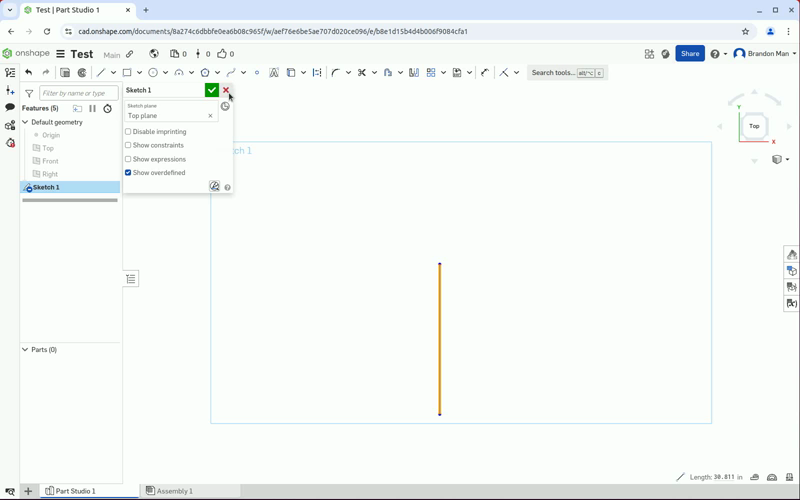
key(shift+h)
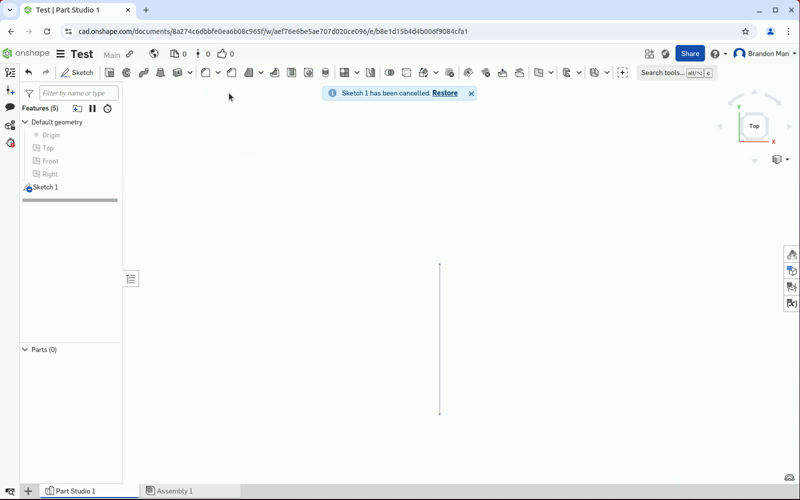
key(shift+s)
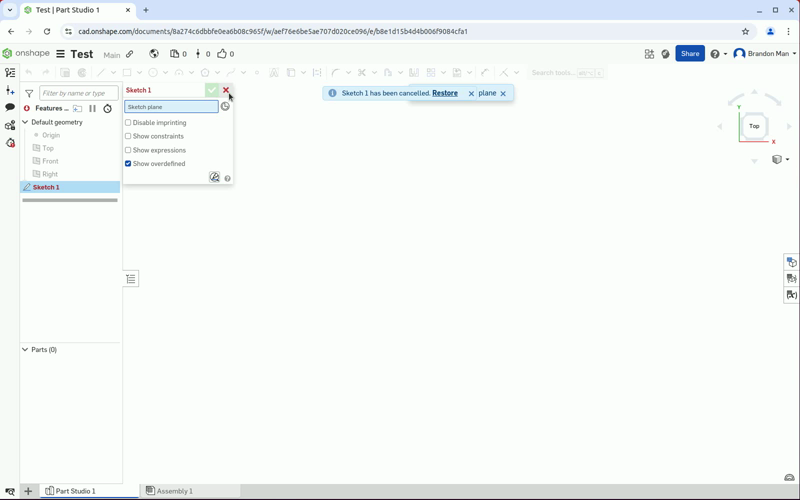
mouse_move(73, 150)
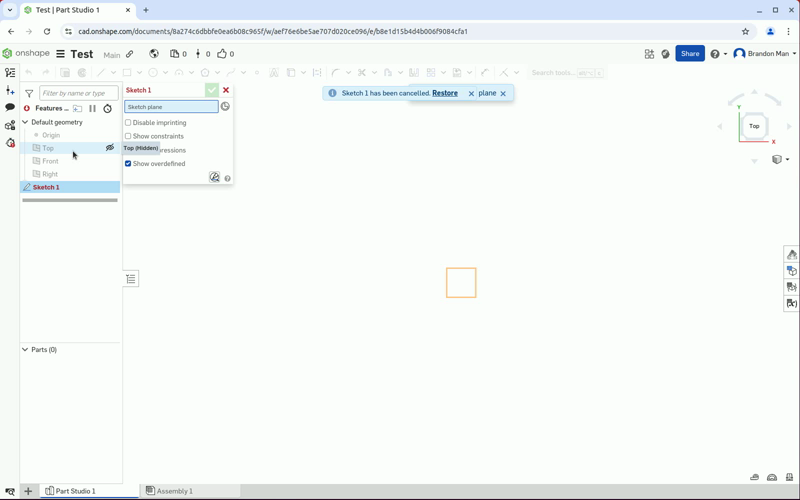
click(73, 150)
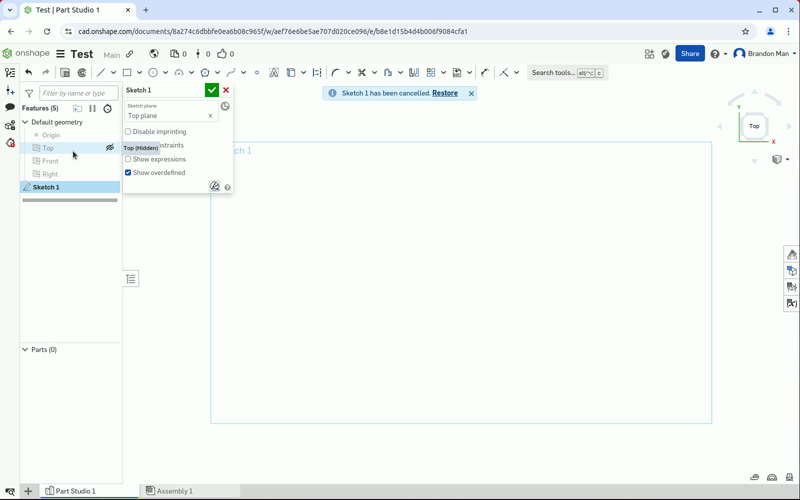
mouse_move(73, 352)
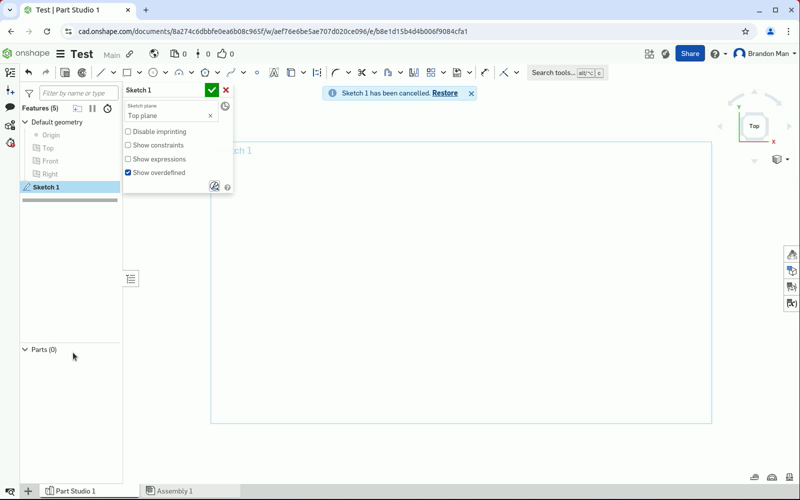
key(y)
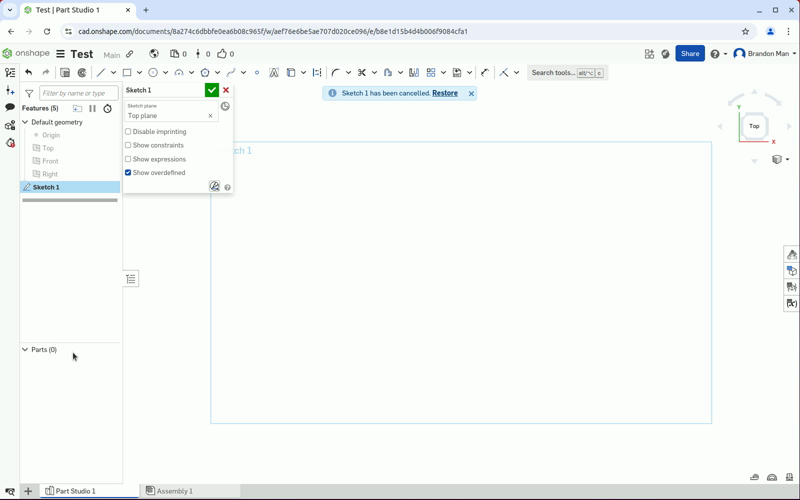
key(l)
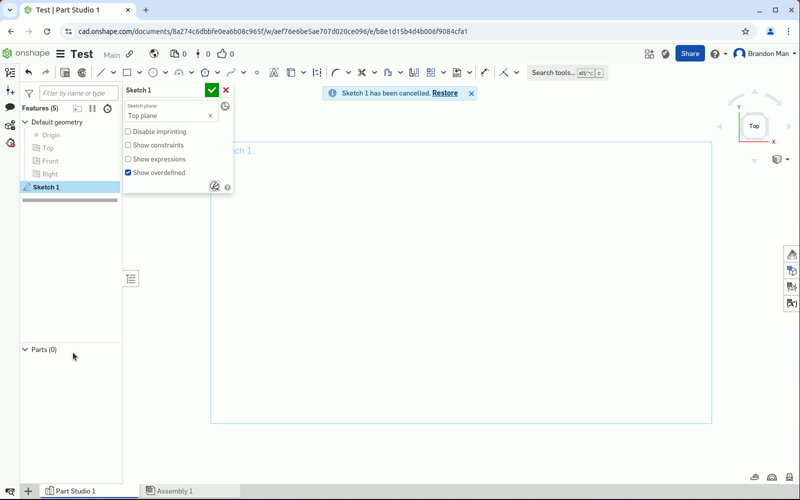
key_down(shift)
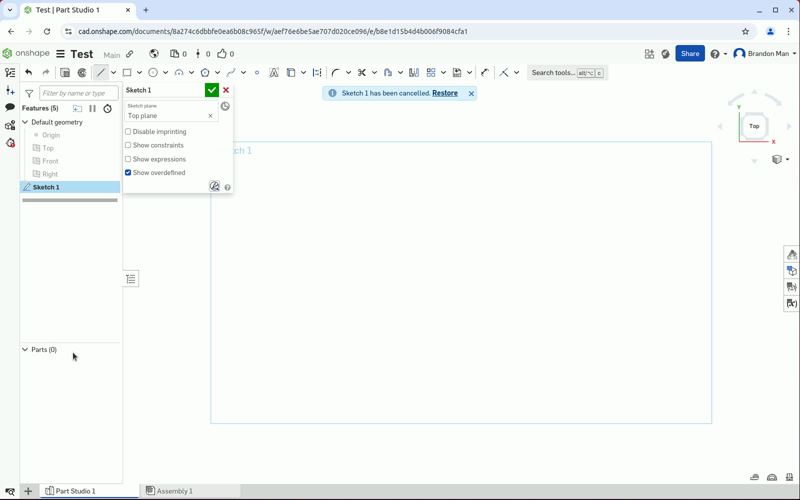
mouse_move(460, 282)
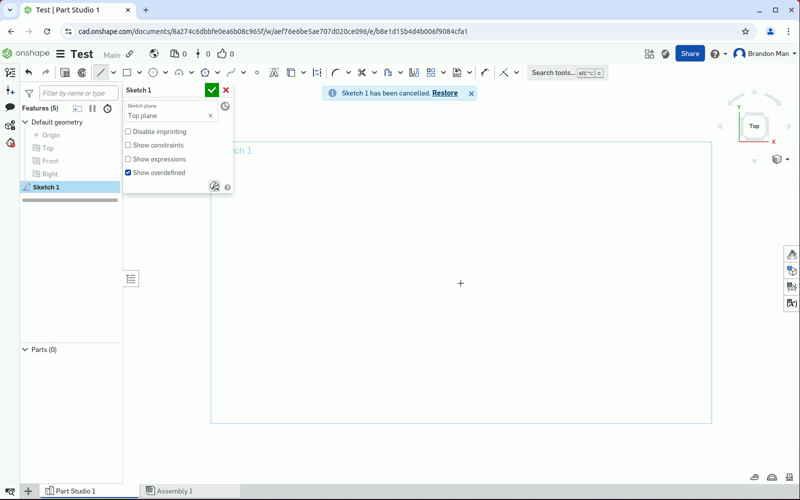
click(460, 282)
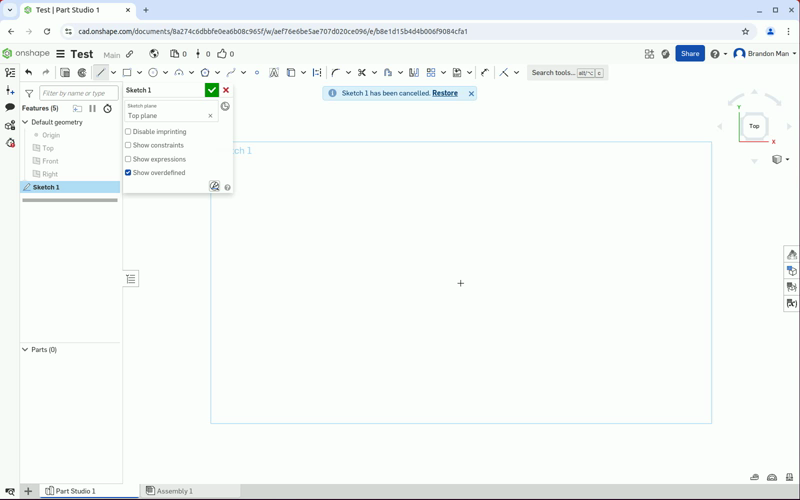
key_up(shift)
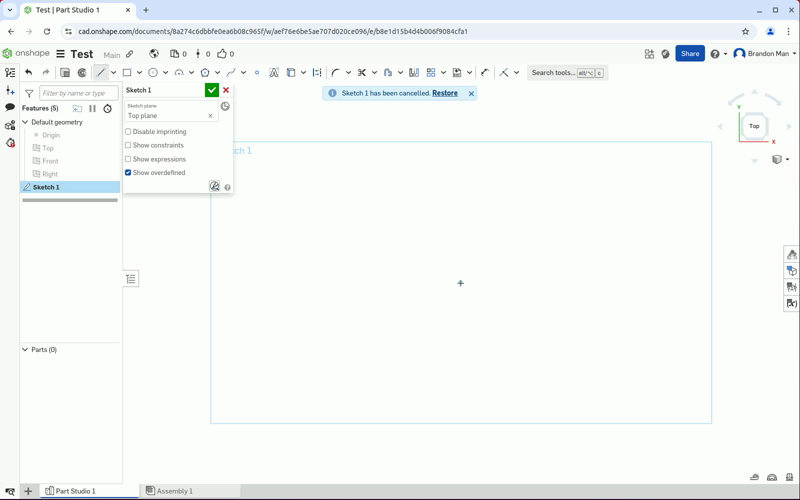
key_down(shift)
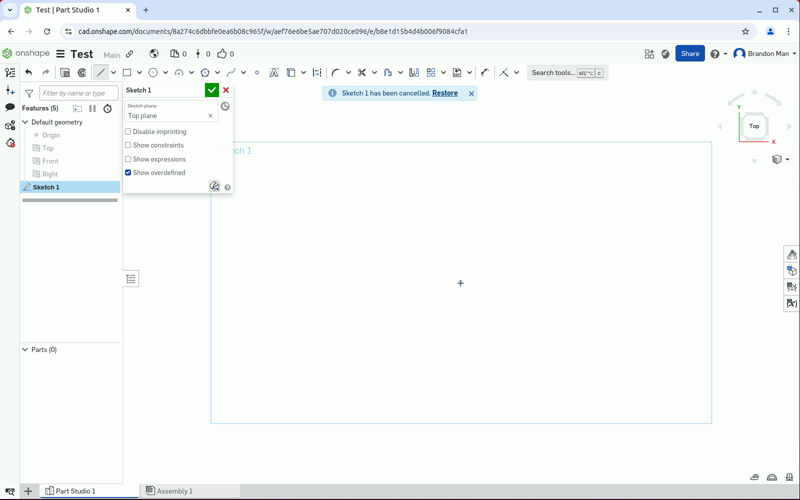
mouse_move(490, 282)
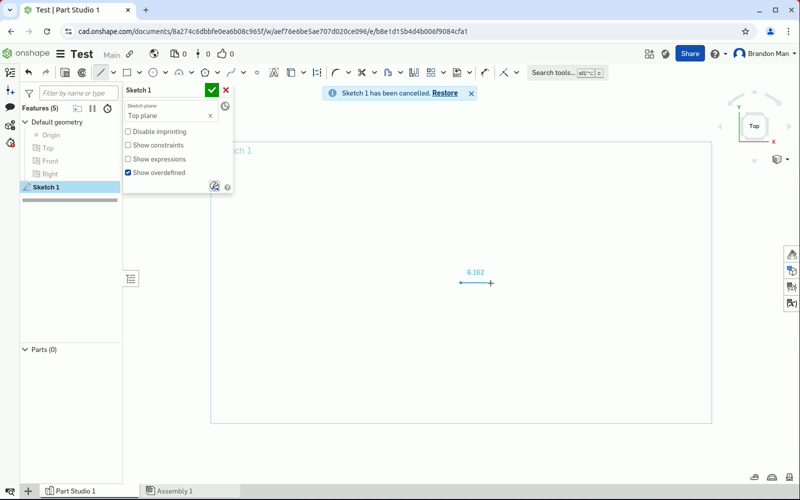
mouse_move(460, 237)
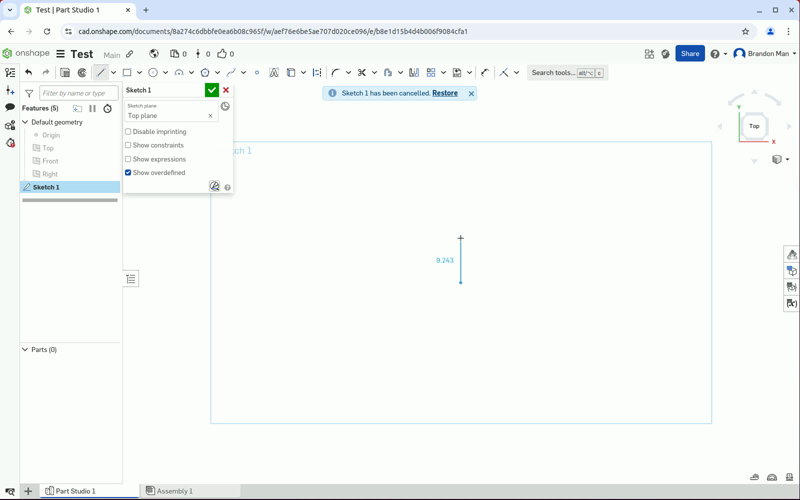
click(460, 237)
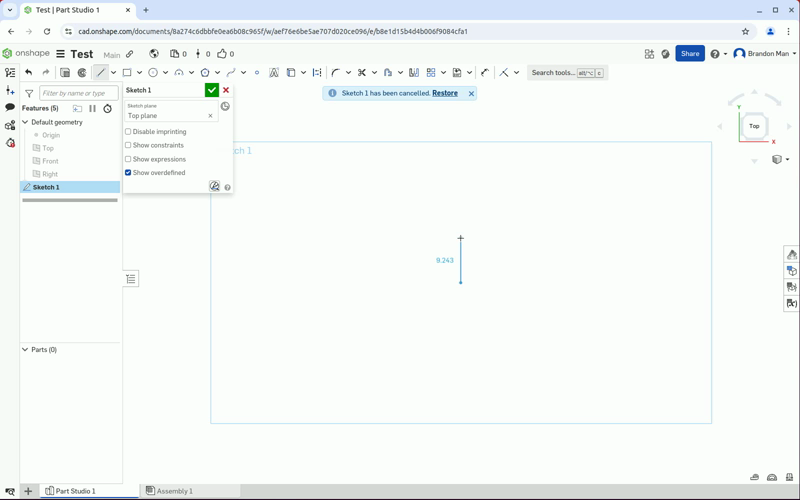
key_up(shift)
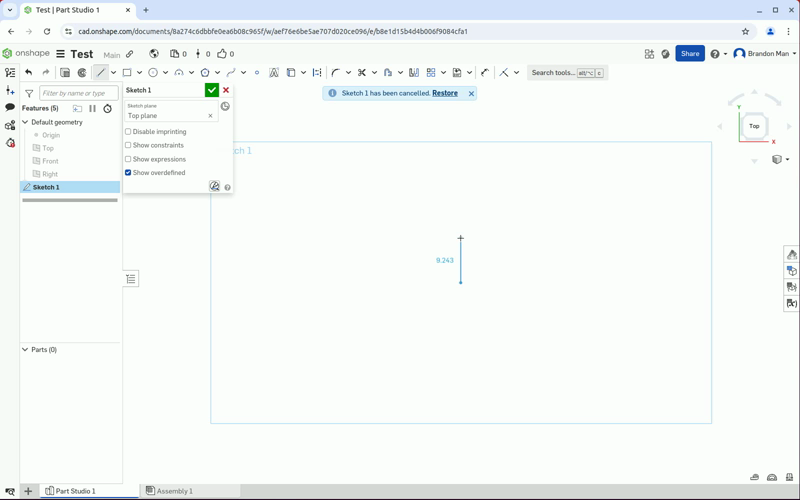
key(esc)
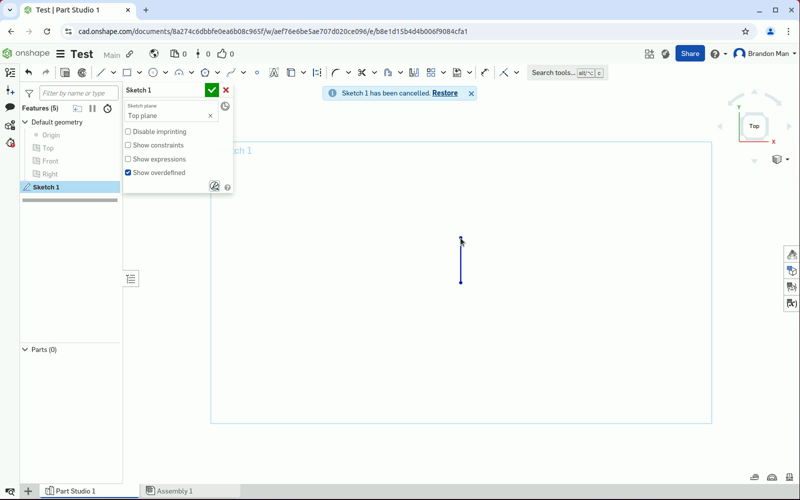
key(a)
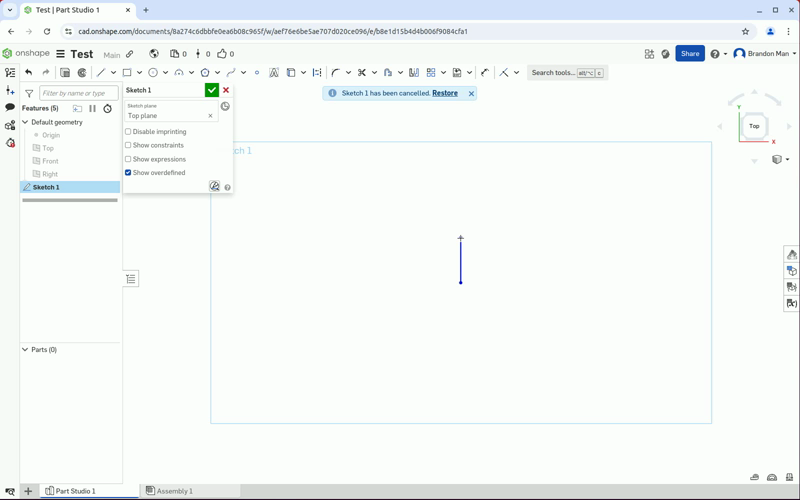
mouse_move(460, 237)
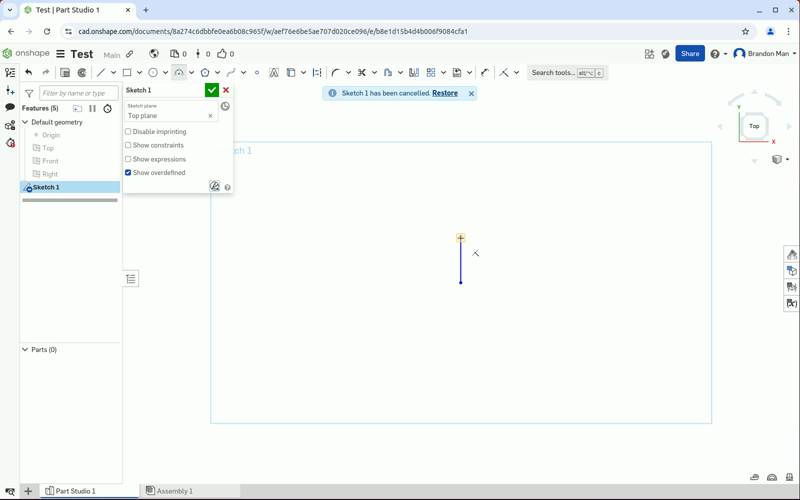
click(460, 237)
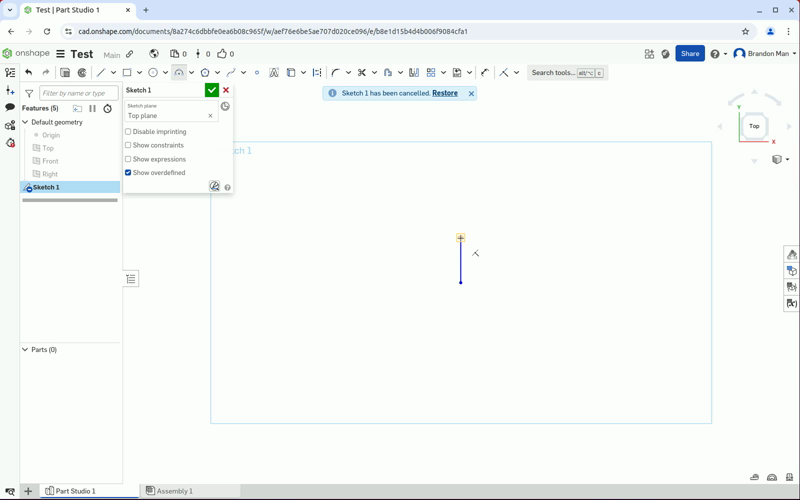
mouse_move(460, 282)
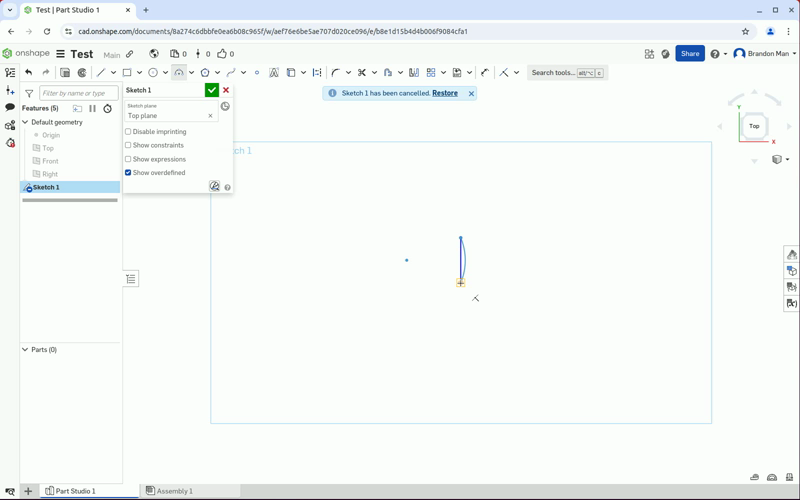
click(460, 282)
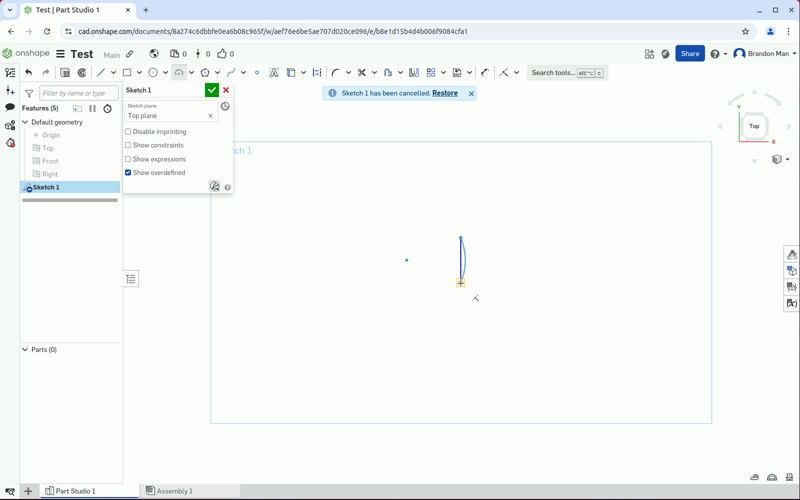
key_down(shift)
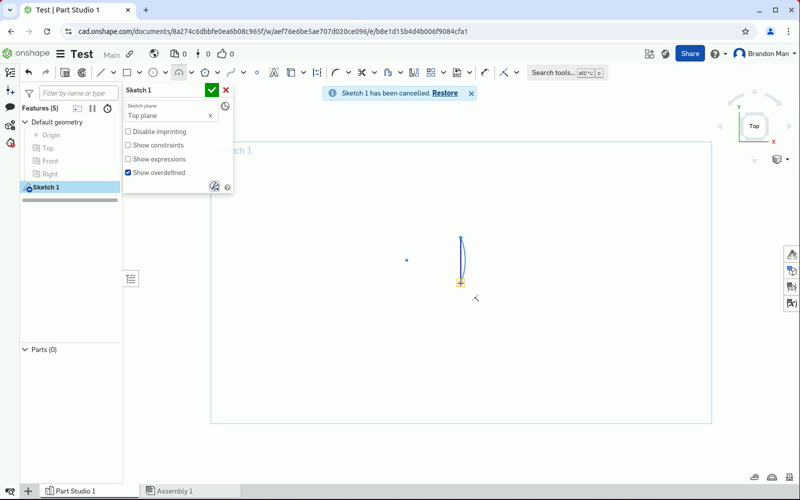
mouse_move(438, 260)
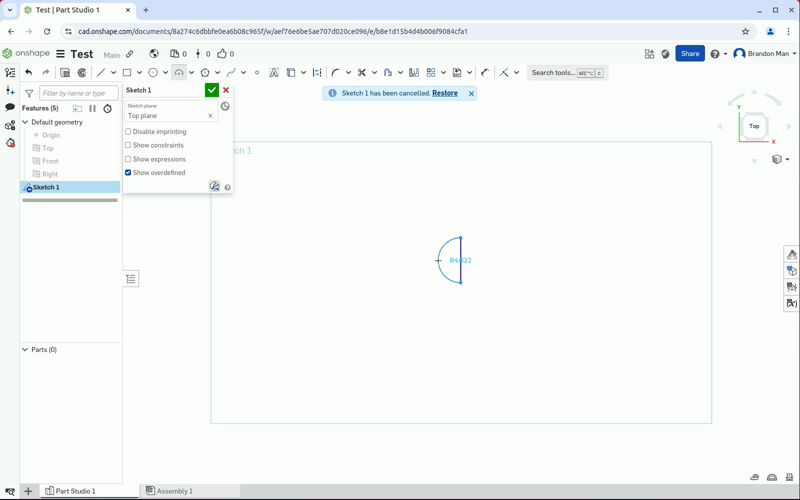
click(438, 260)
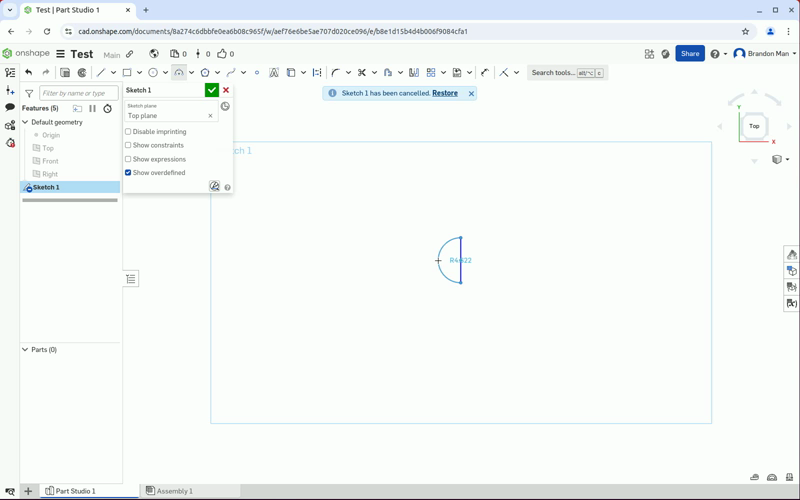
key_up(shift)
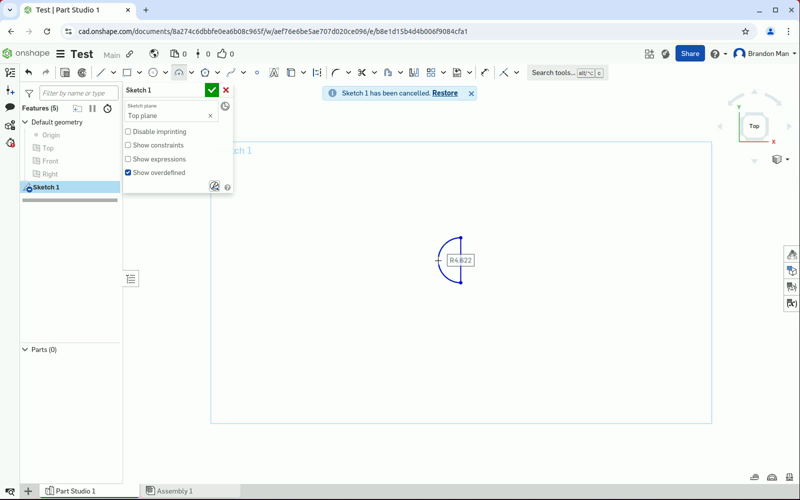
key(esc)
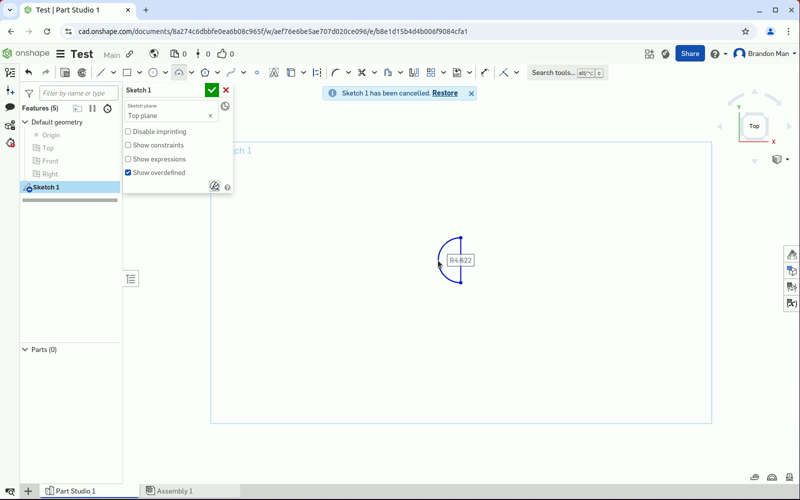
mouse_move(449, 248)
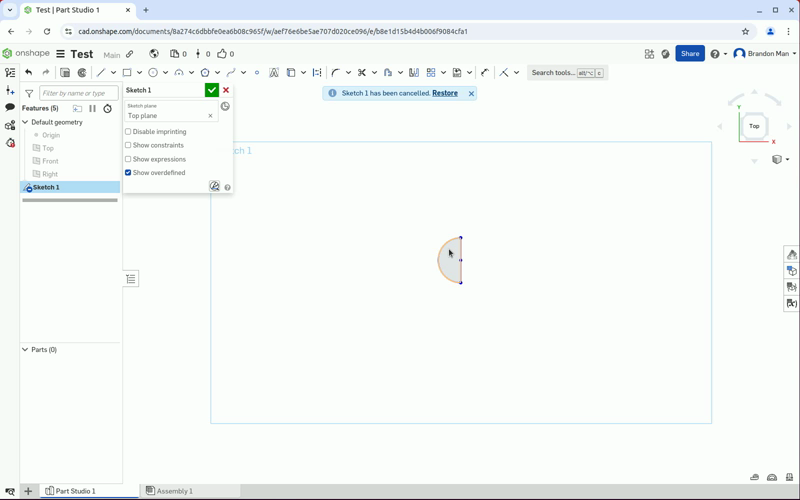
scroll(6)
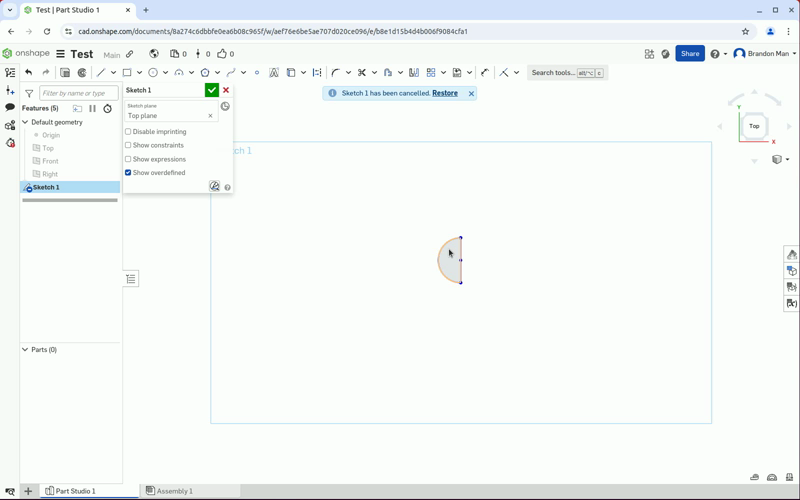
scroll(6)
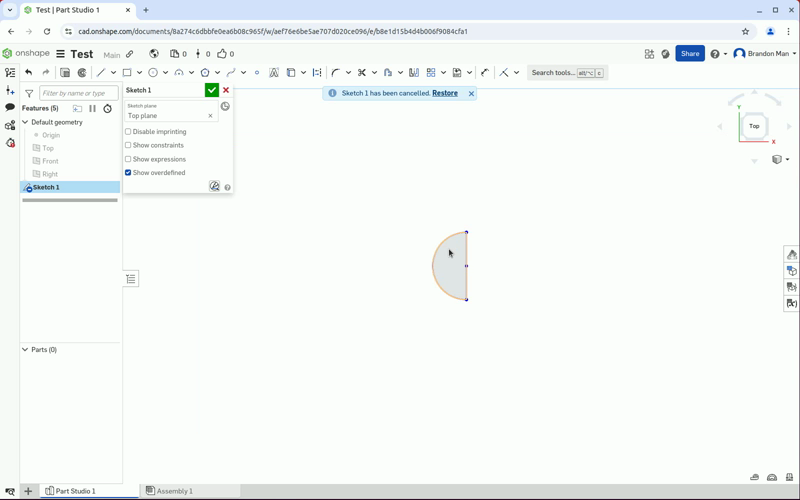
scroll(6)
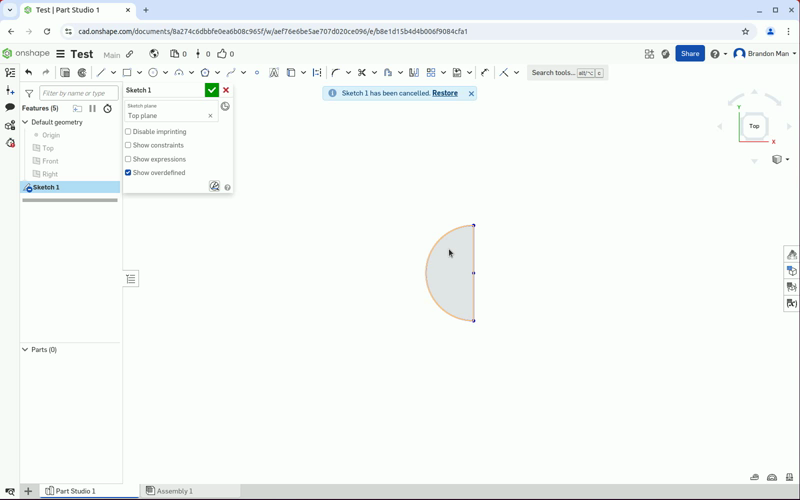
scroll(6)
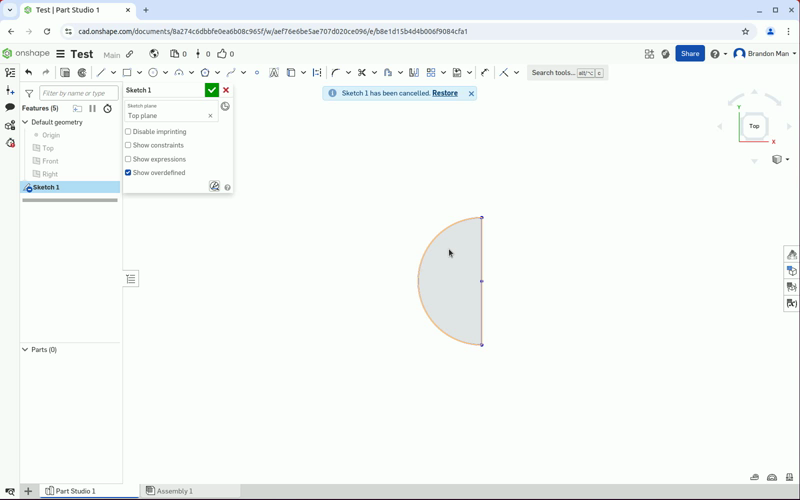
scroll(6)
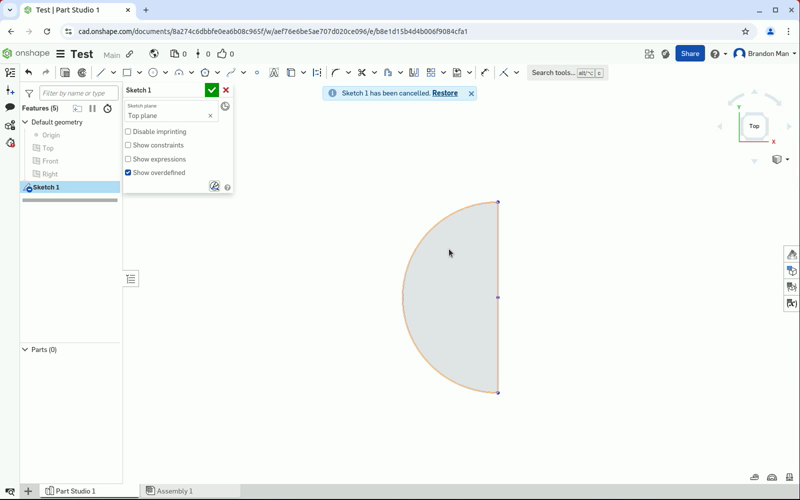
scroll(6)
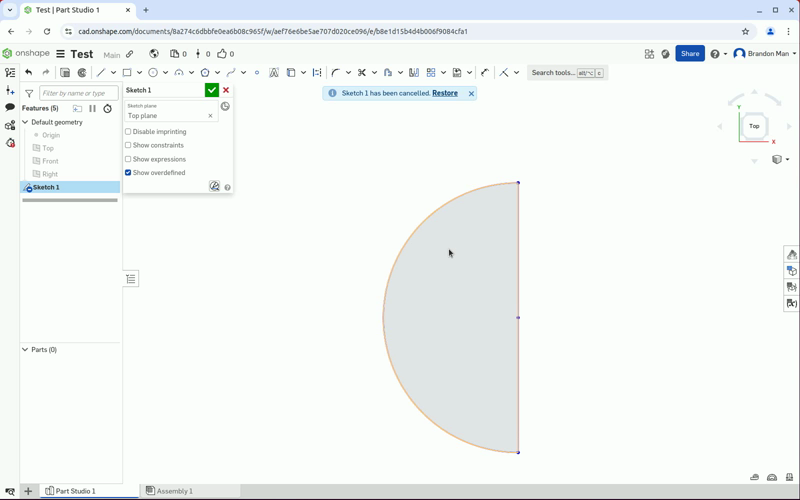
scroll(6)
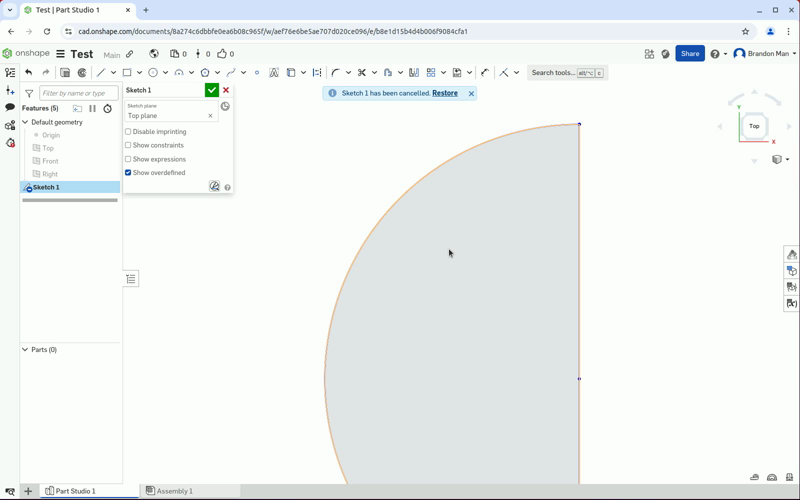
click(449, 248)
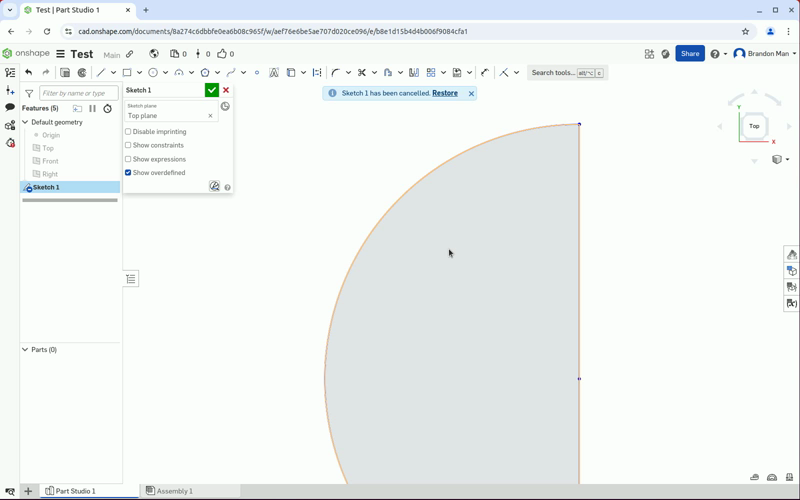
scroll(-6)
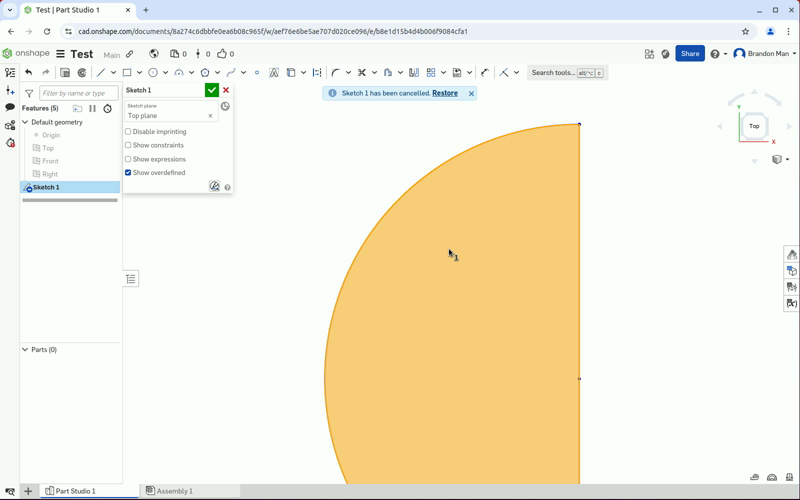
scroll(-6)
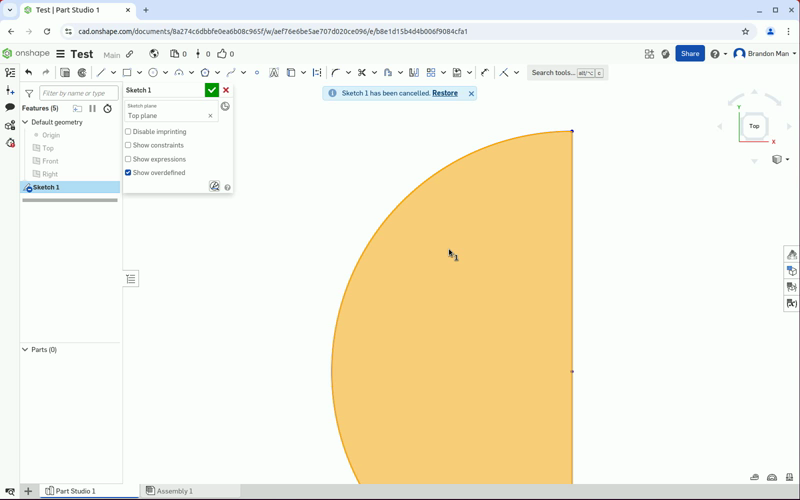
scroll(-6)
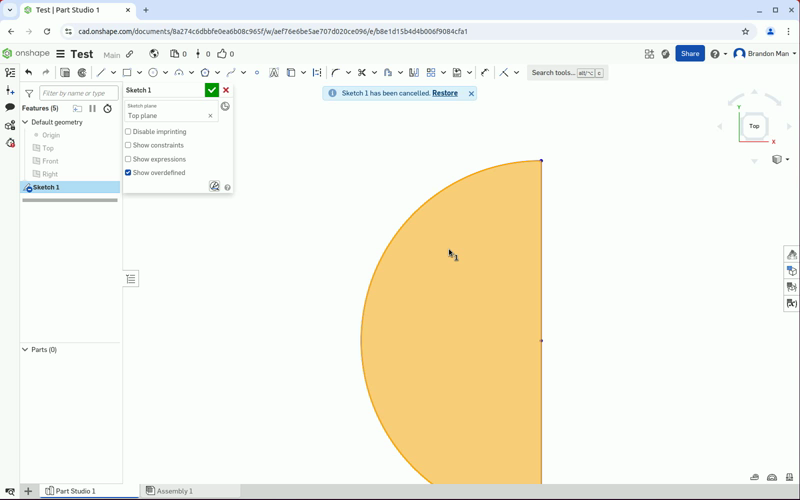
scroll(-6)
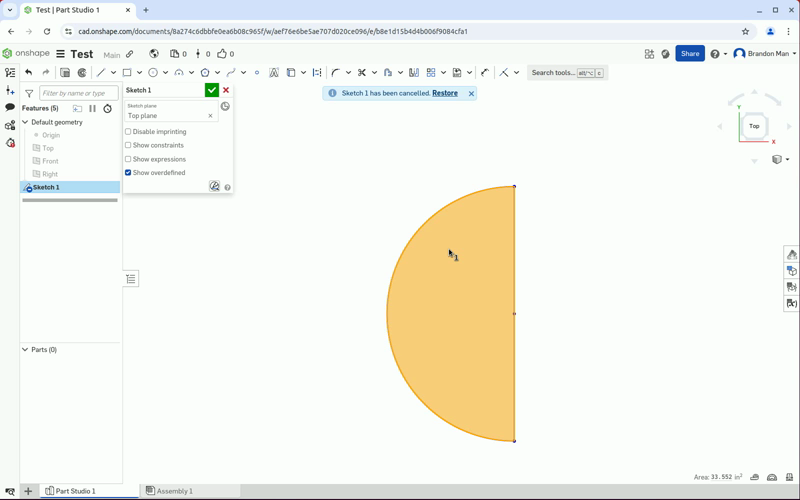
scroll(-6)
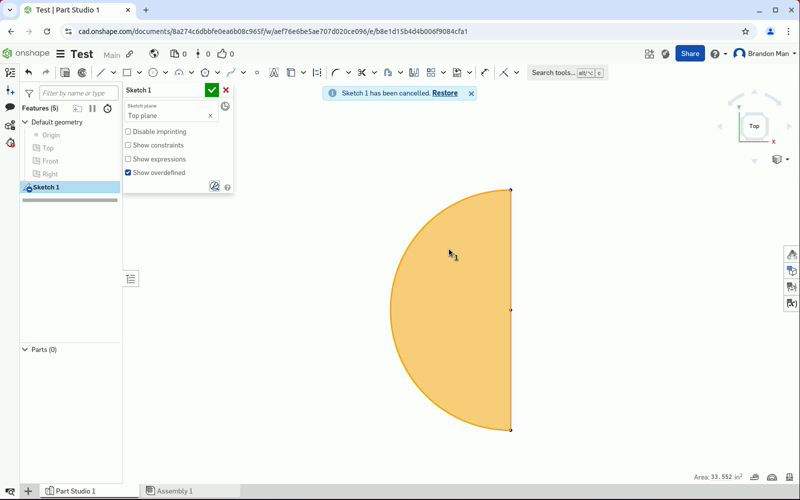
scroll(-6)
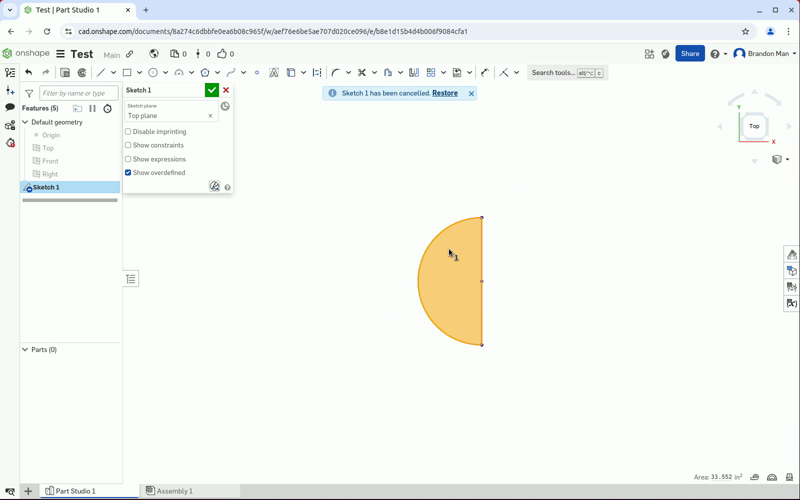
scroll(-6)
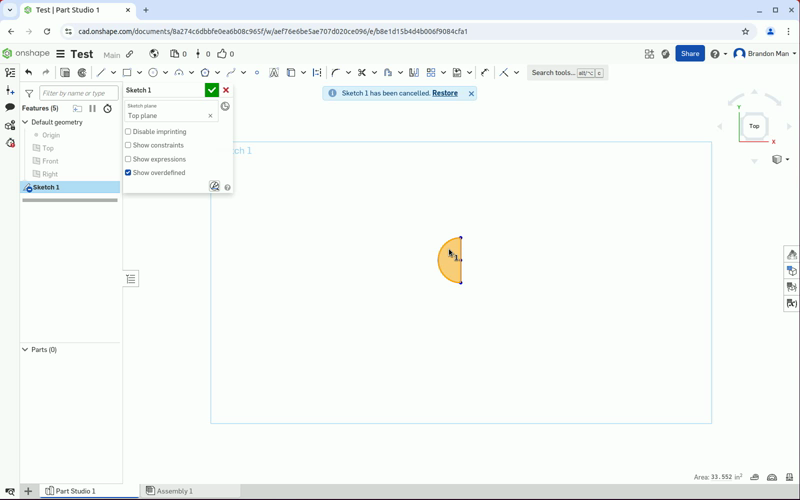
mouse_move(73, 352)
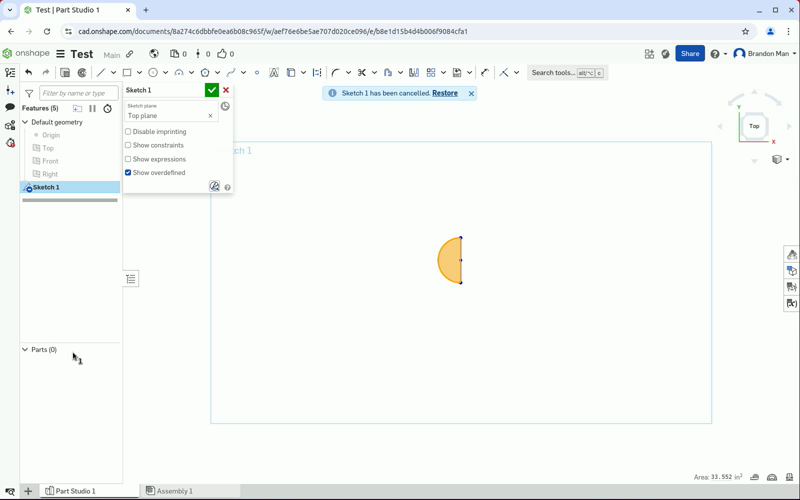
key(shift+y)
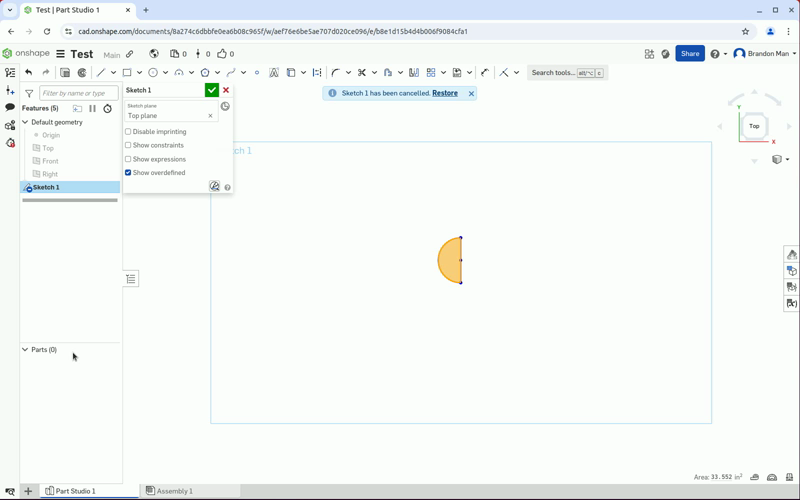
key(shift+e)
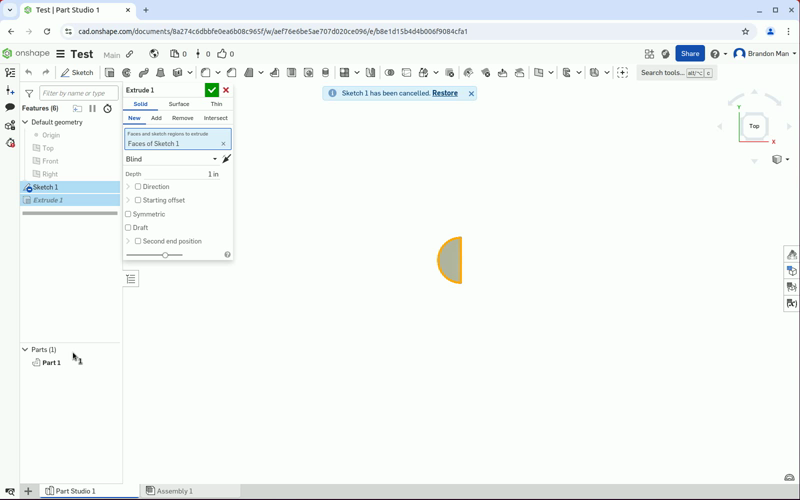
mouse_move(143, 106)
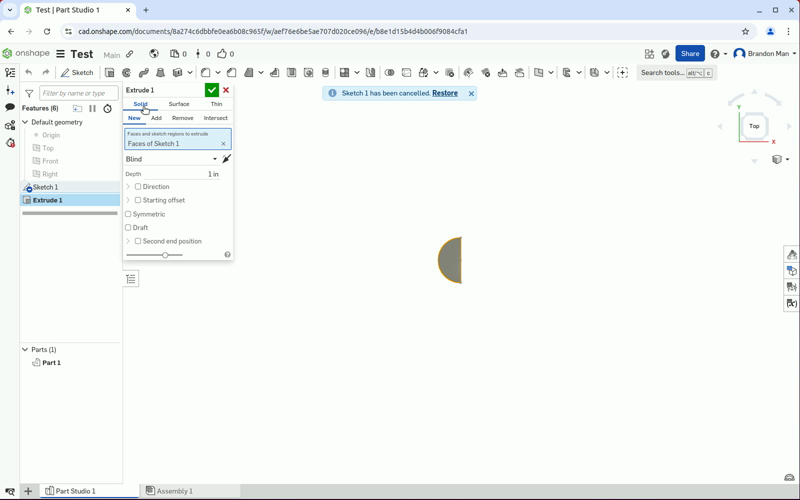
click(143, 106)
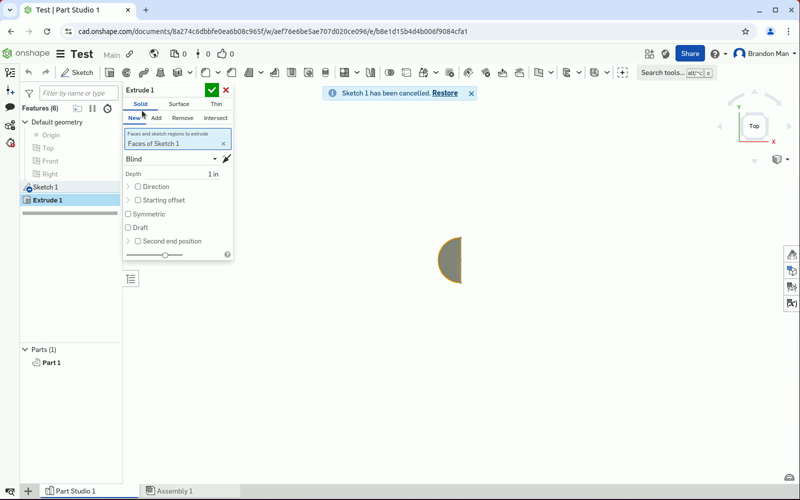
mouse_move(137, 120)
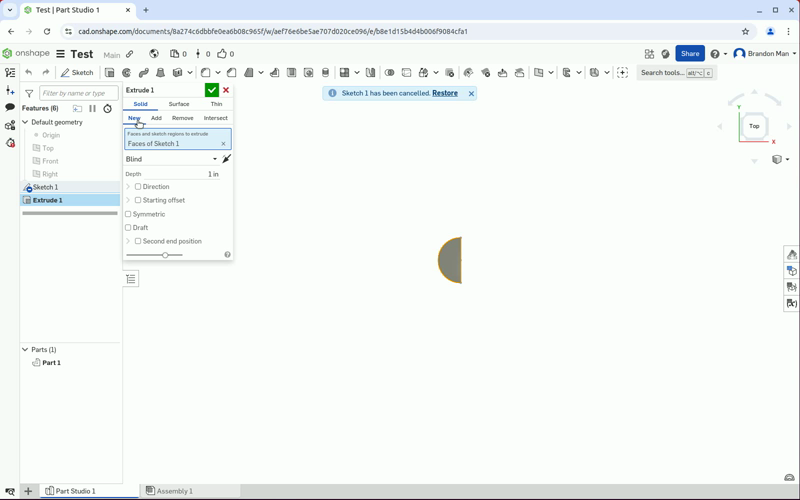
click(137, 120)
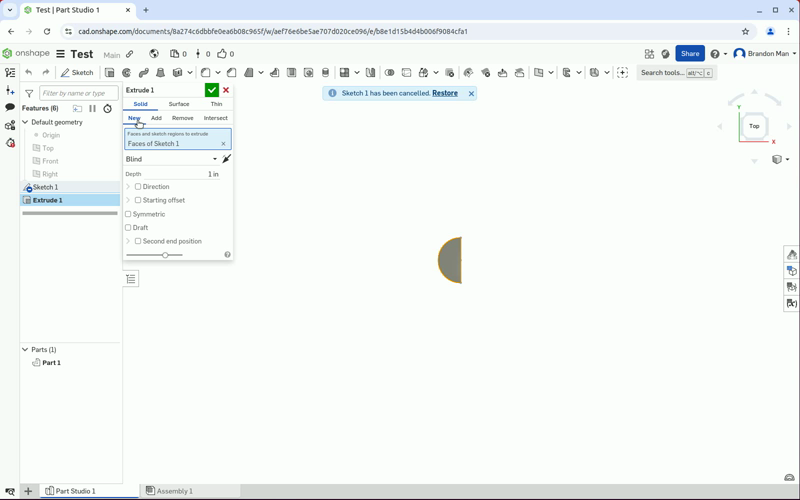
key(tab, 4)
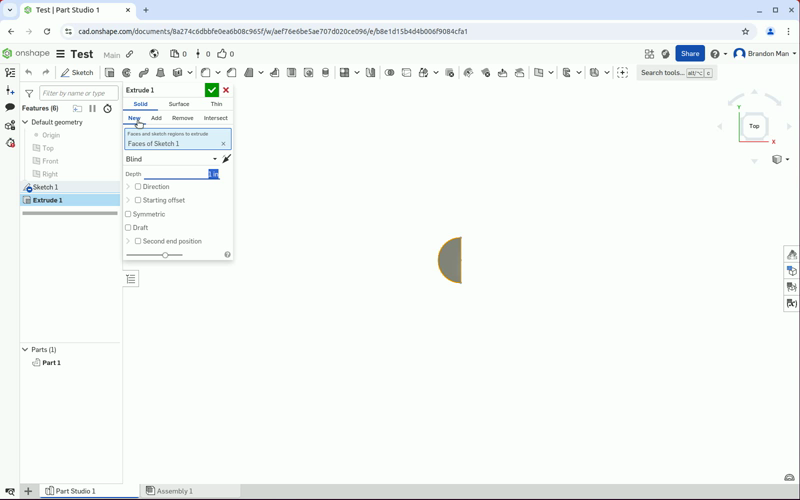
text(13.961)
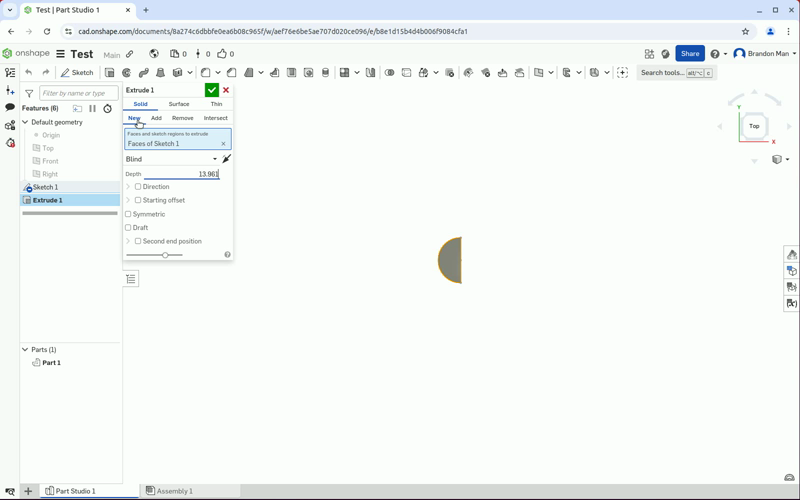
key(enter)
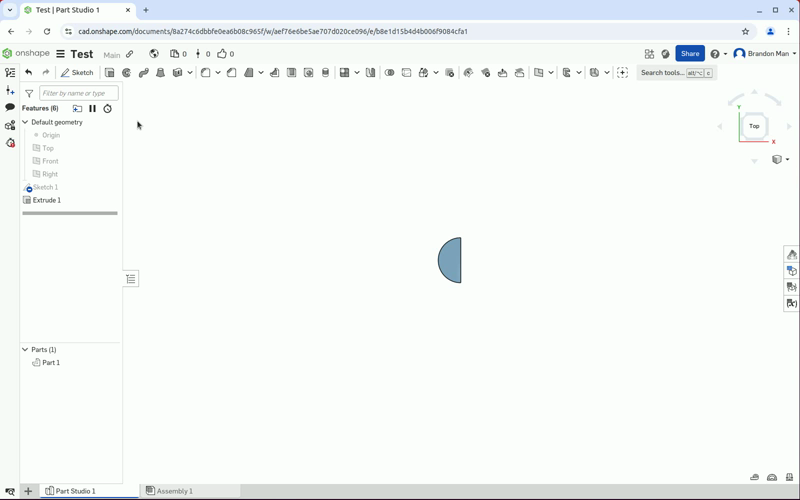
key(shift+h)
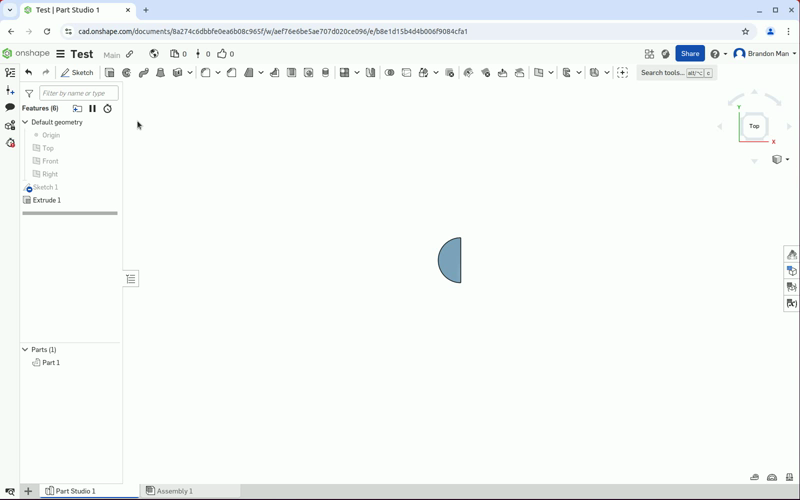
key(shift+h)
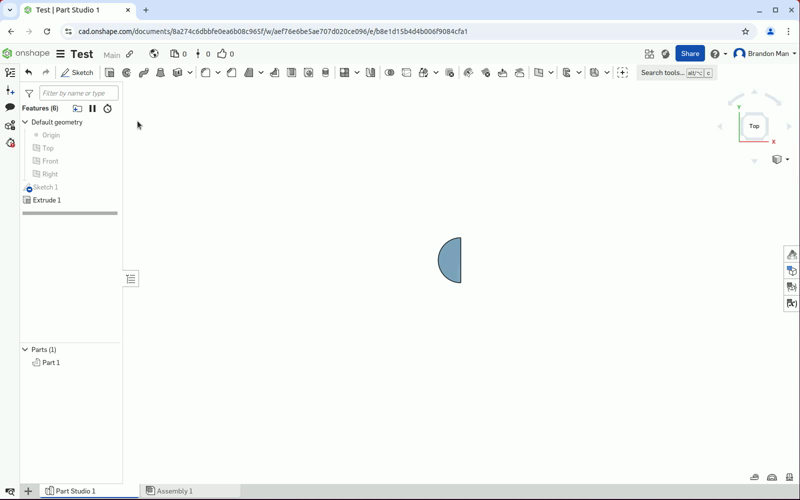
mouse_move(73, 189)
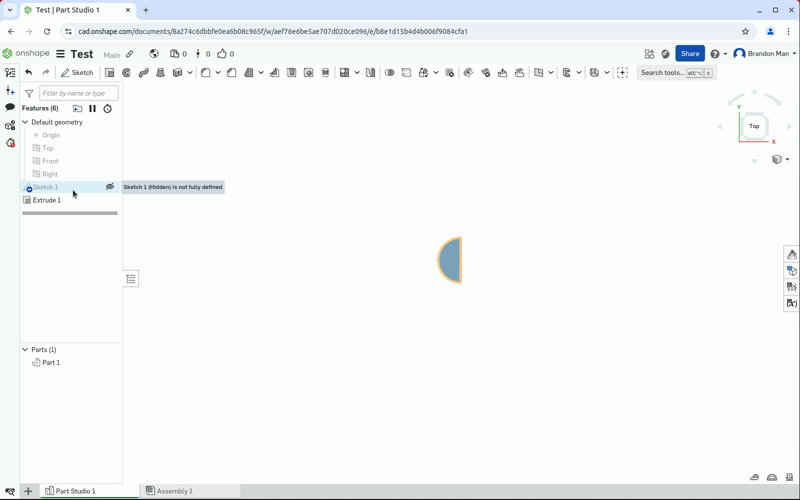
click(73, 189)
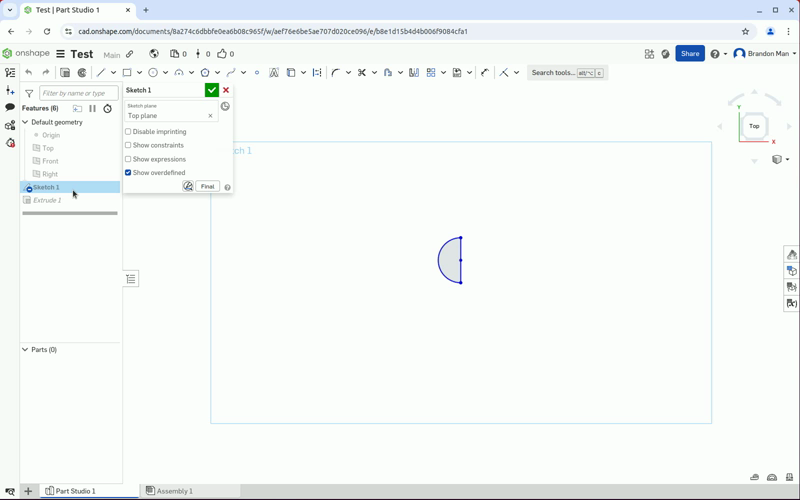
mouse_move(229, 92)
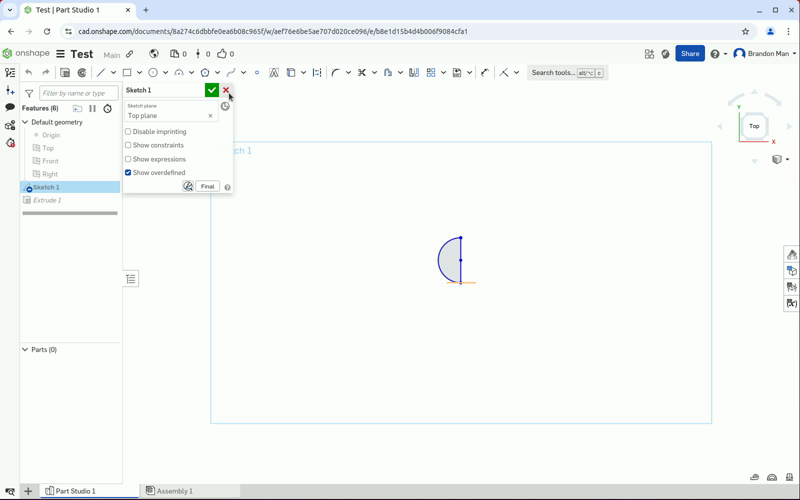
click(229, 92)
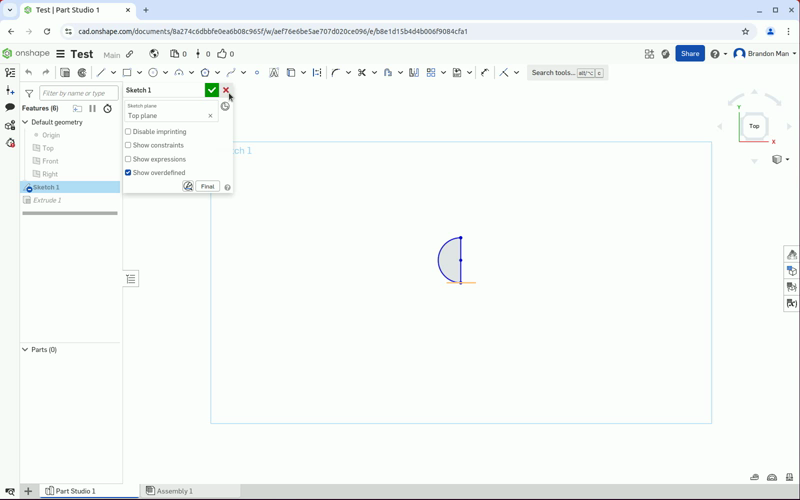
key(shift+s)
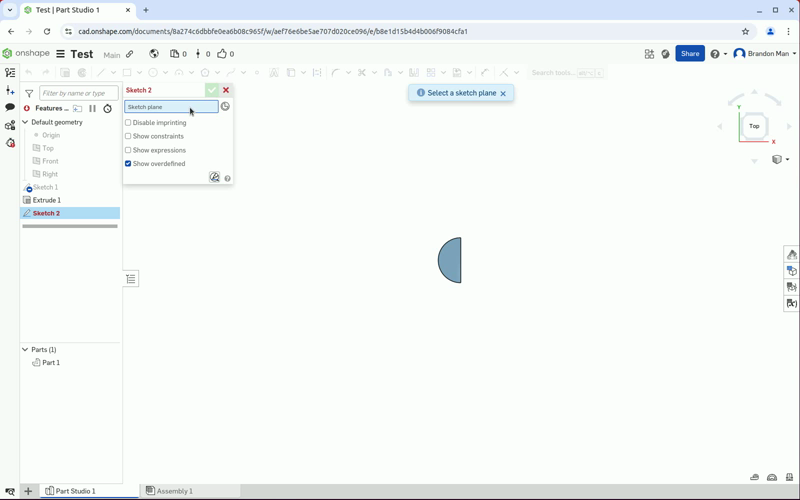
mouse_move(73, 150)
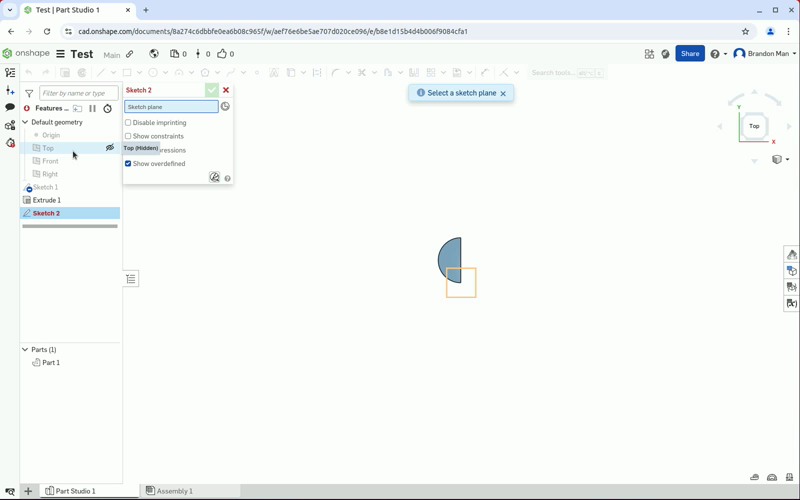
click(73, 150)
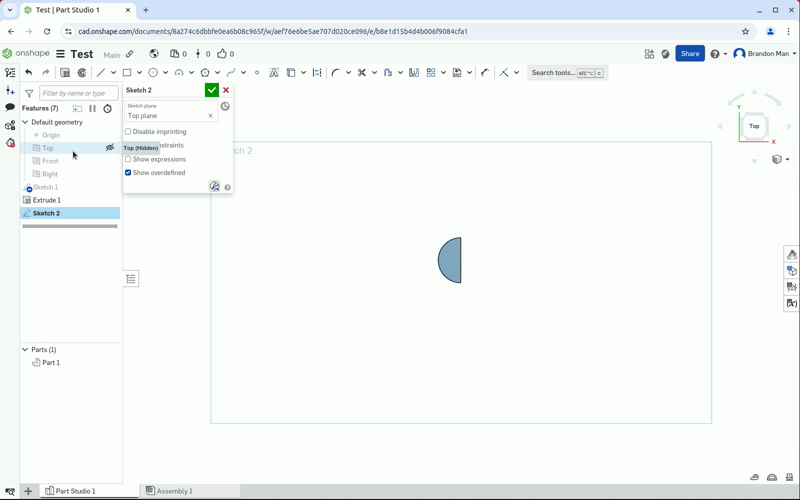
mouse_move(73, 352)
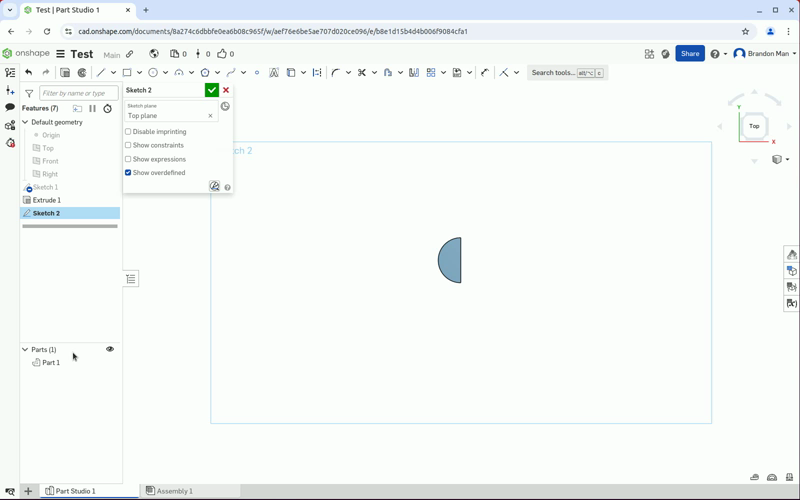
key(y)
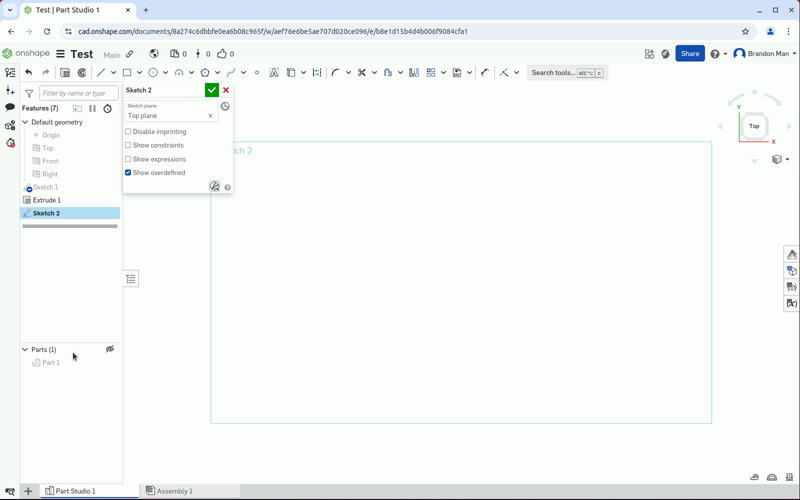
key(l)
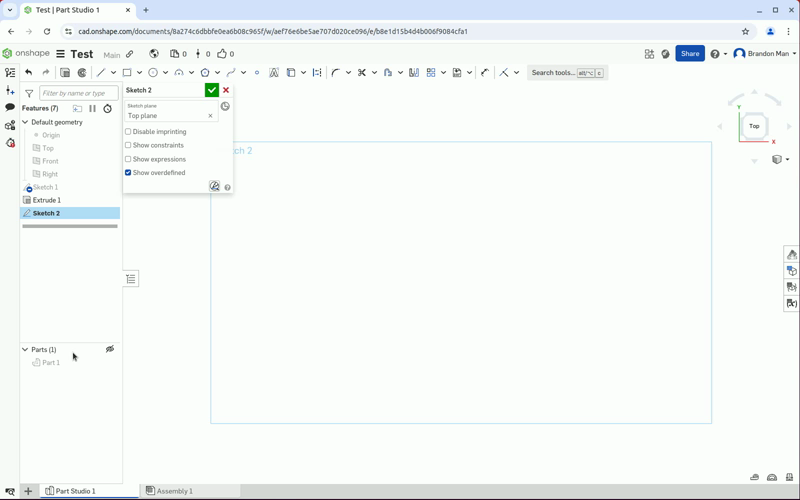
key_down(shift)
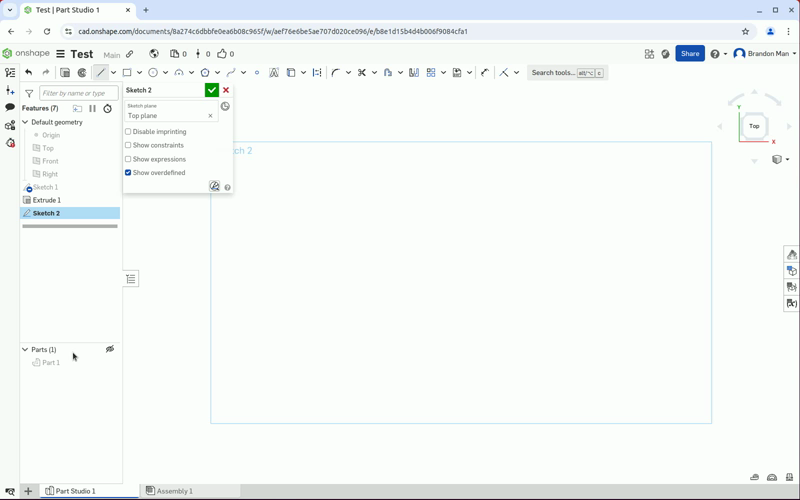
mouse_move(460, 282)
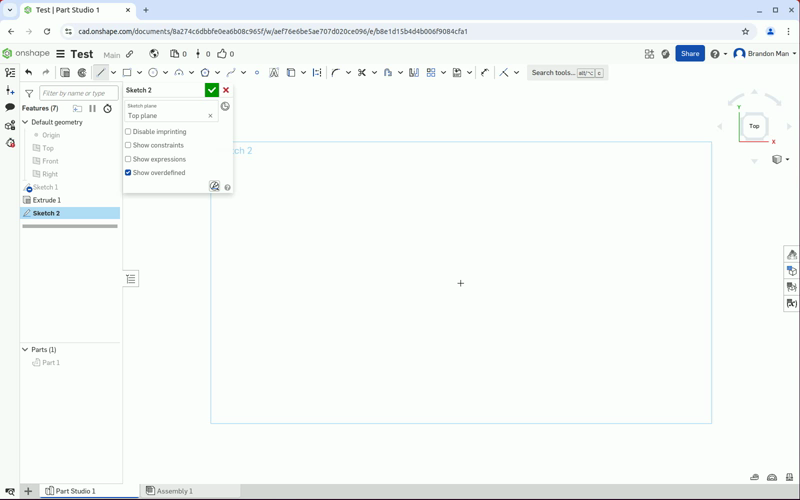
click(460, 282)
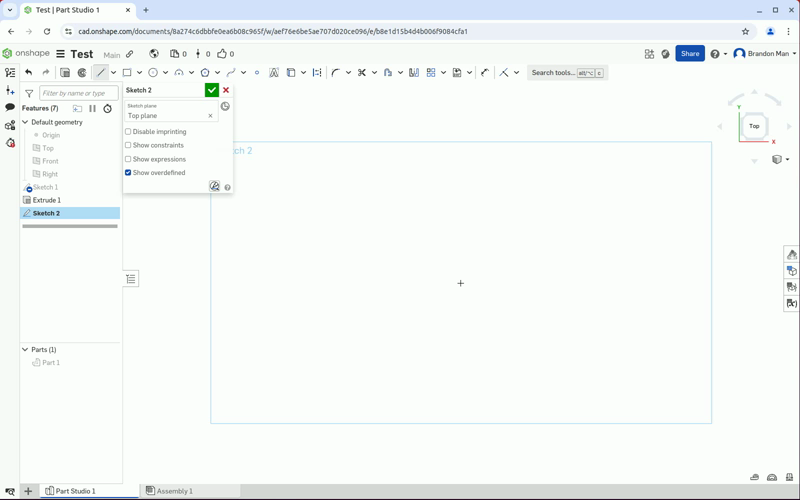
key_up(shift)
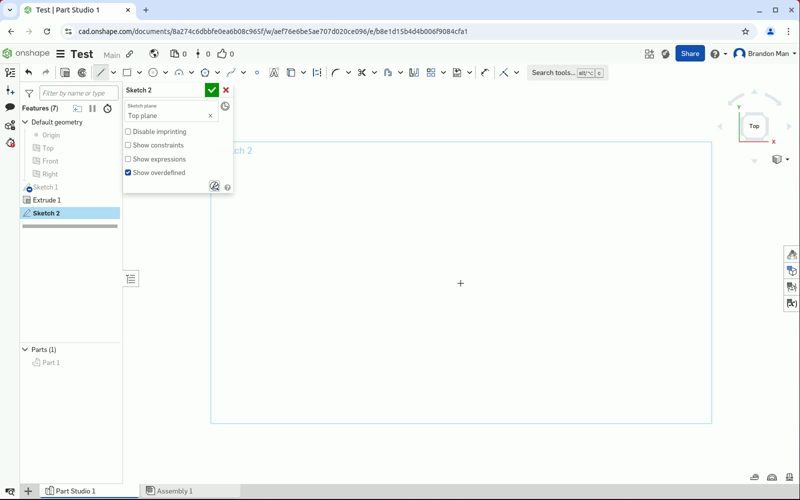
key_down(shift)
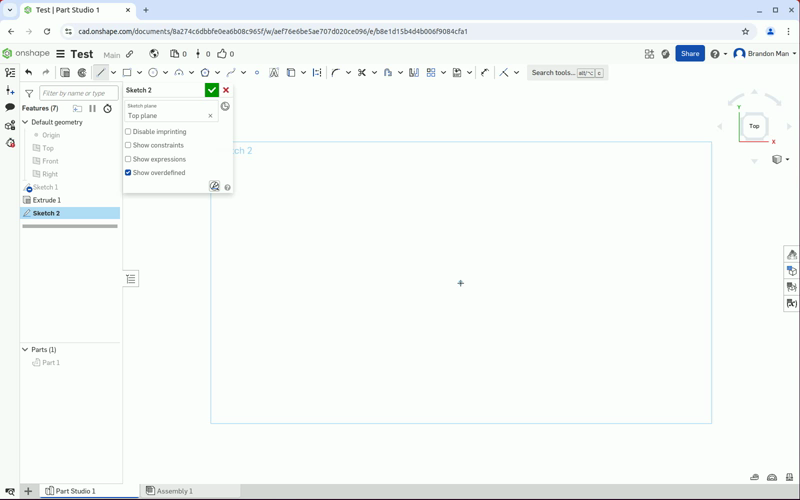
mouse_move(490, 282)
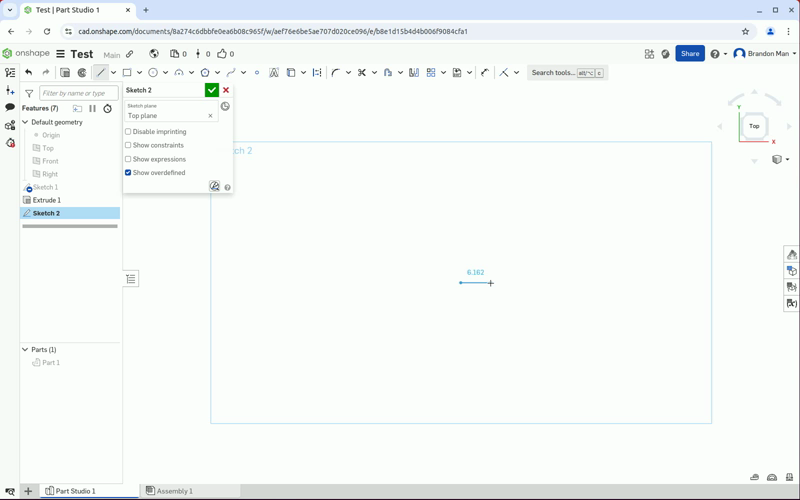
mouse_move(460, 237)
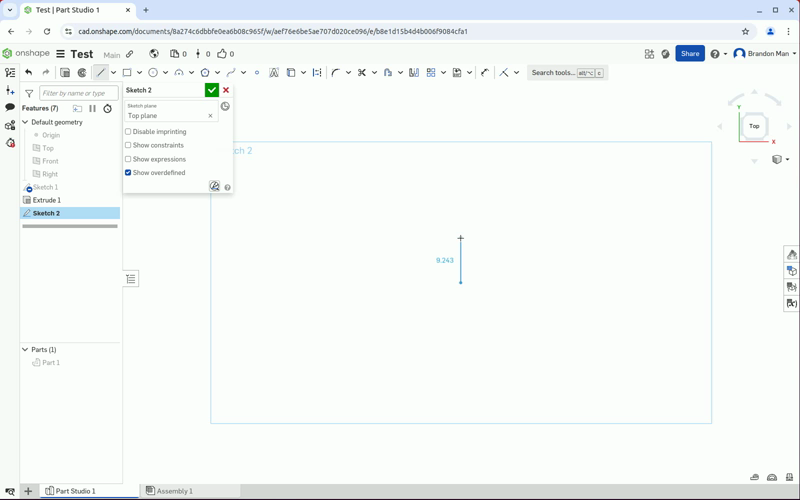
click(460, 237)
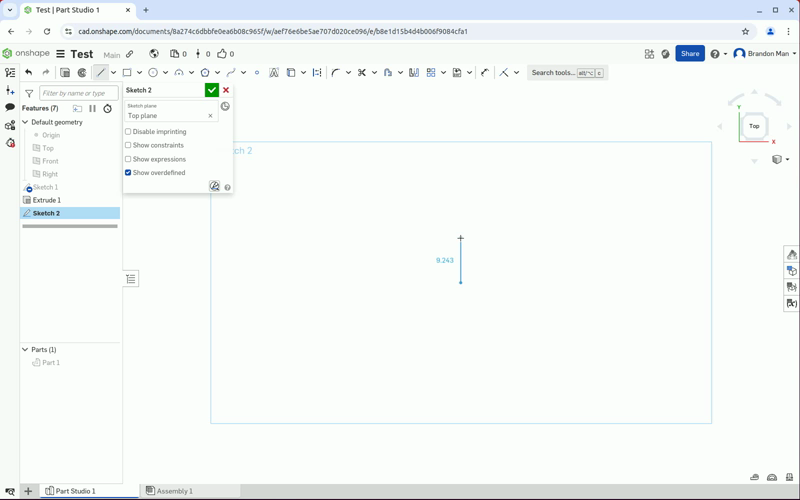
key_up(shift)
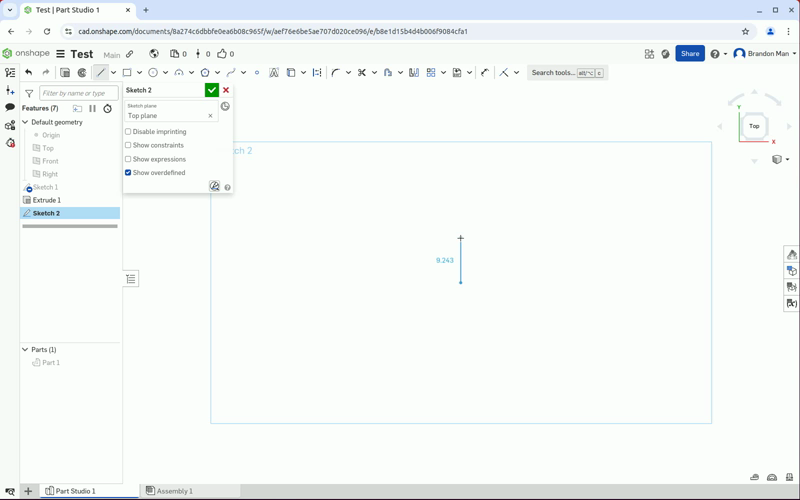
key(esc)
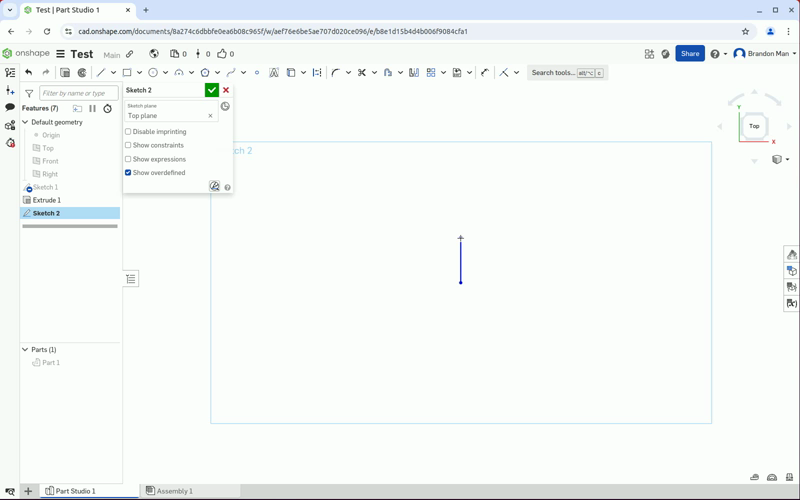
key(a)
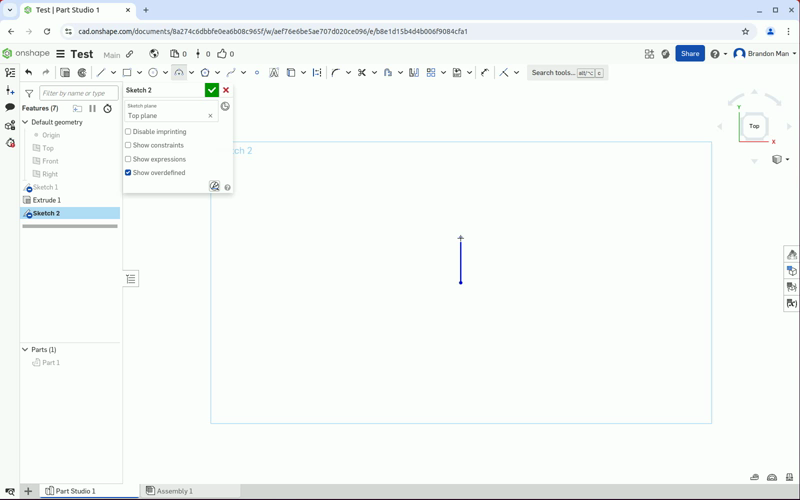
mouse_move(460, 237)
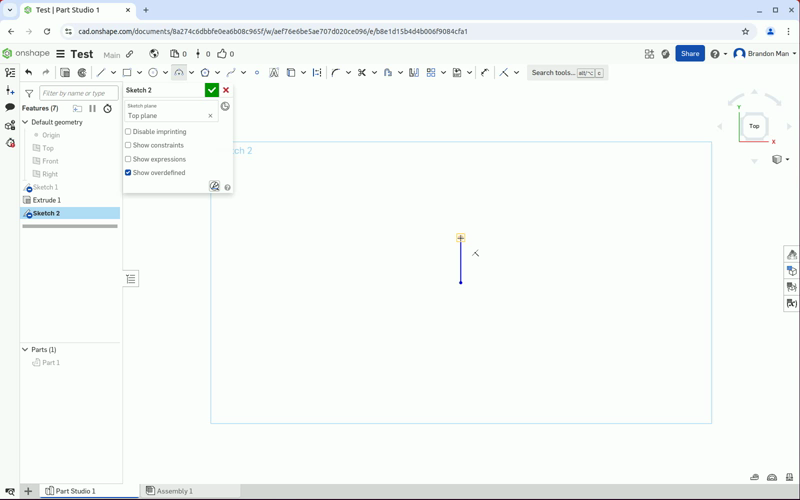
click(460, 237)
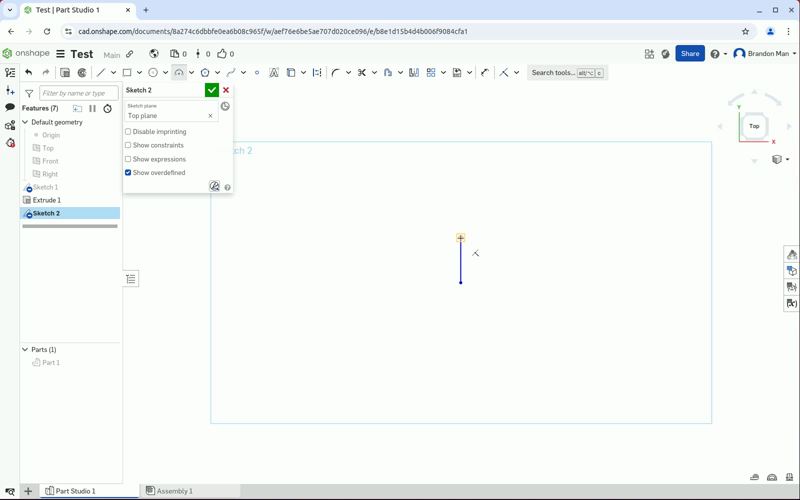
mouse_move(460, 282)
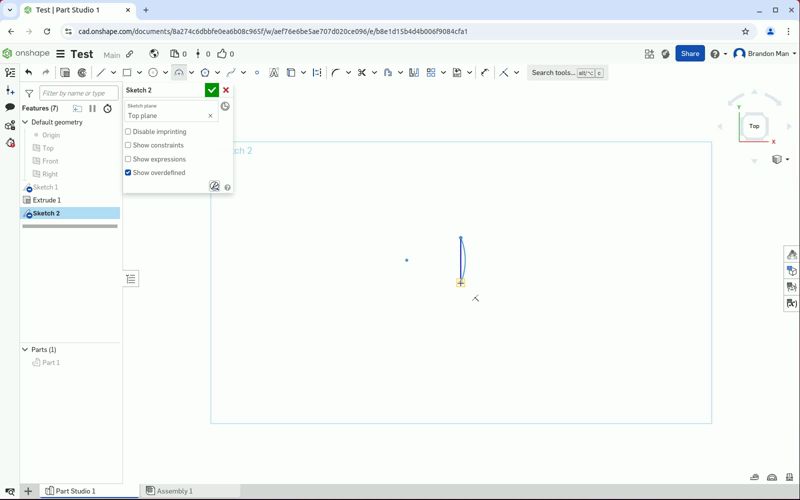
click(460, 282)
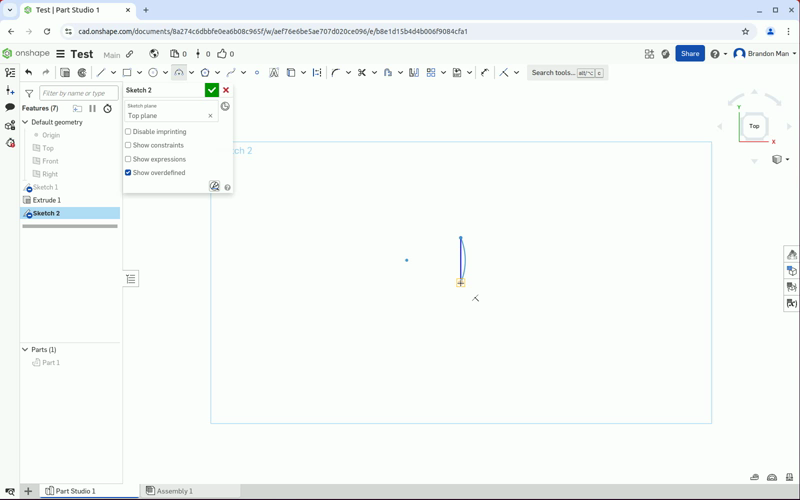
key_down(shift)
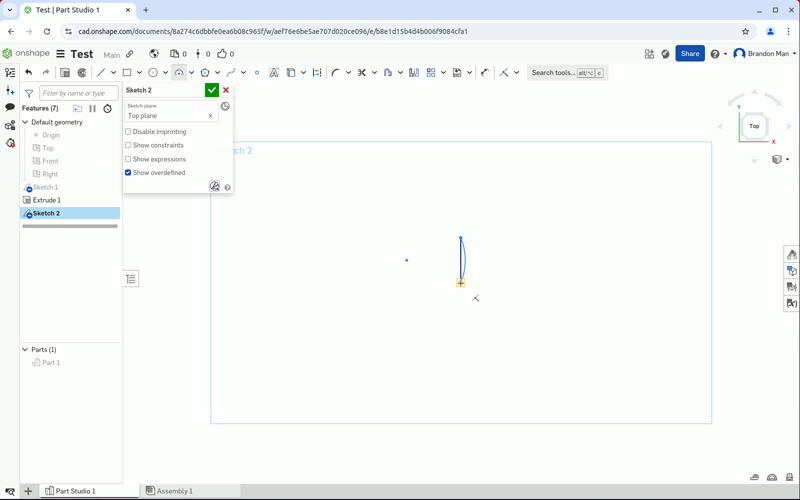
mouse_move(438, 260)
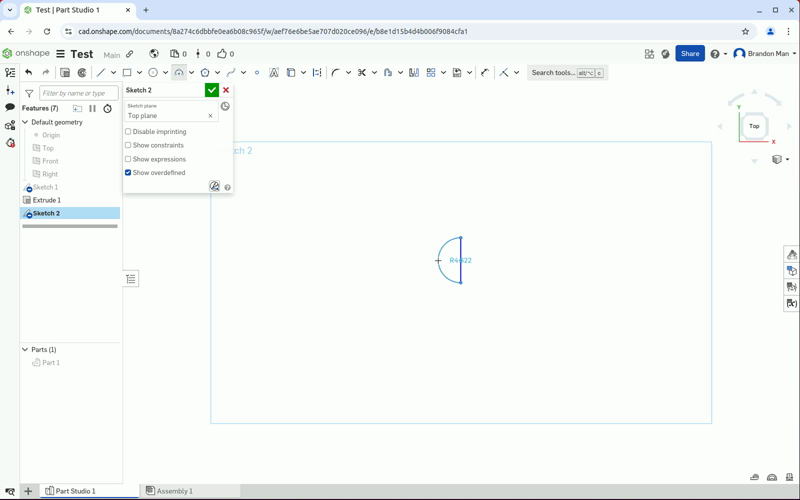
click(438, 260)
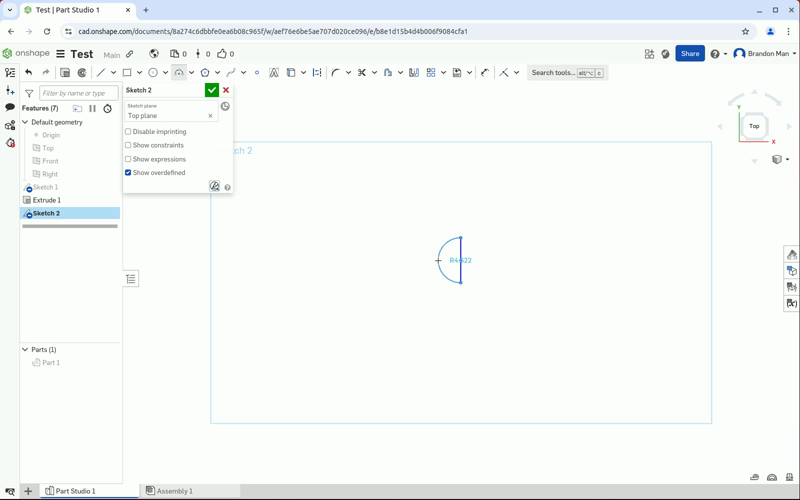
key_up(shift)
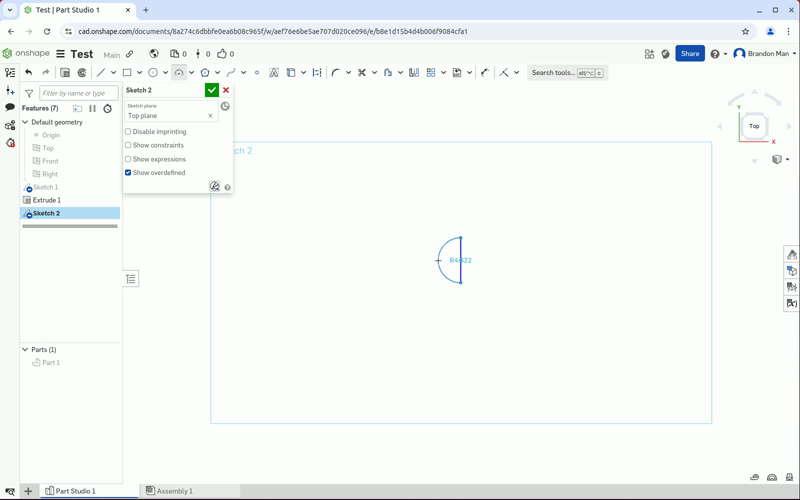
key(esc)
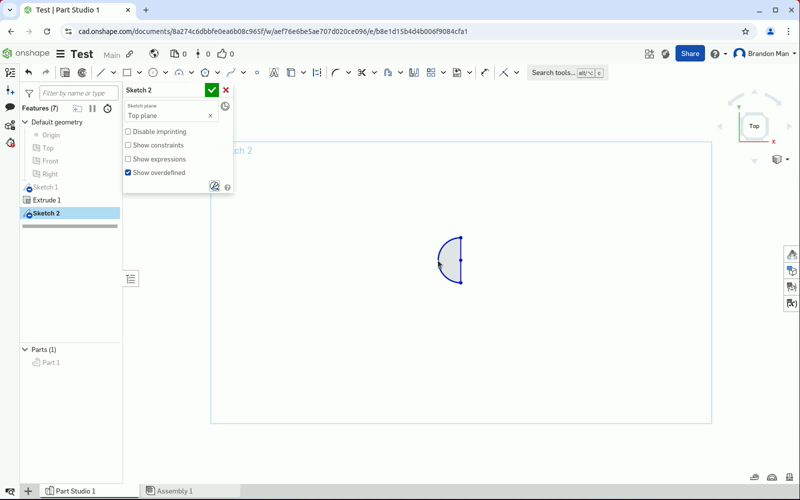
mouse_move(457, 256)
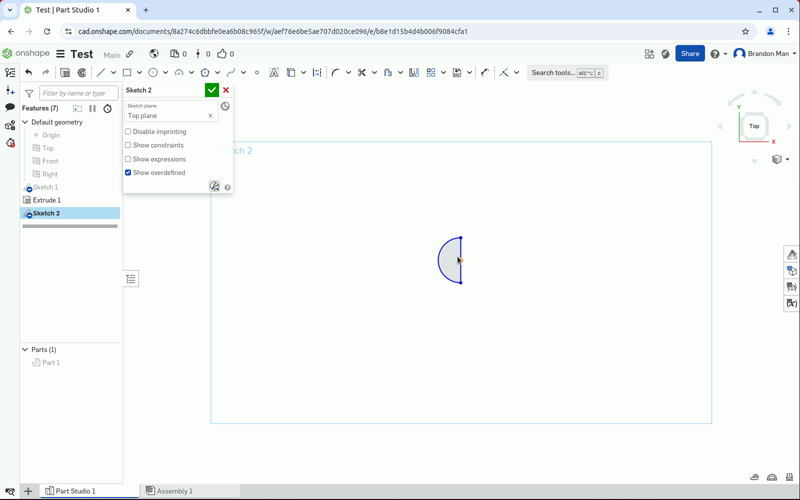
scroll(6)
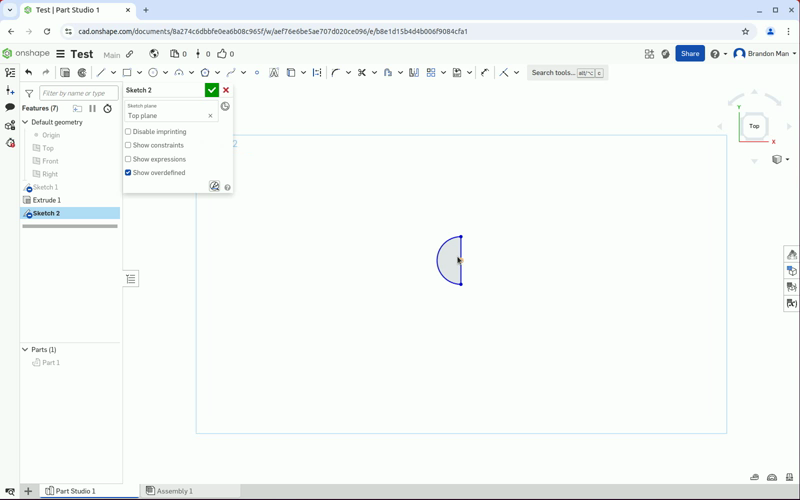
scroll(6)
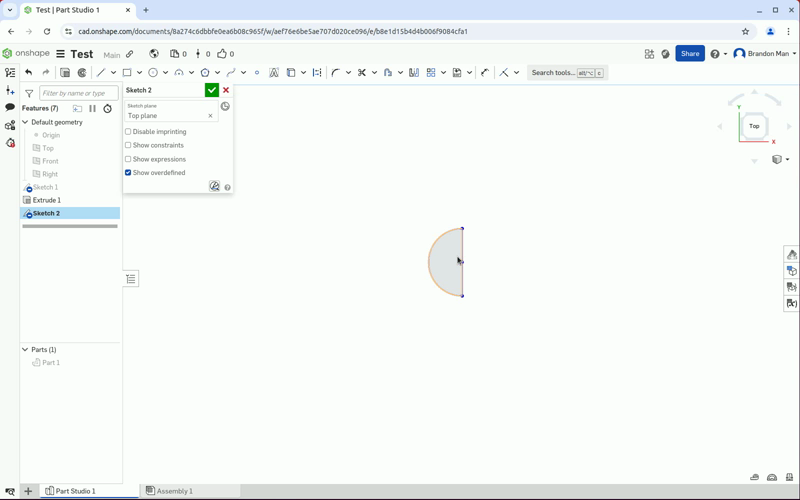
scroll(6)
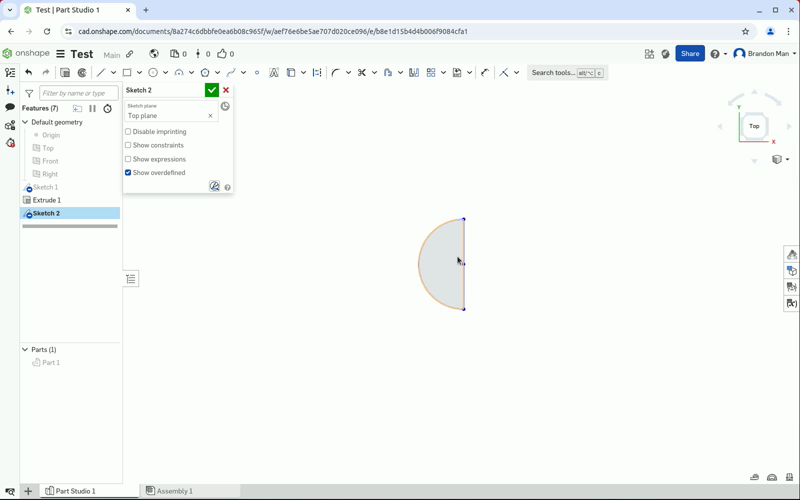
scroll(6)
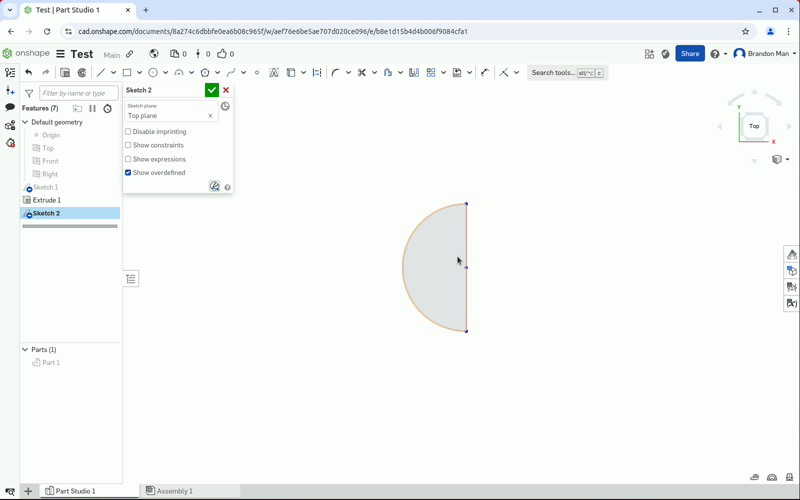
scroll(6)
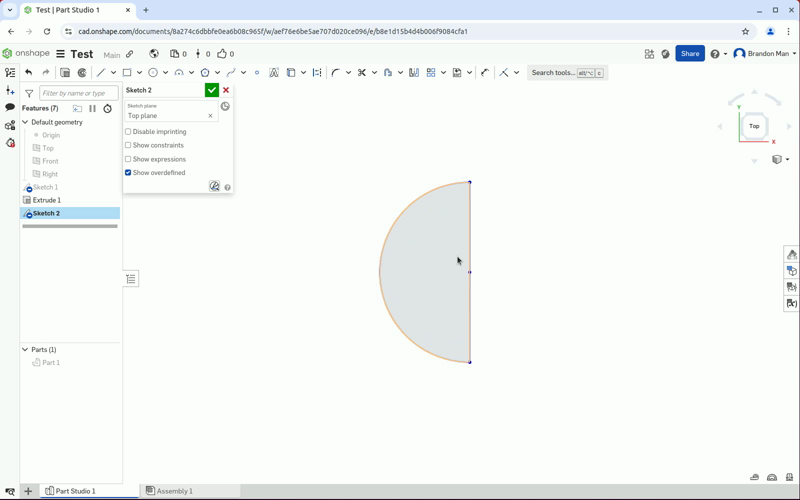
scroll(6)
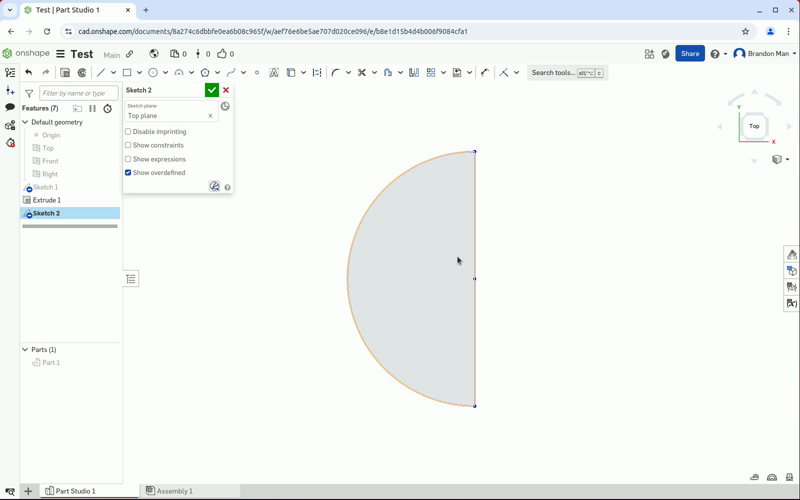
scroll(6)
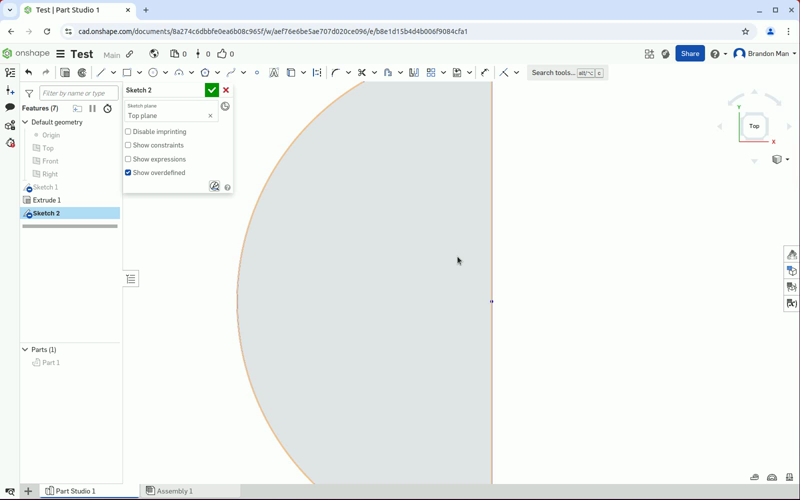
click(457, 256)
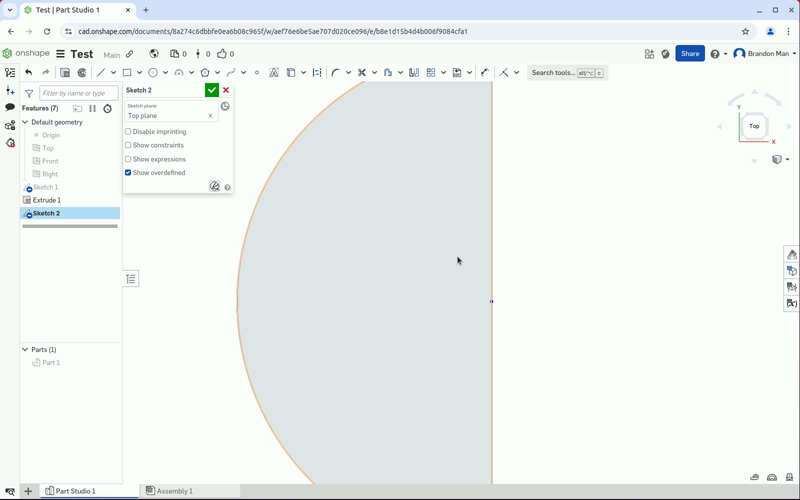
scroll(-6)
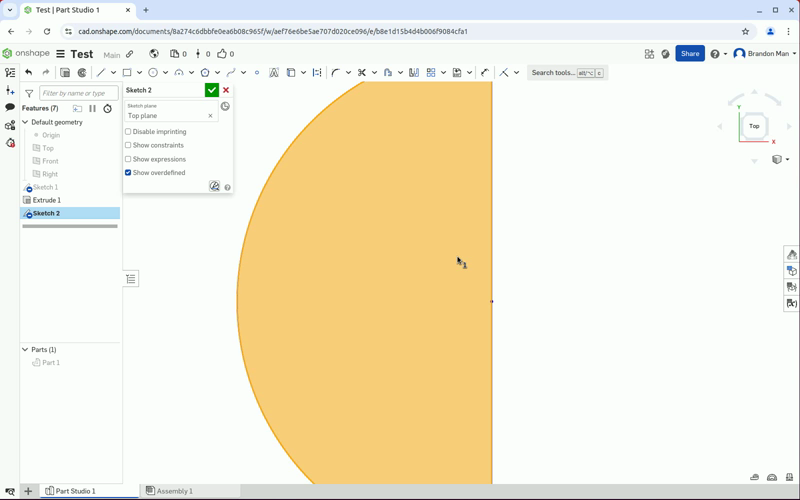
scroll(-6)
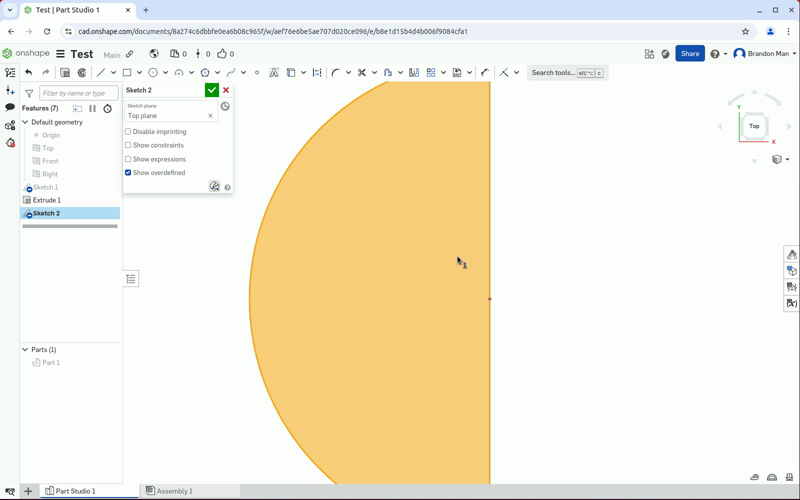
scroll(-6)
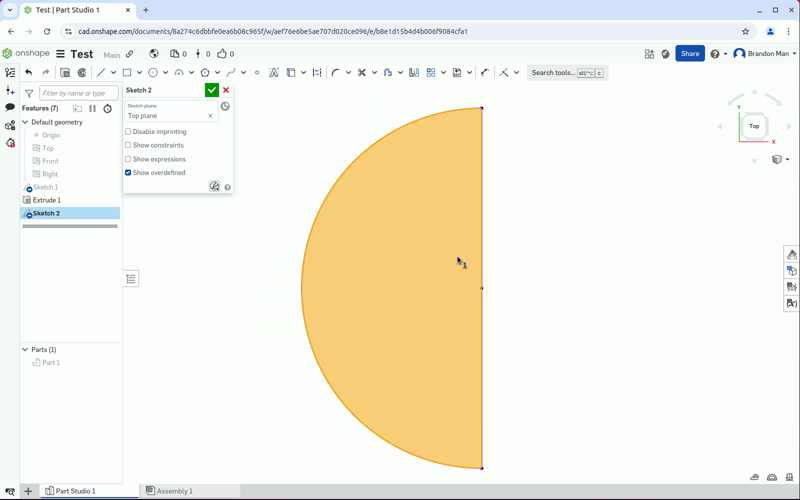
scroll(-6)
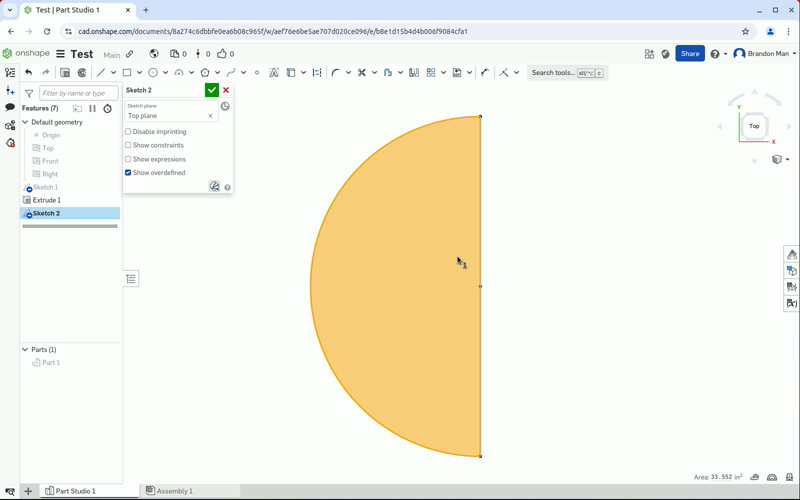
scroll(-6)
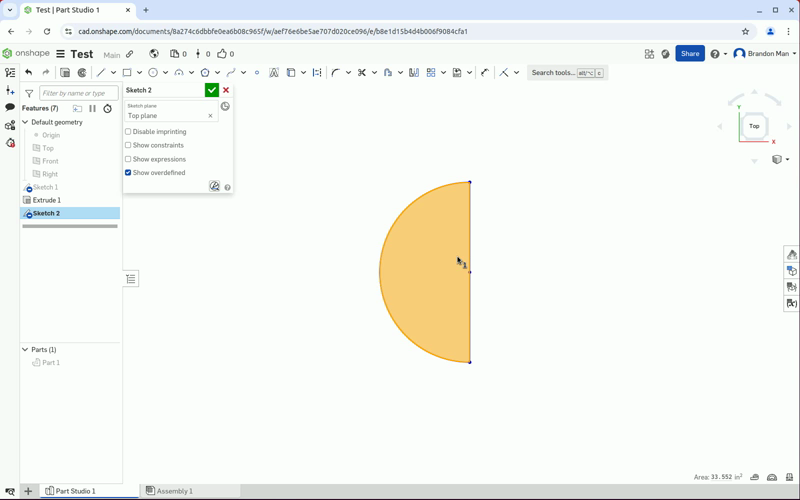
scroll(-6)
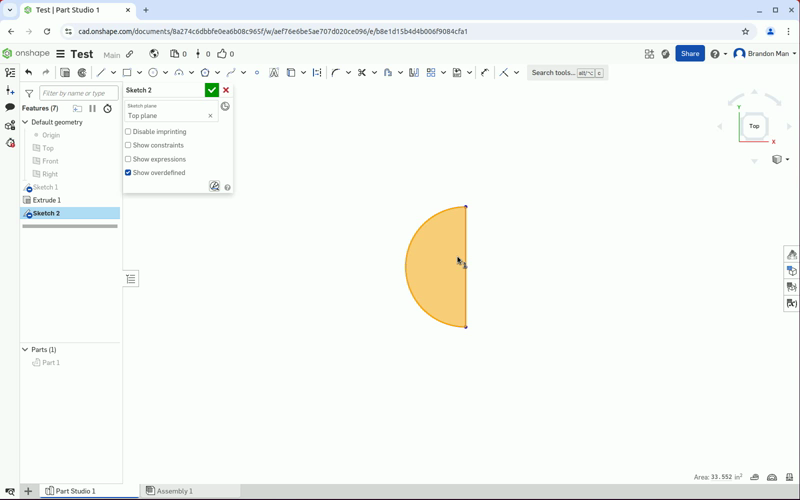
scroll(-6)
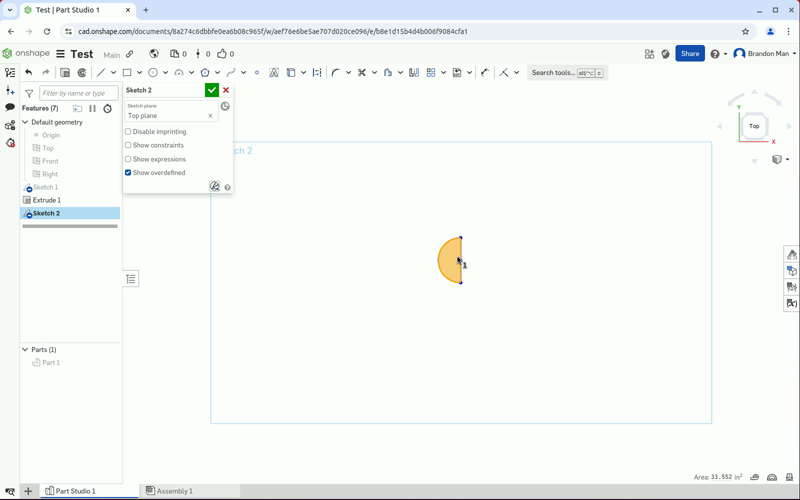
mouse_move(73, 352)
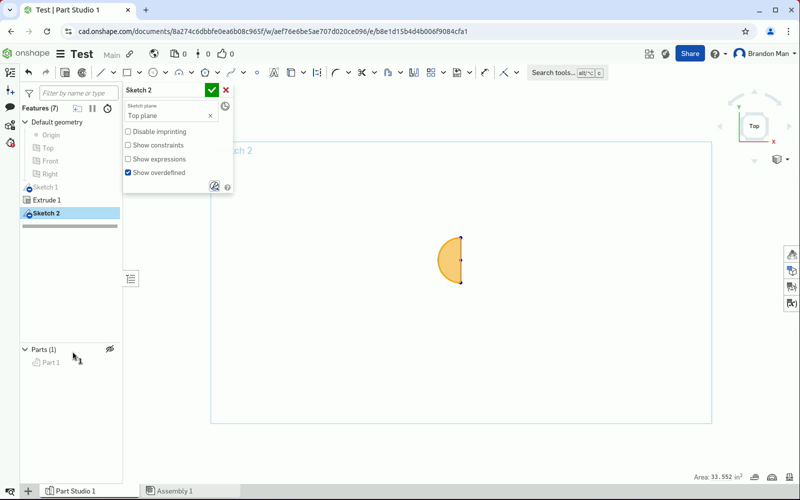
key(shift+y)
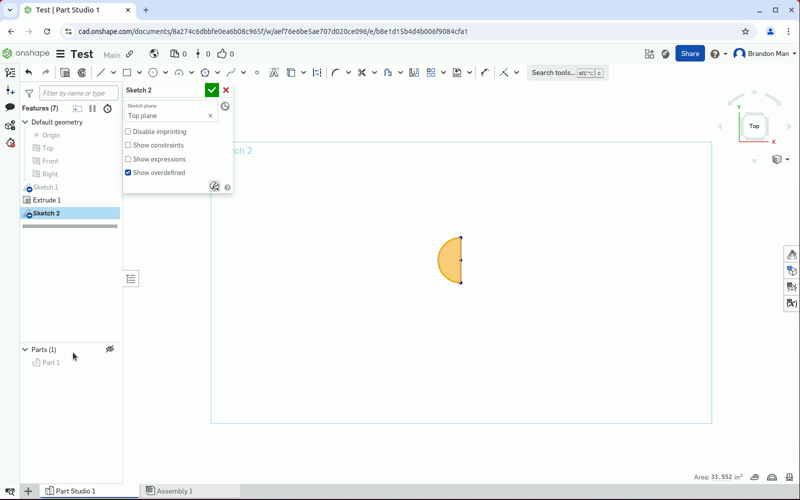
key(shift+e)
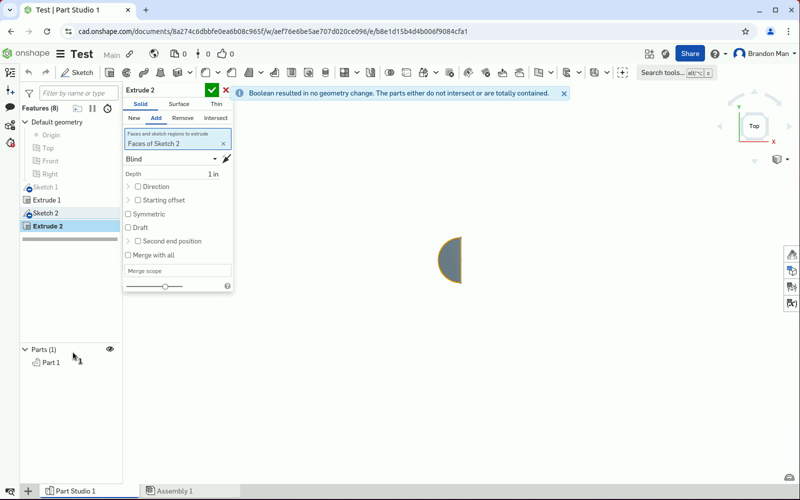
mouse_move(143, 106)
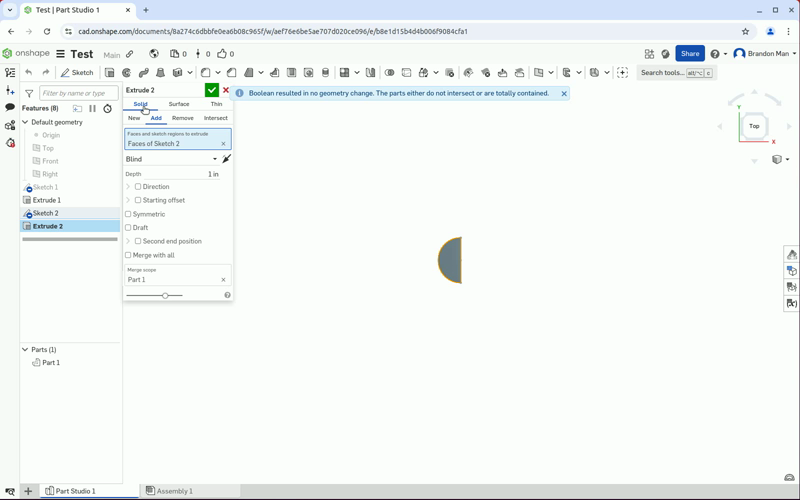
click(143, 106)
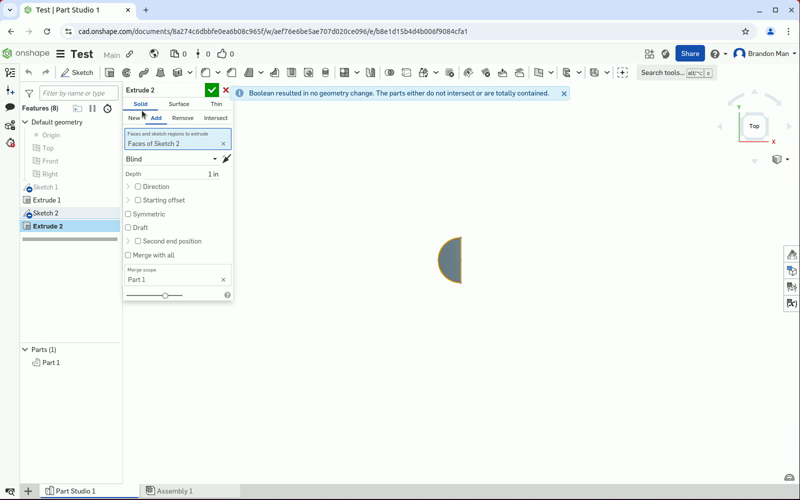
mouse_move(137, 120)
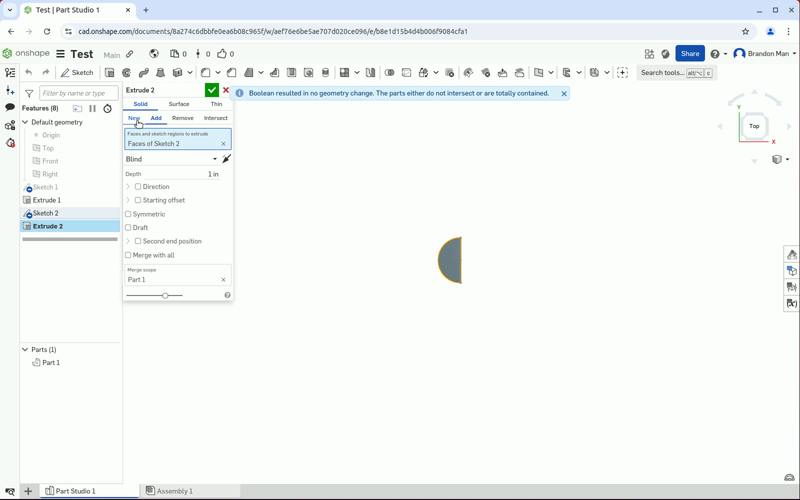
click(137, 120)
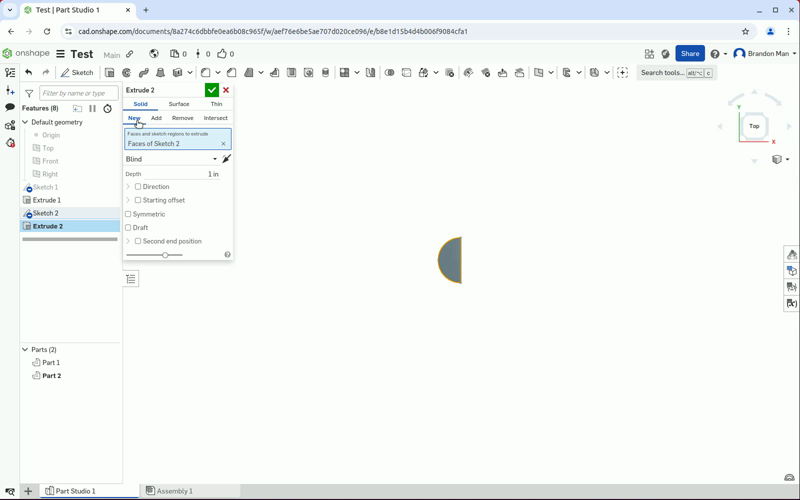
key(tab, 4)
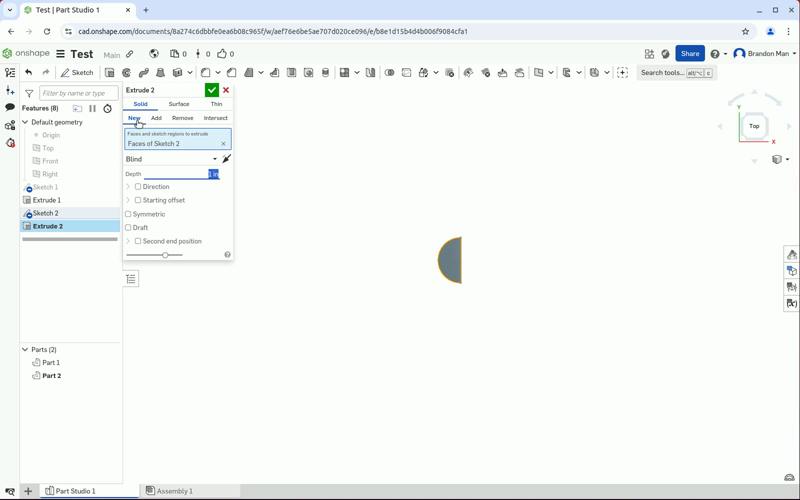
text(4.574)
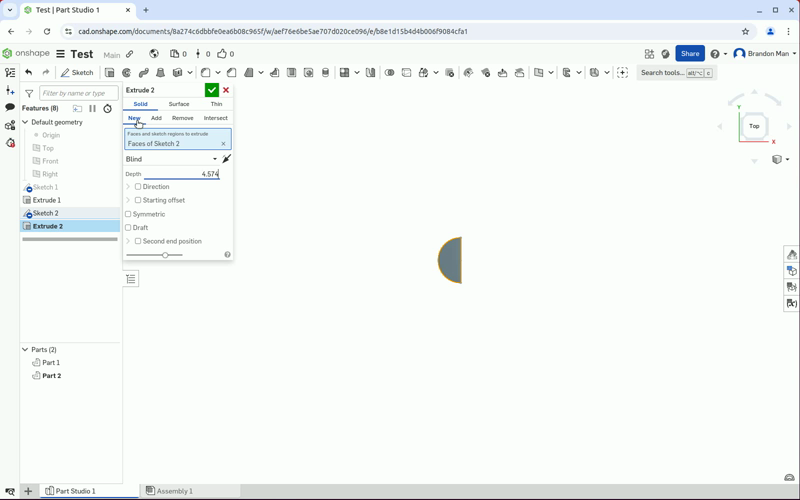
key(enter)
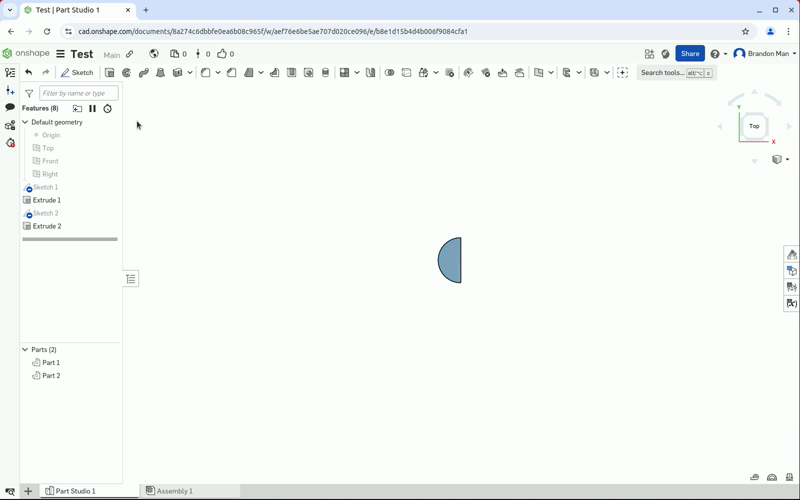
key(shift+h)
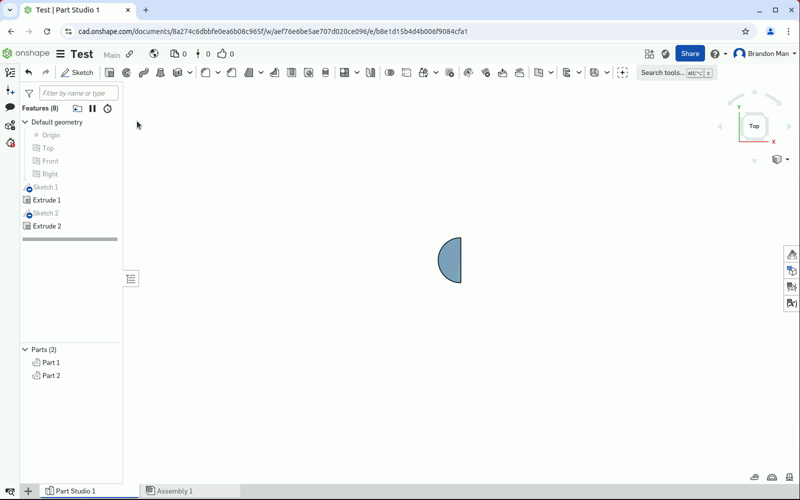
key(shift+h)
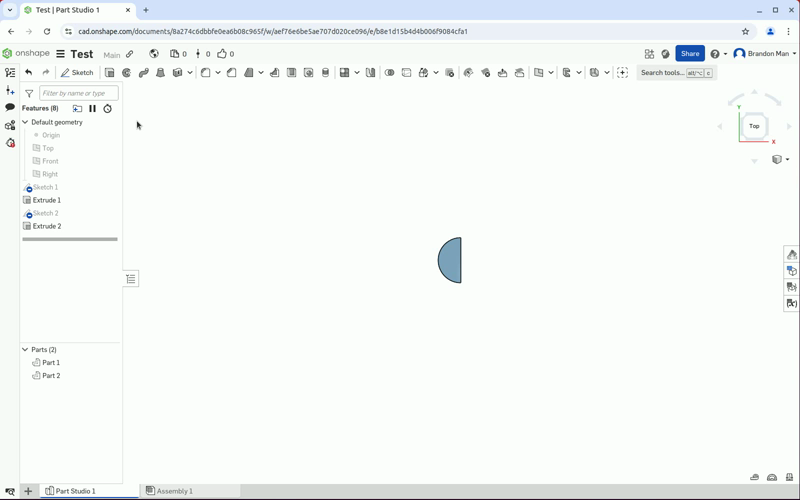
mouse_move(73, 189)
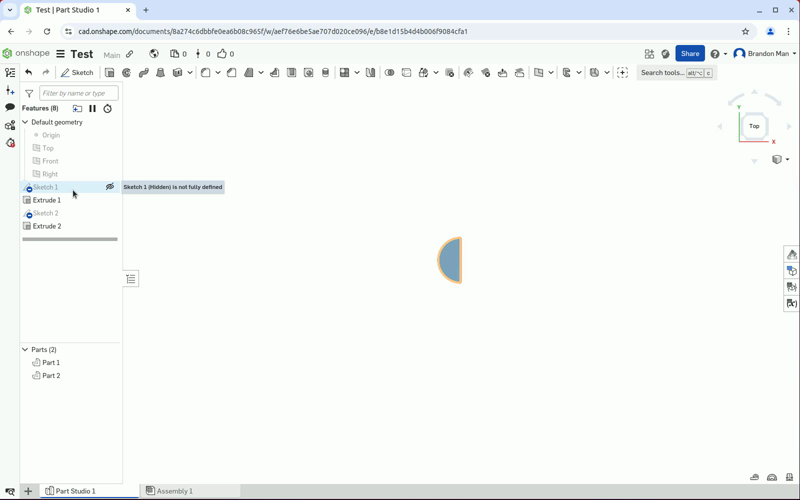
click(73, 189)
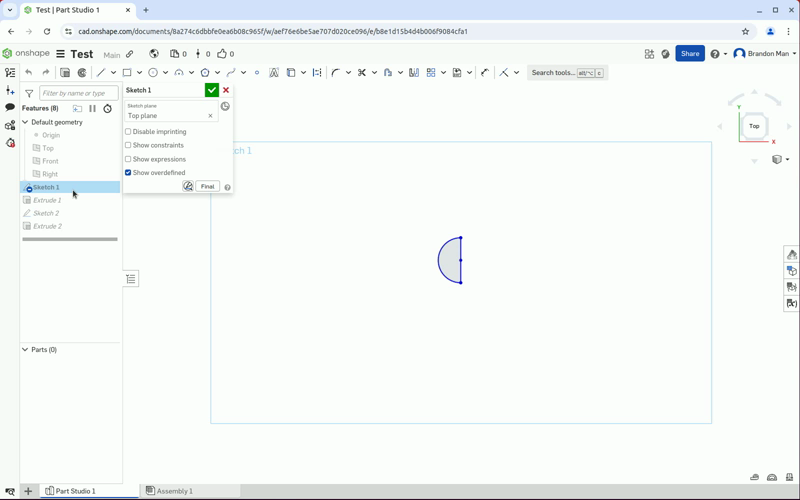
mouse_move(229, 92)
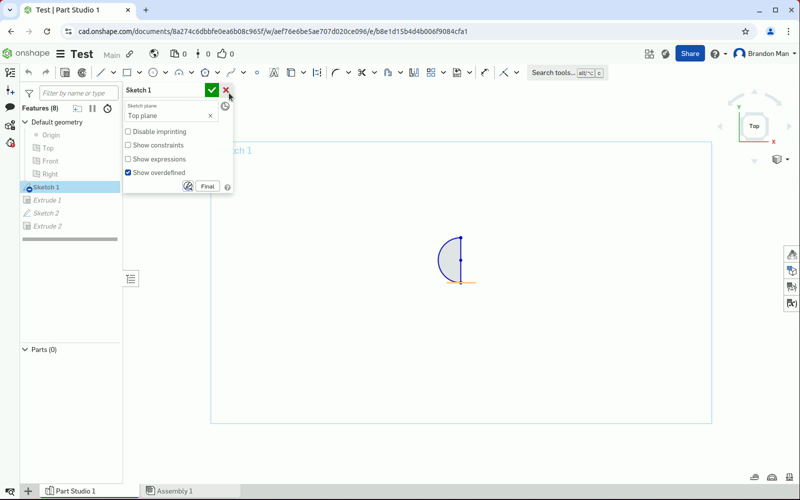
click(229, 92)
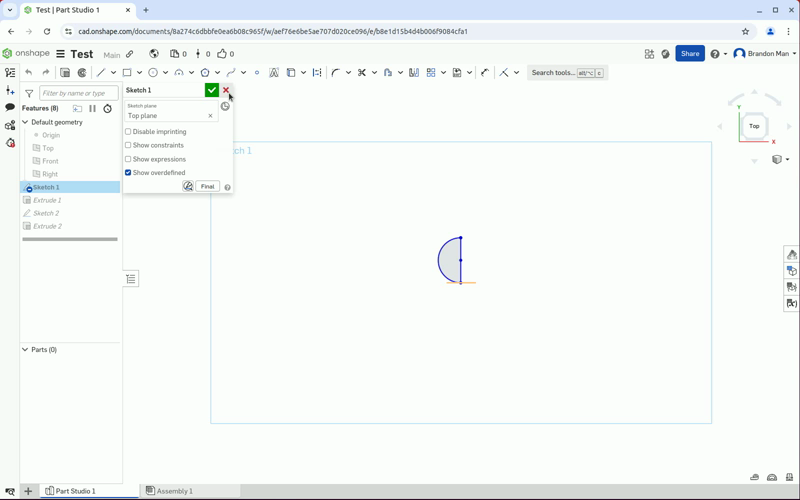
key(shift+s)
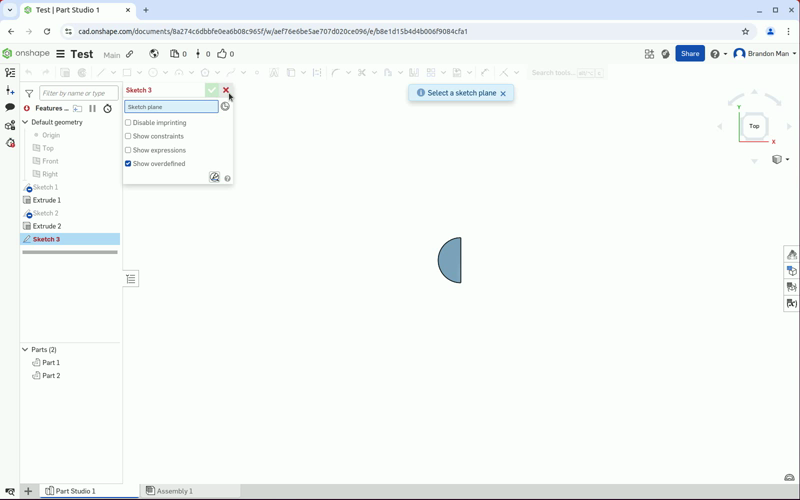
mouse_move(73, 150)
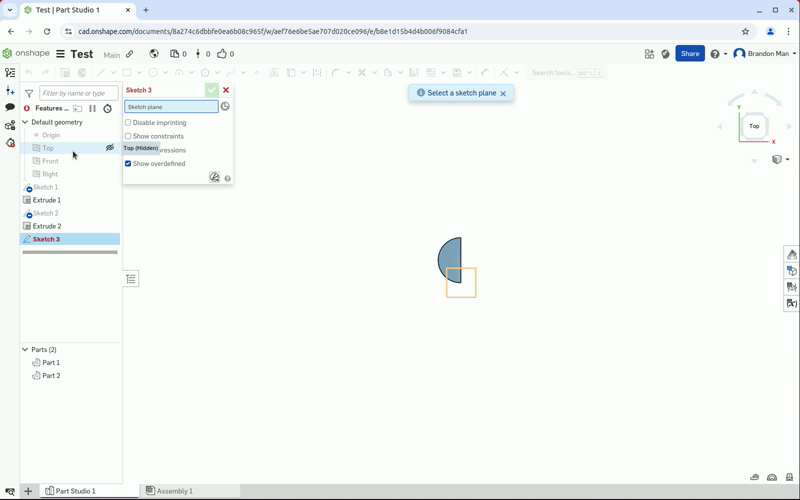
click(73, 150)
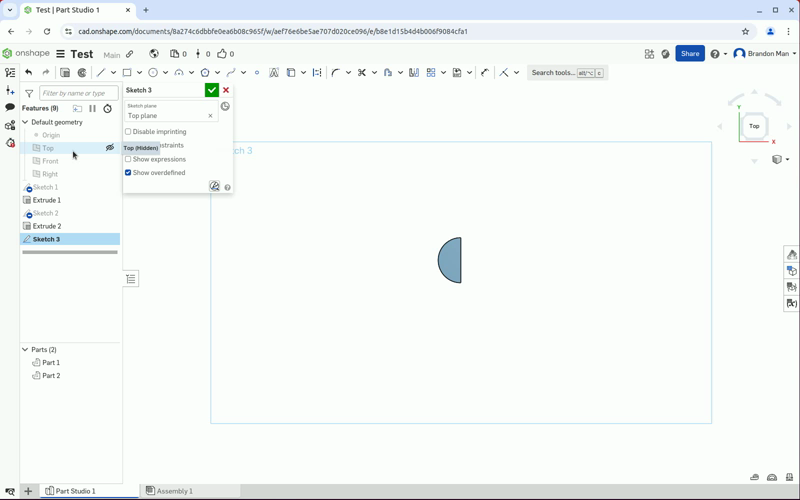
mouse_move(73, 352)
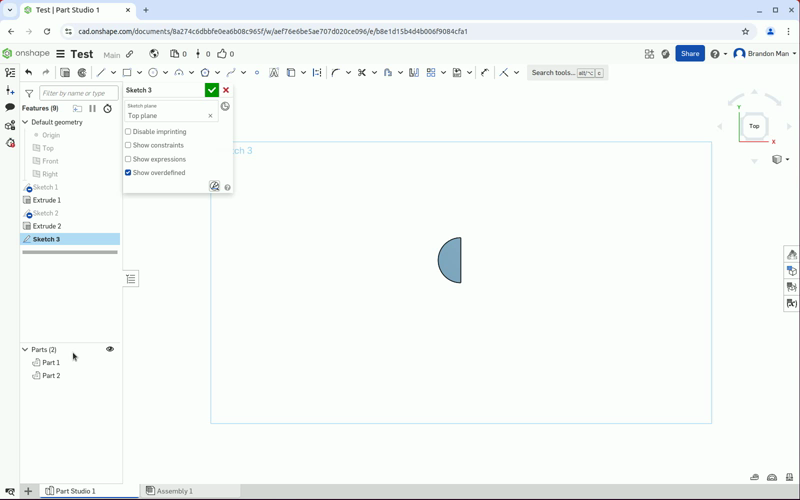
key(y)
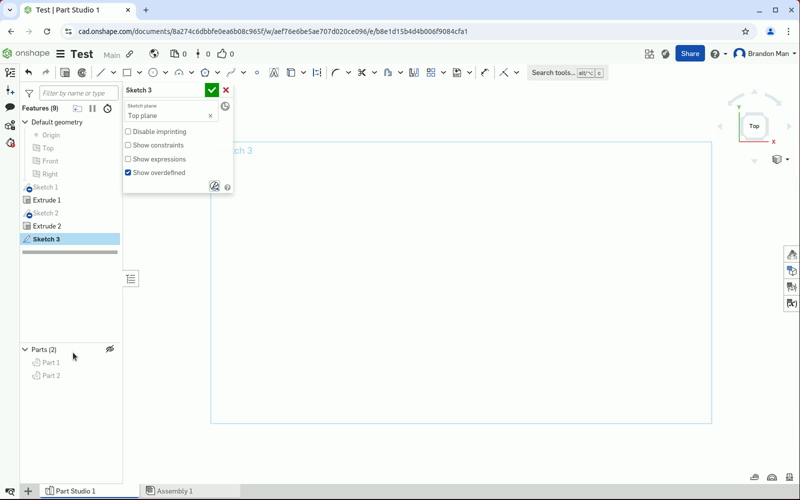
key(a)
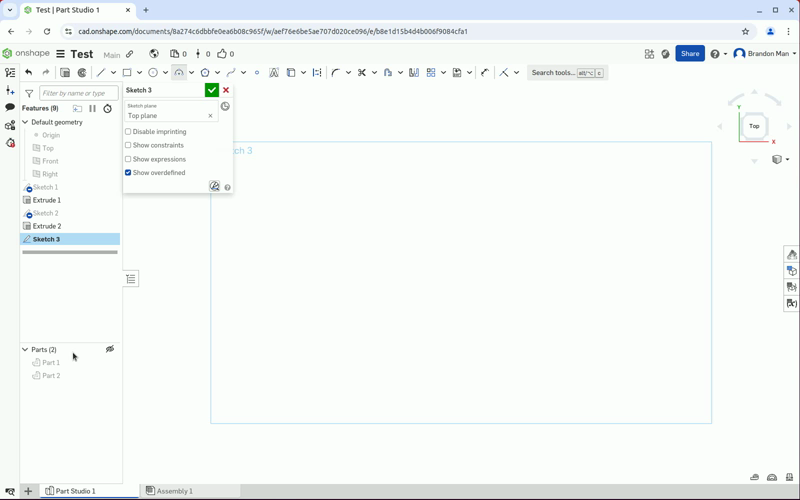
key_down(shift)
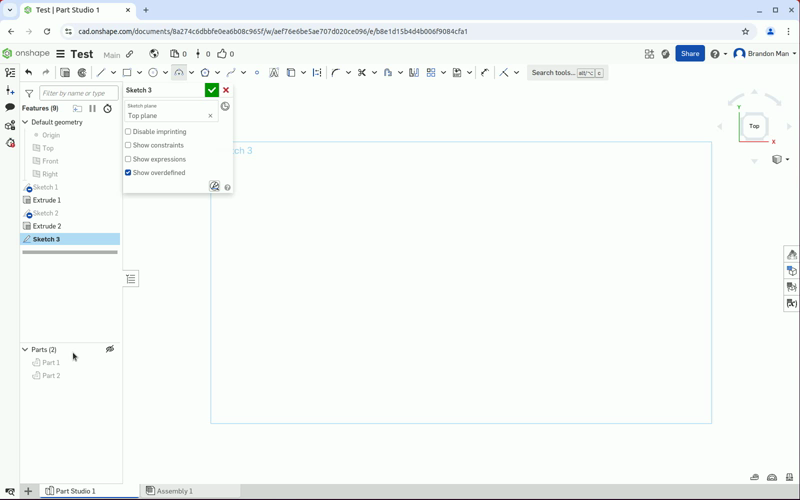
mouse_move(551, 282)
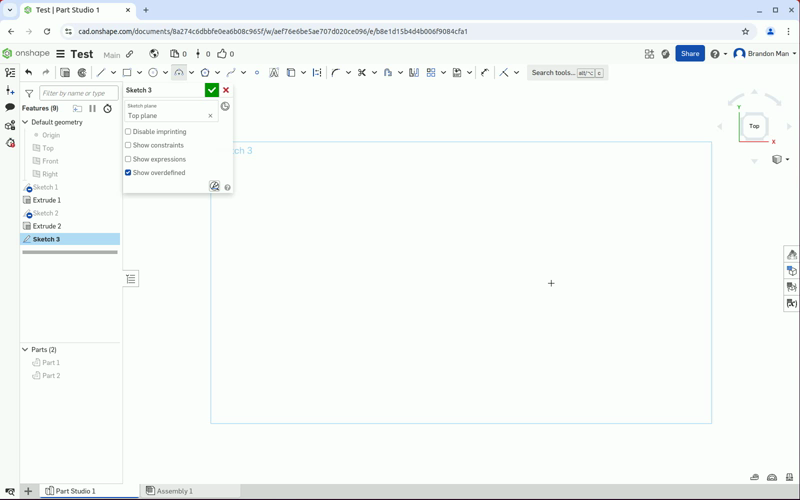
click(551, 282)
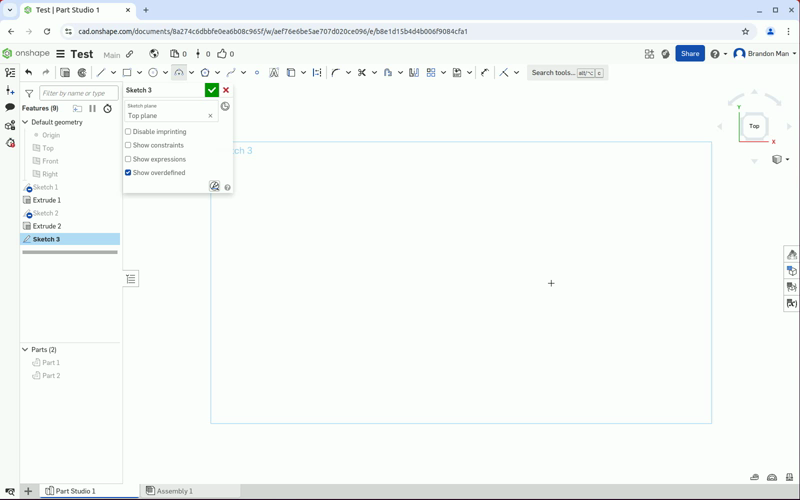
key_up(shift)
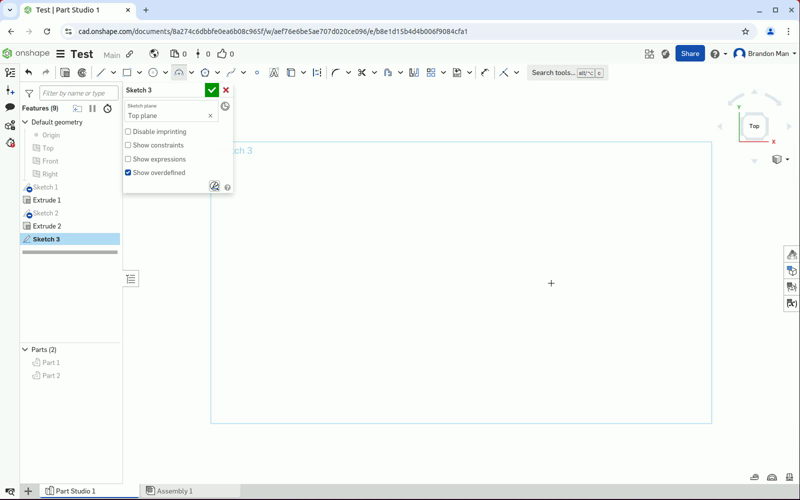
key_down(shift)
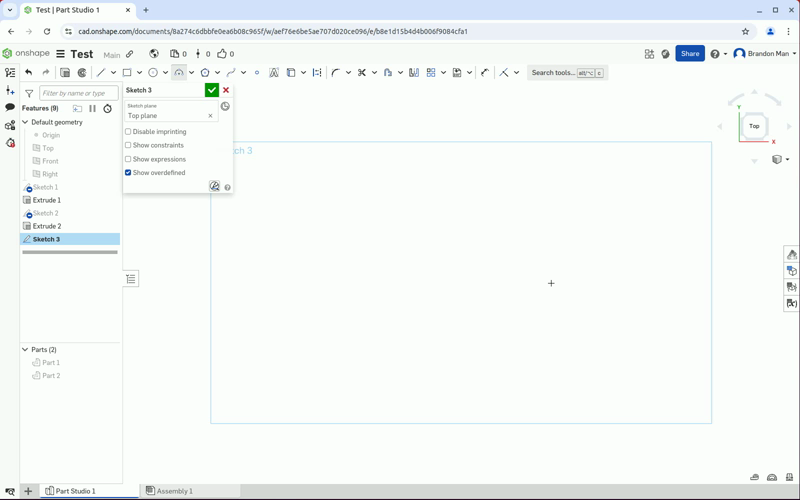
mouse_move(551, 237)
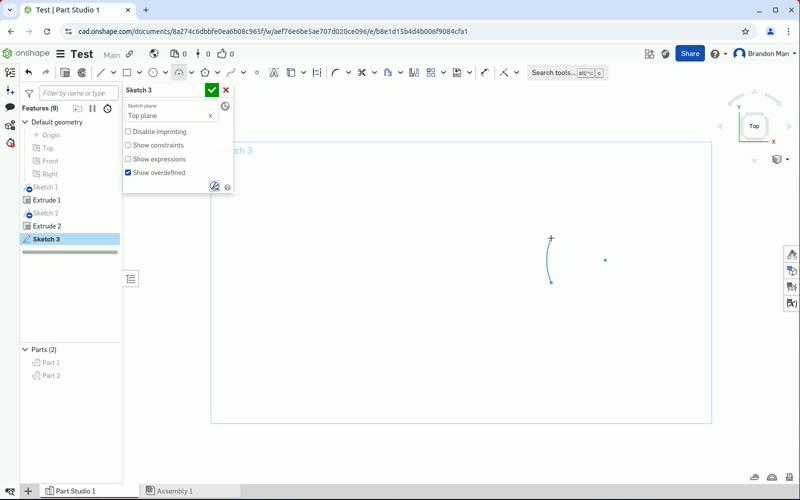
click(551, 237)
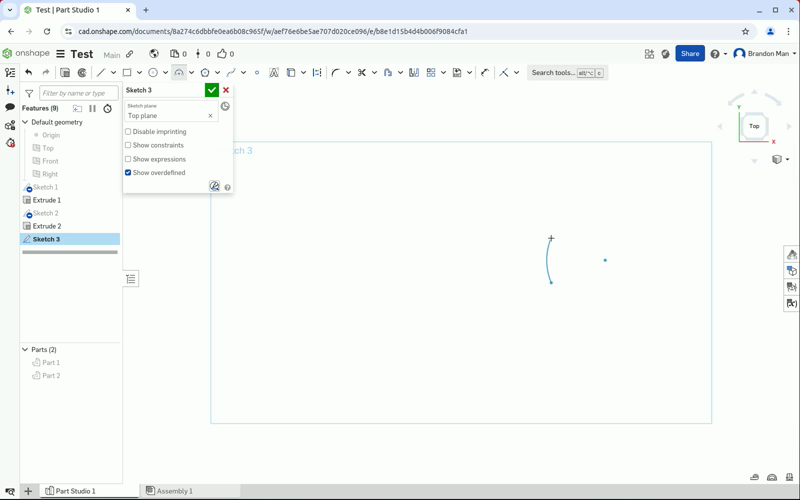
mouse_move(573, 260)
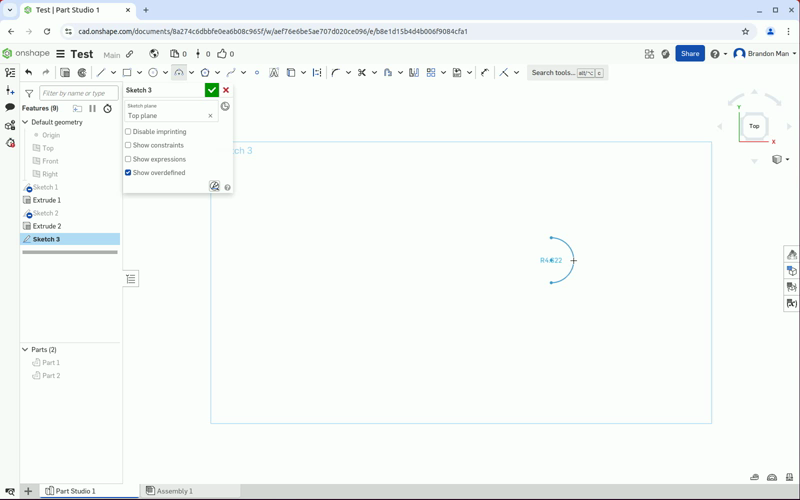
click(573, 260)
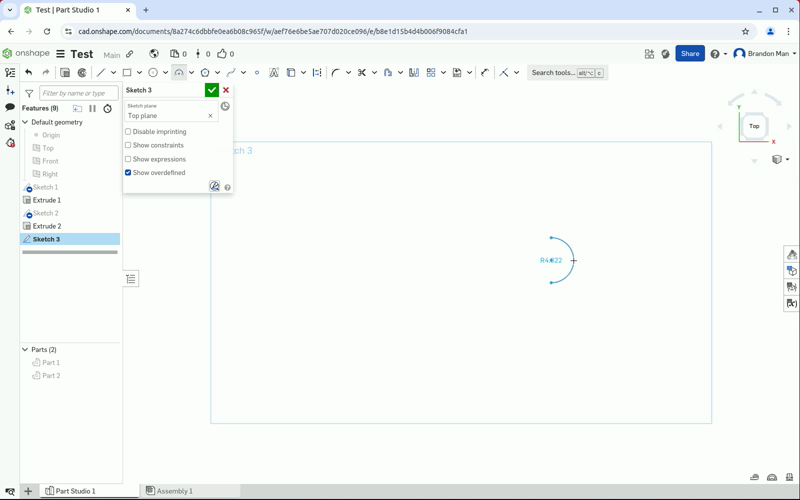
key_up(shift)
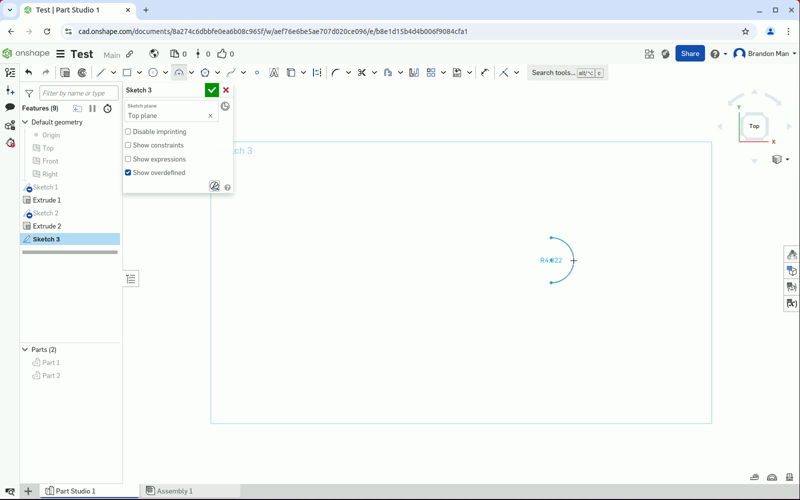
key(esc)
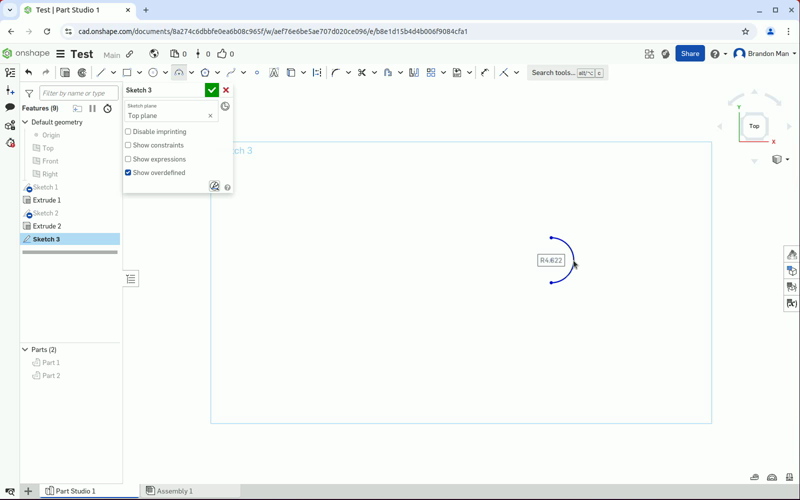
key(l)
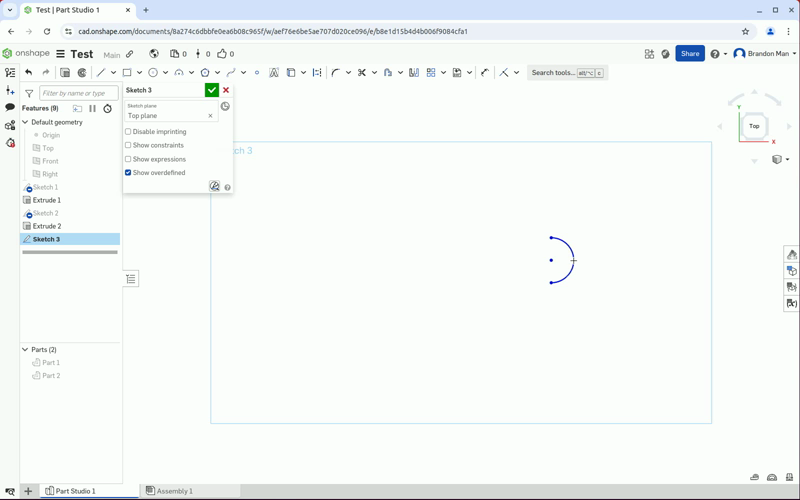
mouse_move(551, 237)
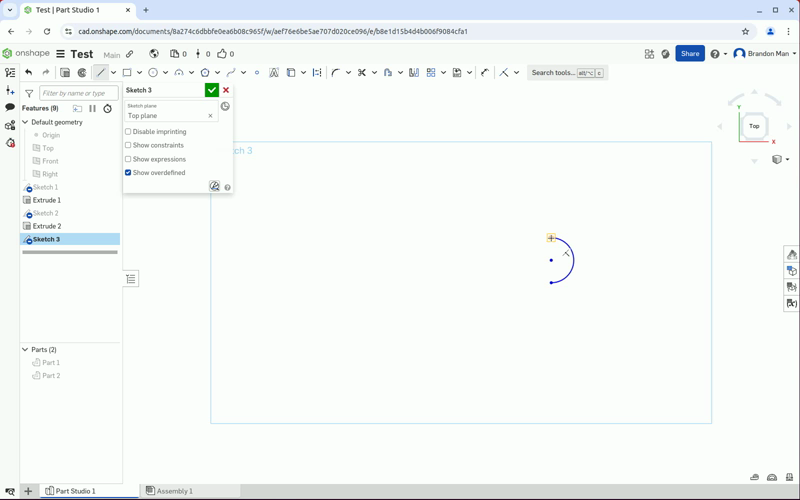
click(551, 237)
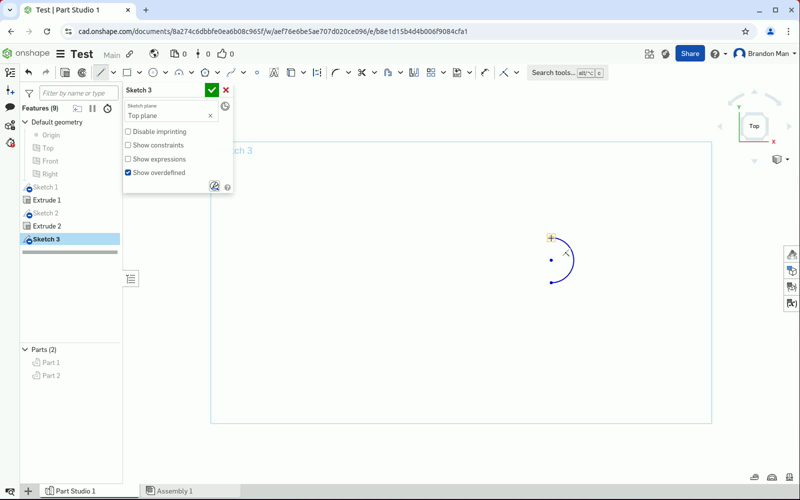
mouse_move(581, 237)
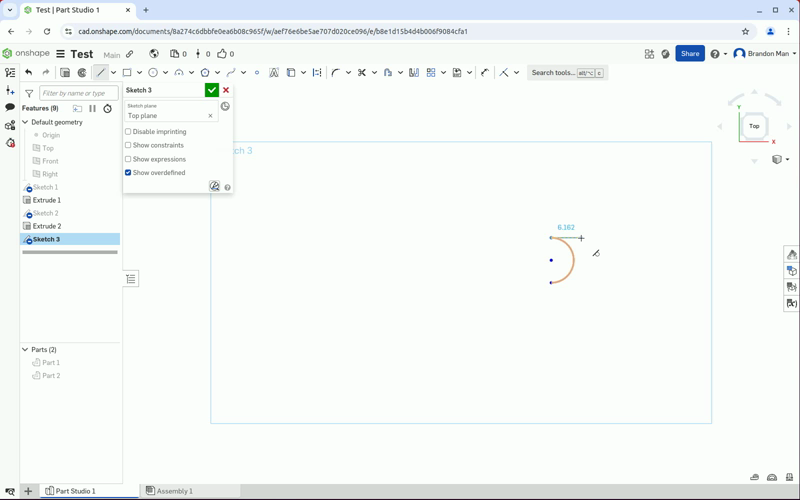
key_down(shift)
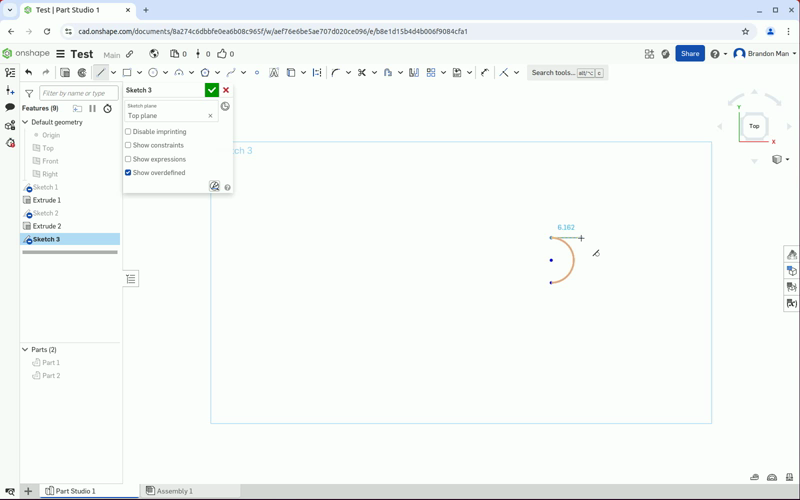
mouse_move(551, 282)
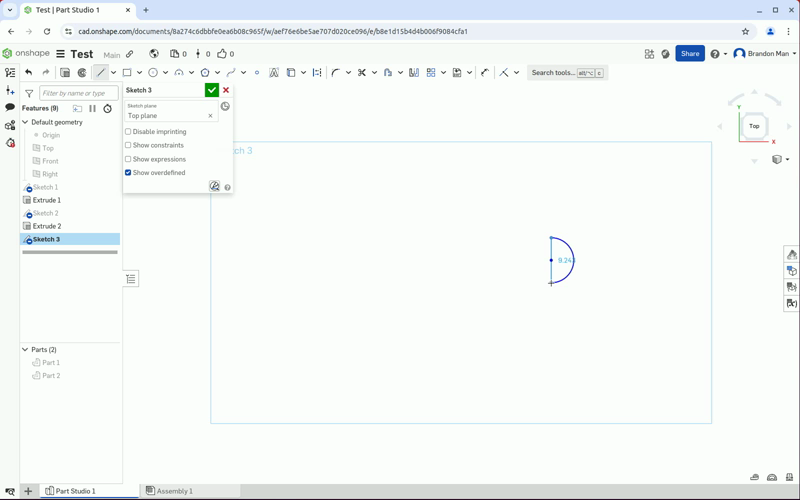
key_up(shift)
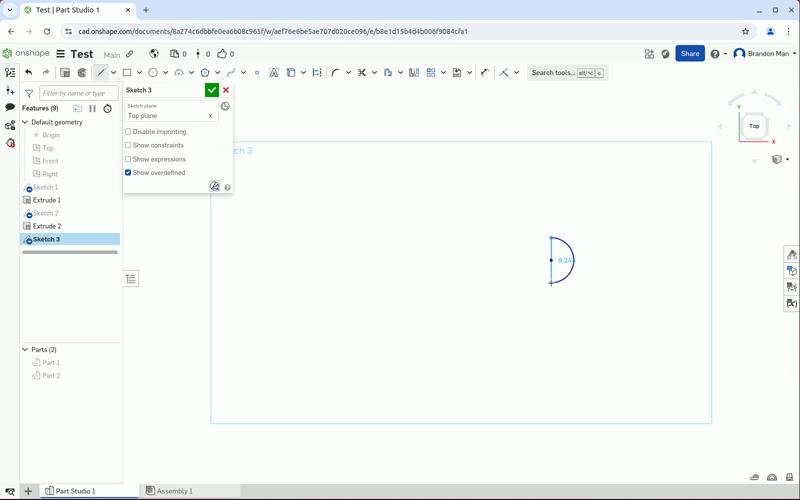
click(551, 282)
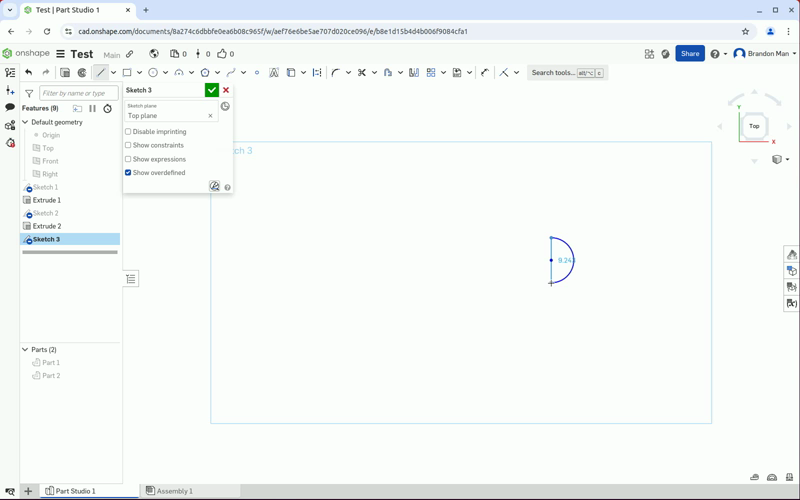
key(esc)
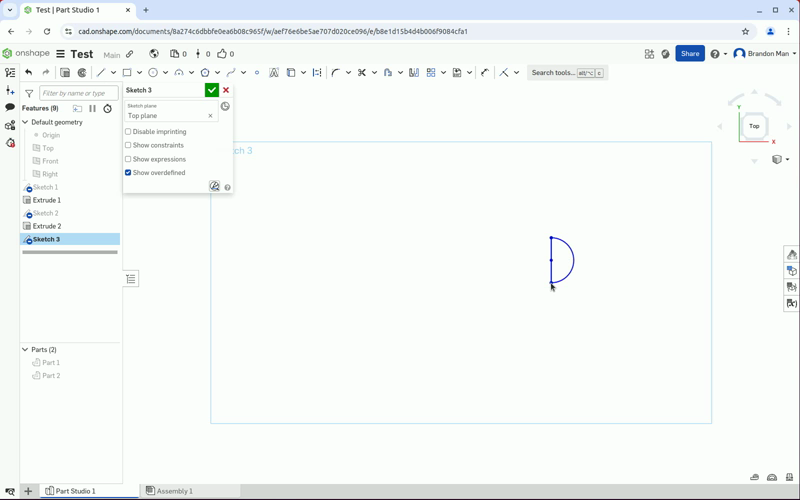
mouse_move(567, 272)
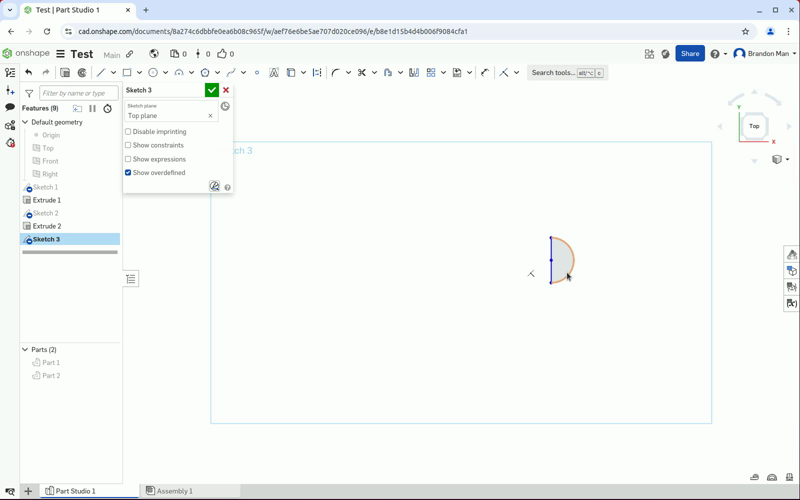
scroll(6)
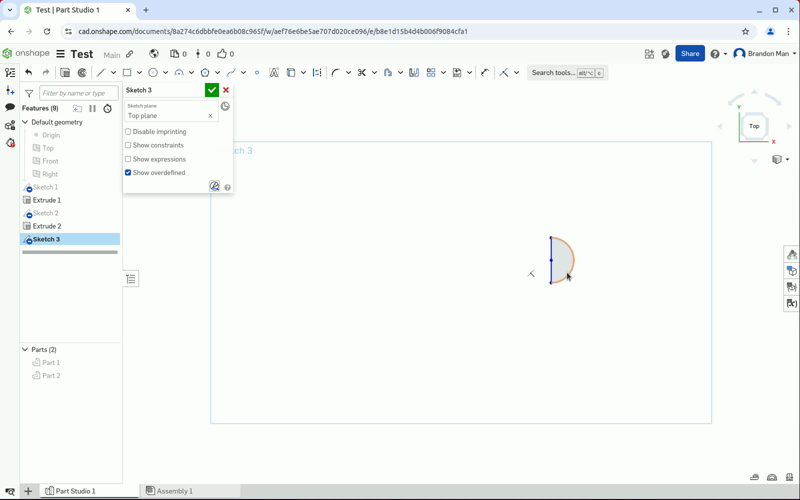
scroll(6)
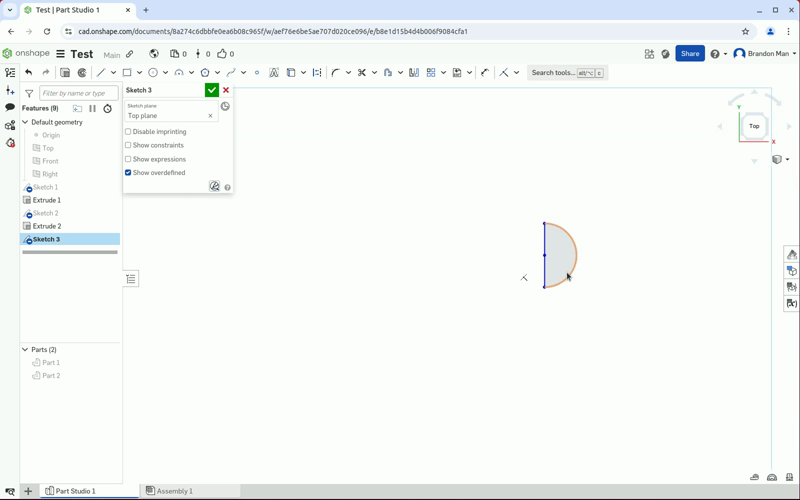
scroll(6)
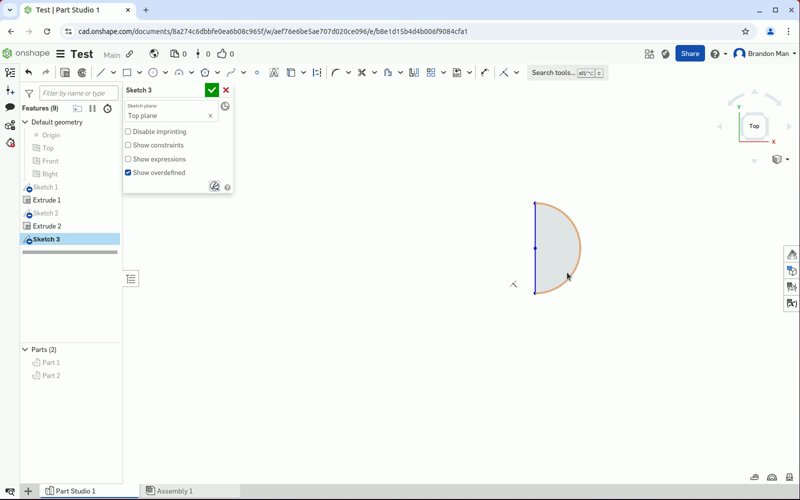
scroll(6)
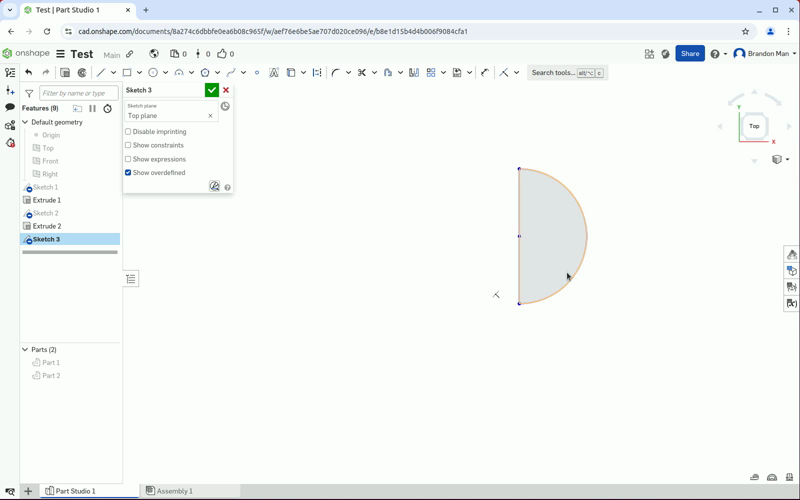
scroll(6)
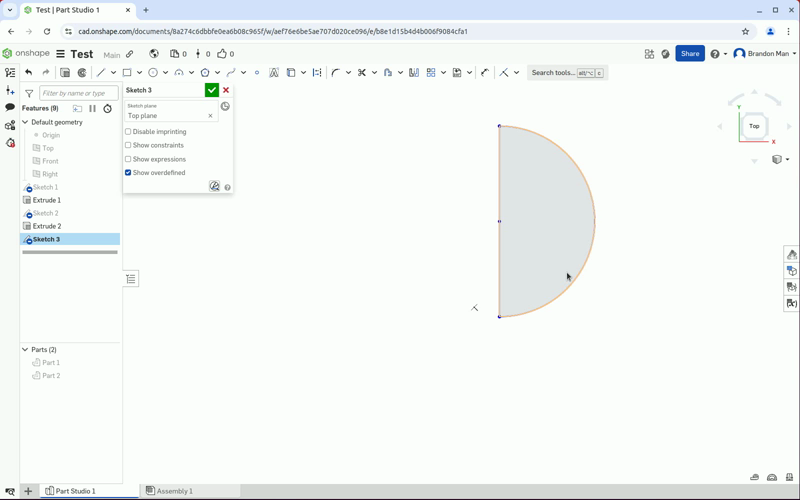
scroll(6)
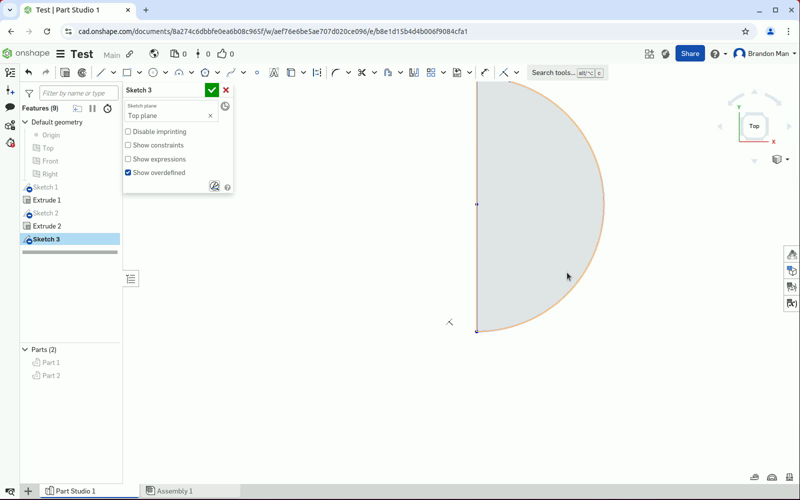
scroll(6)
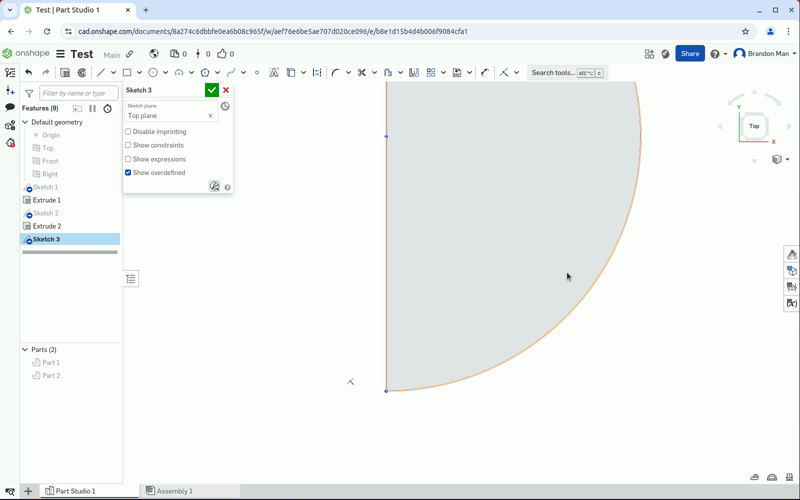
click(567, 272)
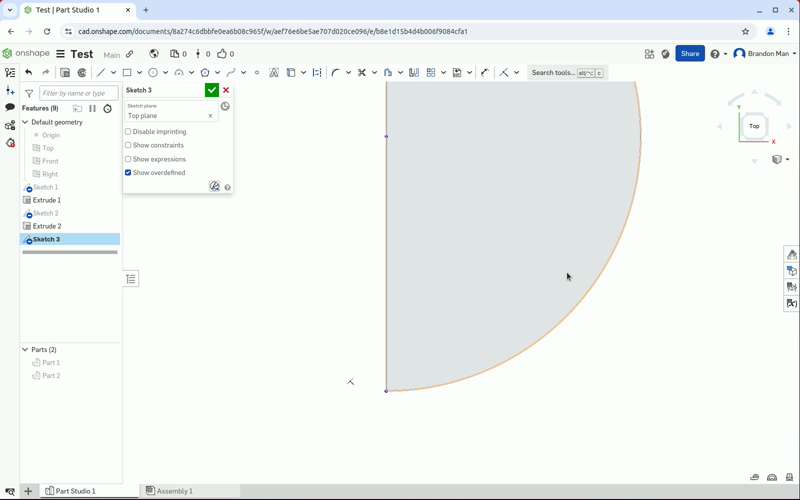
scroll(-6)
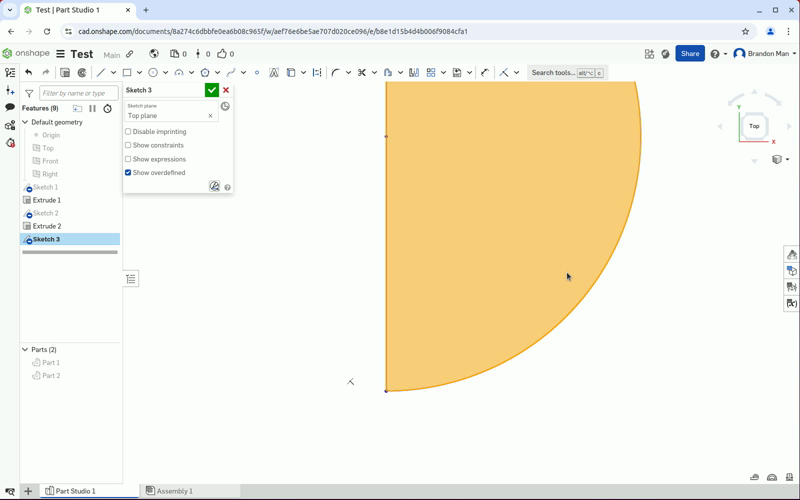
scroll(-6)
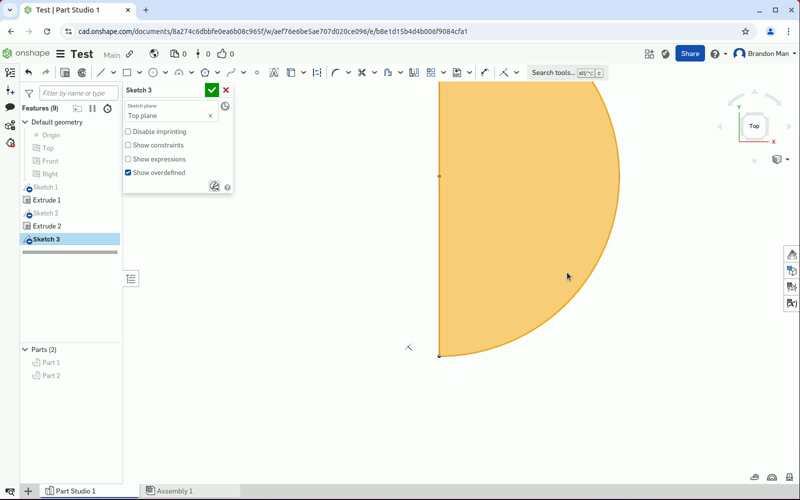
scroll(-6)
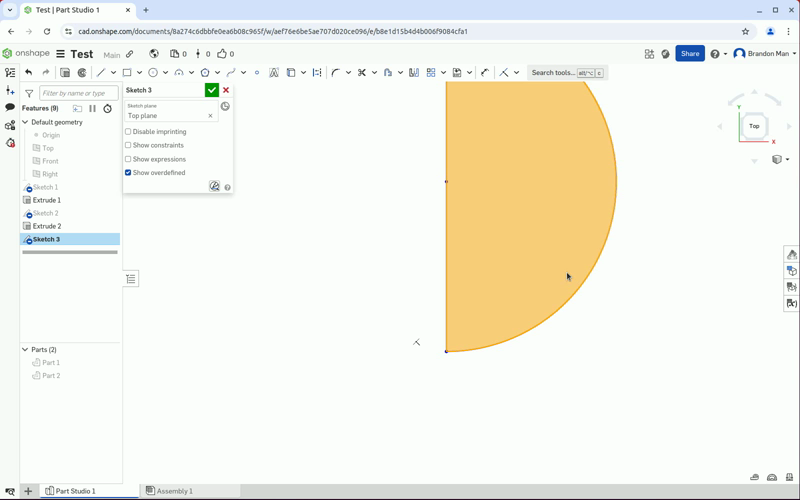
scroll(-6)
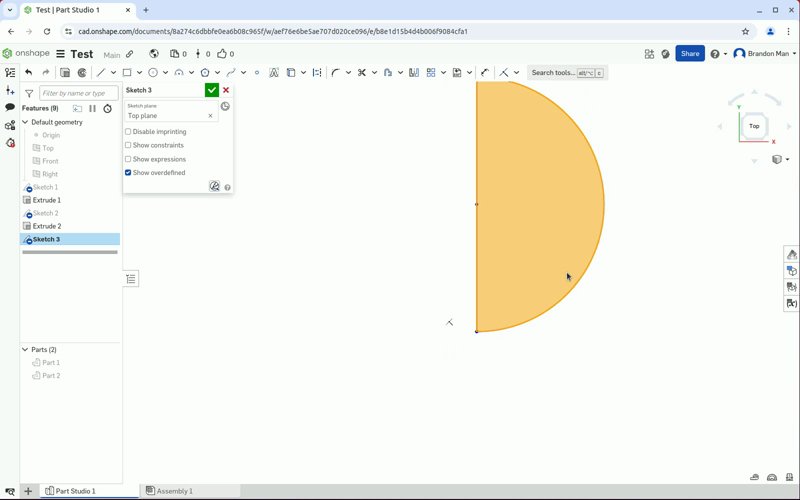
scroll(-6)
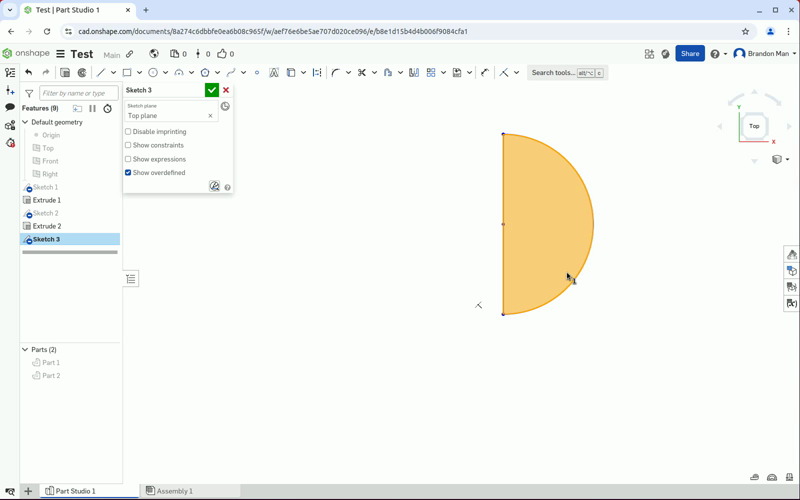
scroll(-6)
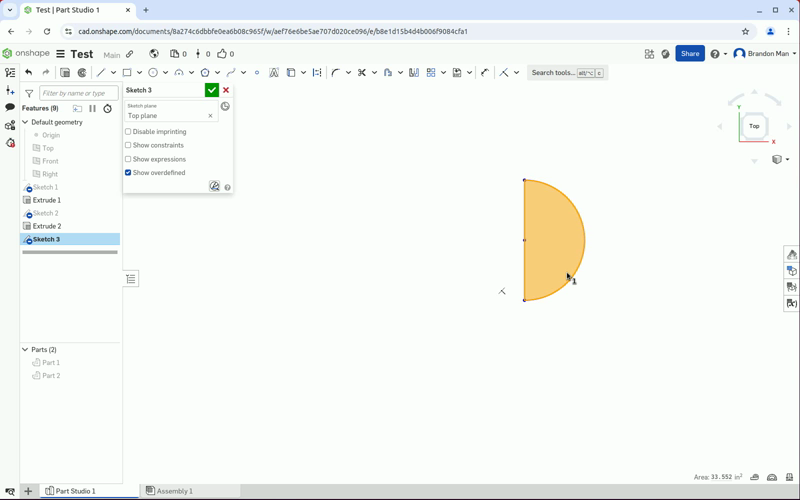
scroll(-6)
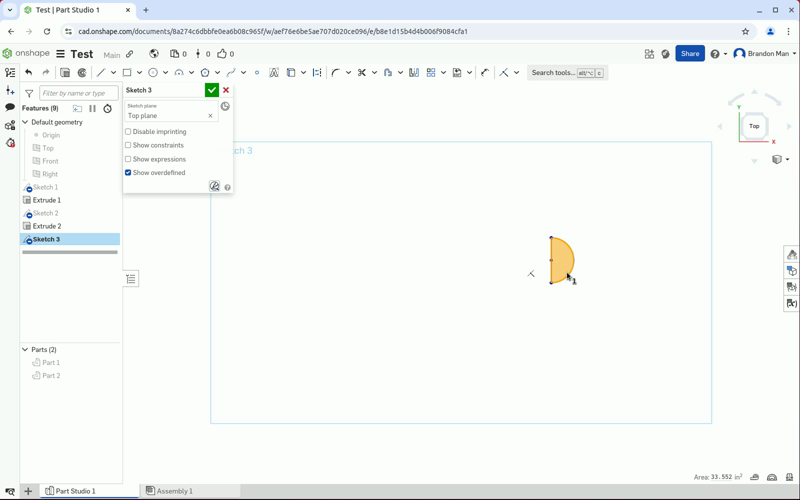
mouse_move(73, 352)
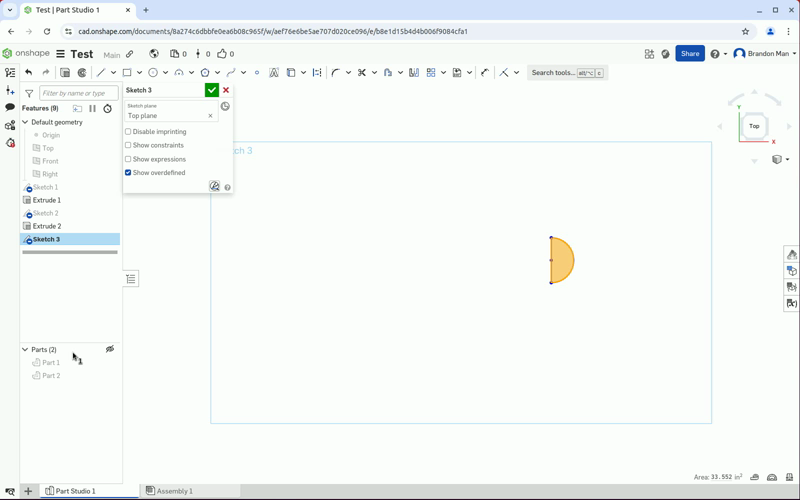
key(shift+y)
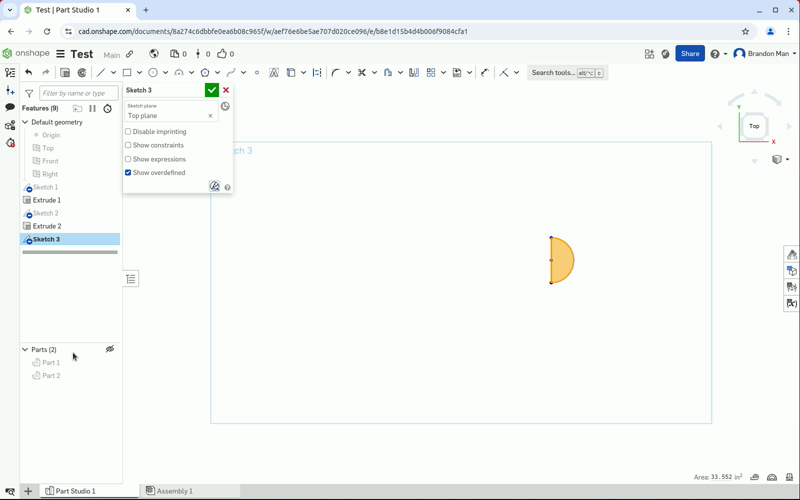
key(shift+e)
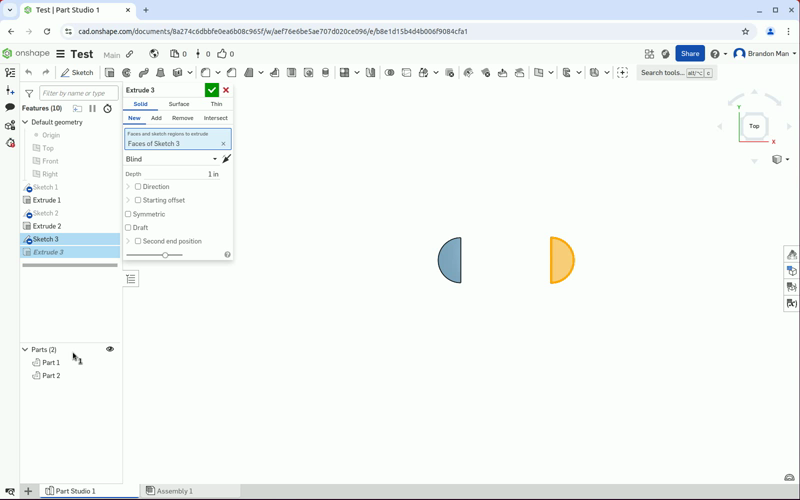
mouse_move(143, 106)
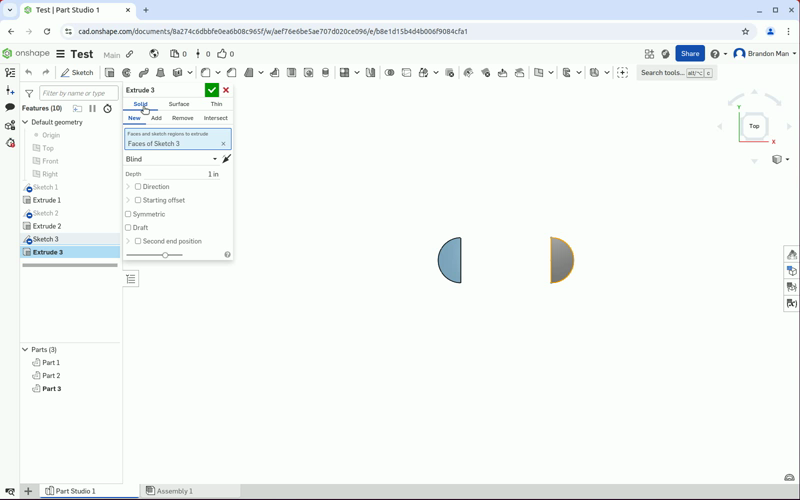
click(143, 106)
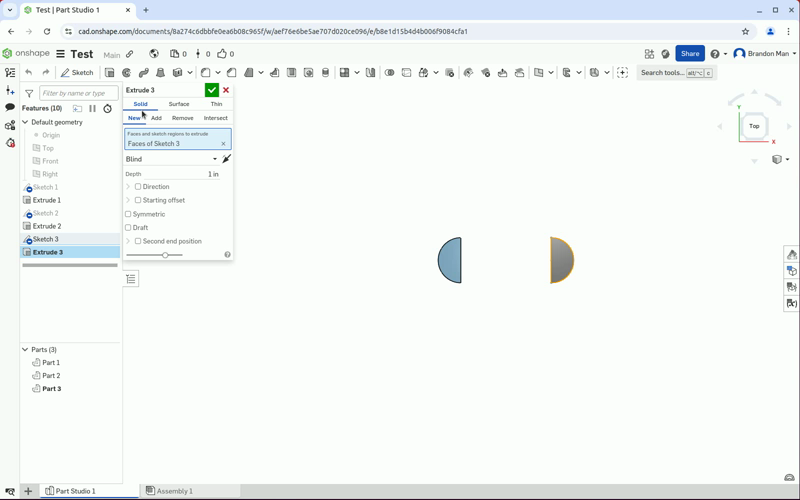
mouse_move(137, 120)
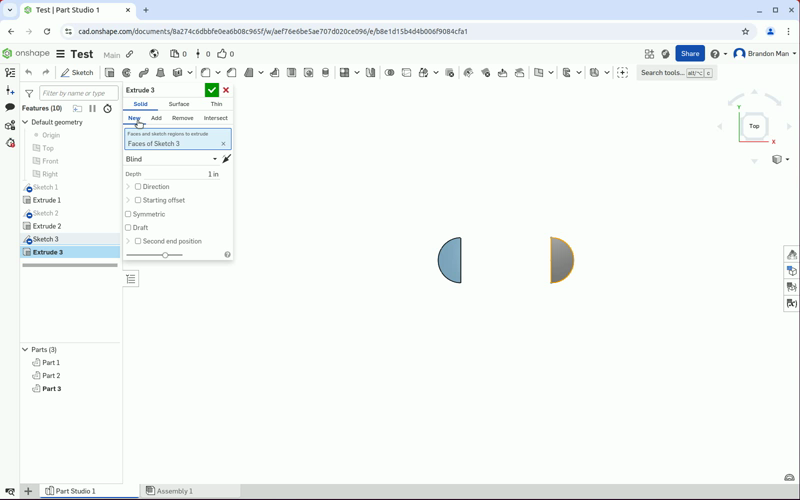
click(137, 120)
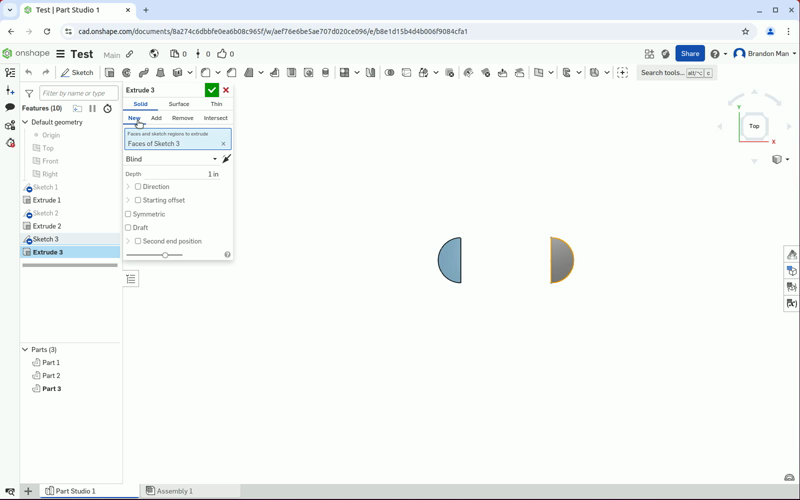
key(tab, 4)
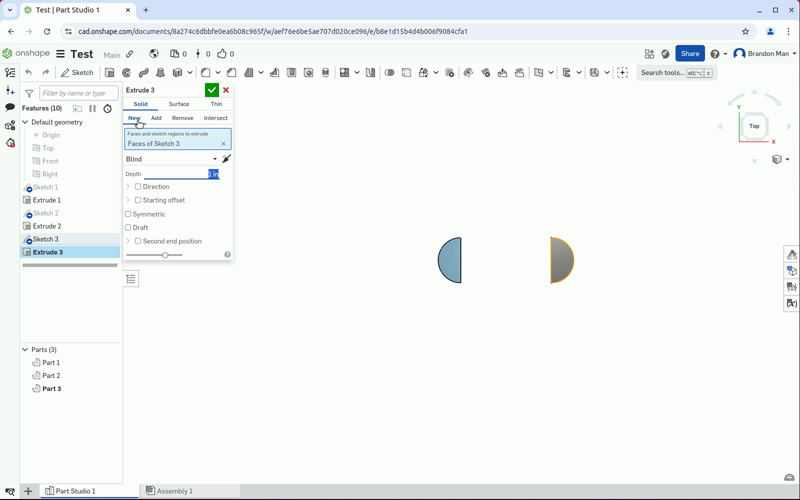
text(4.574)
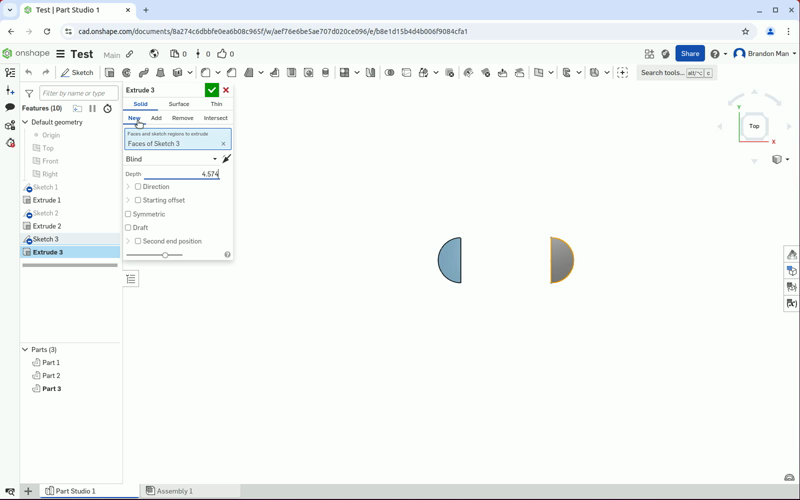
key(enter)
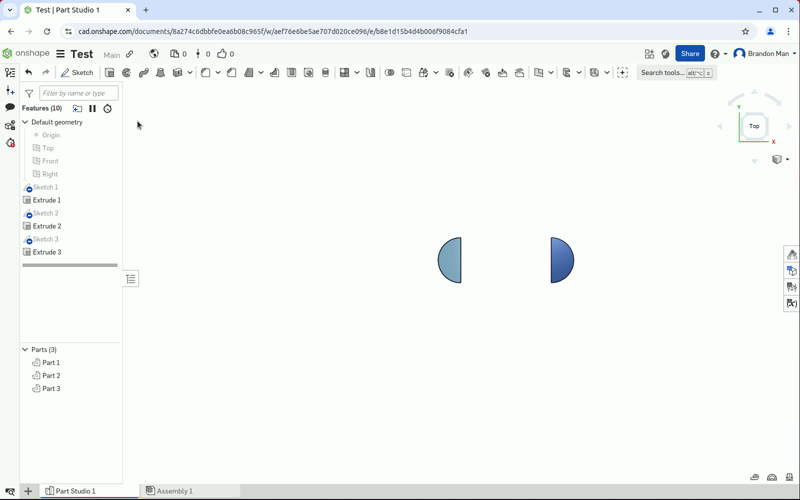
key(shift+h)
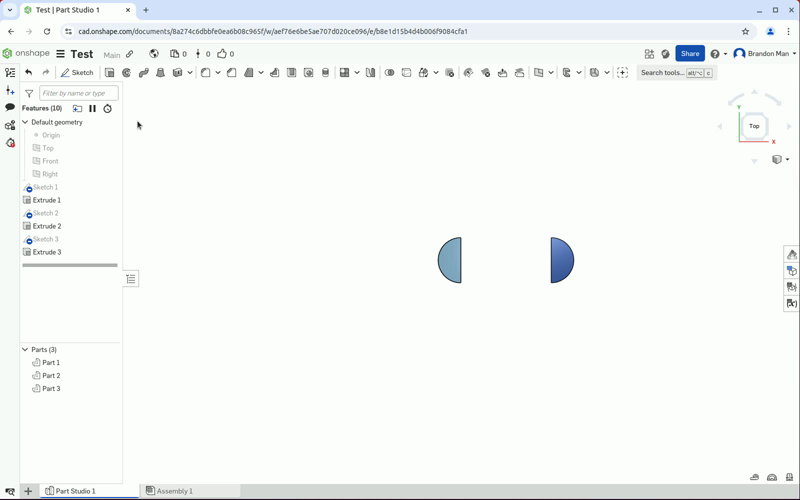
key(shift+h)
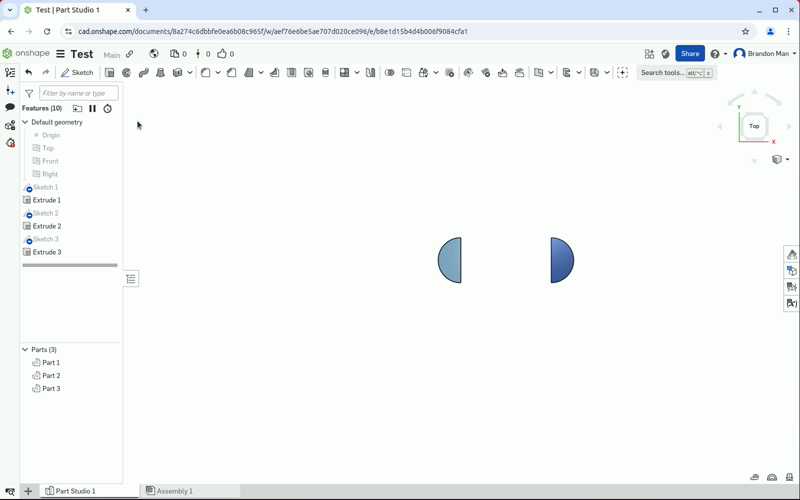
mouse_move(73, 189)
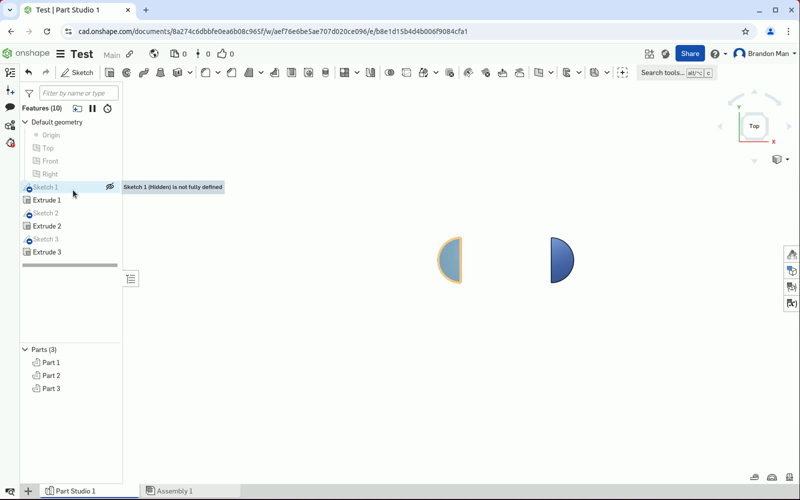
click(73, 189)
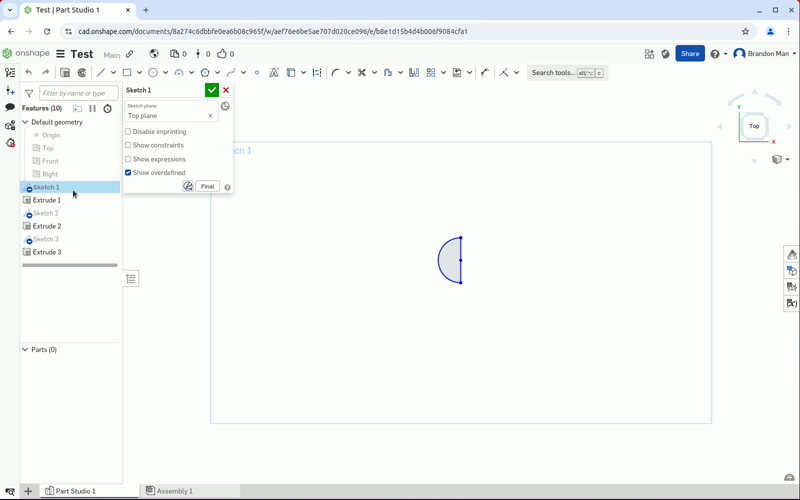
mouse_move(229, 92)
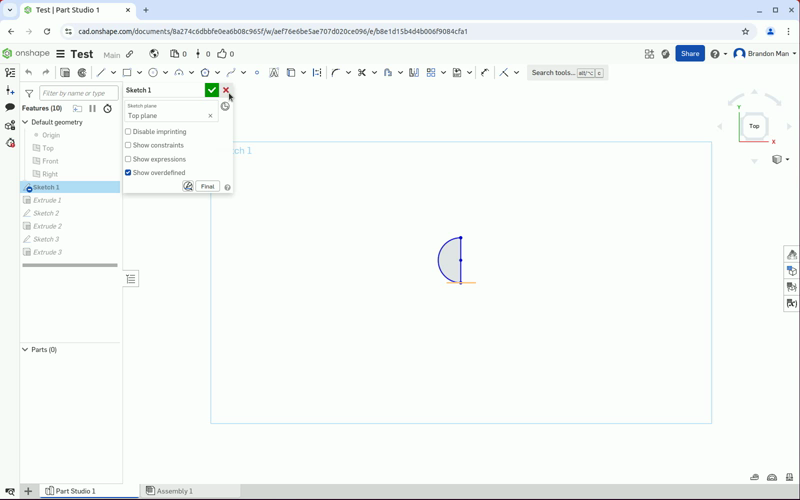
click(229, 92)
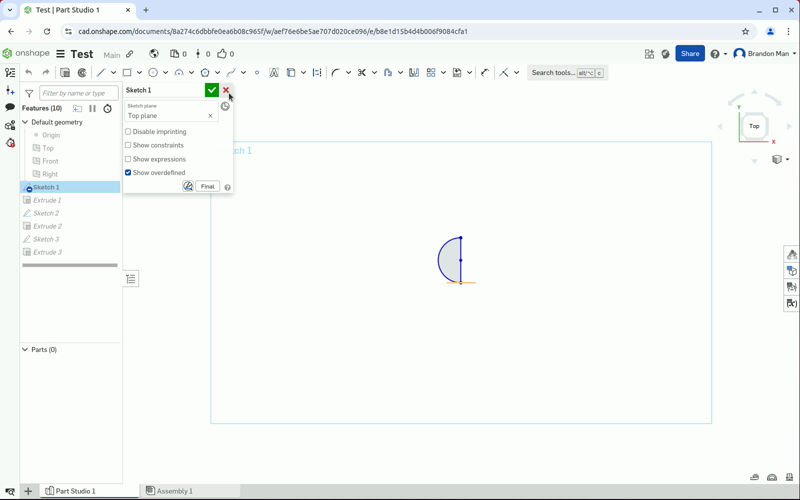
key(shift+s)
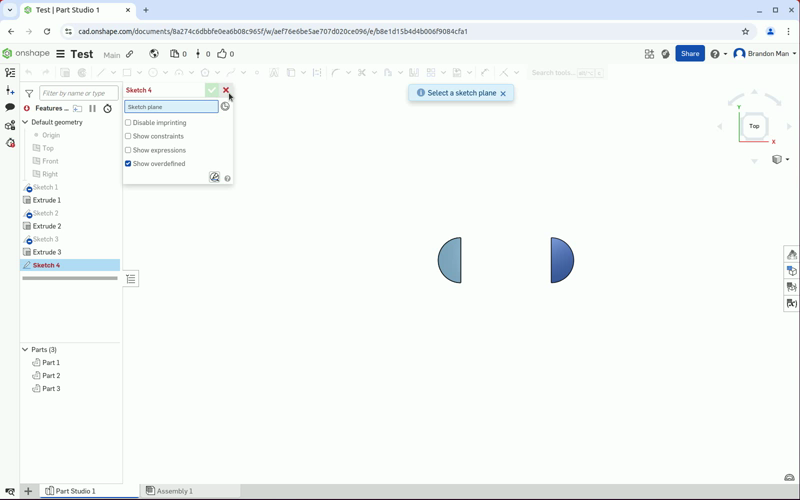
mouse_move(73, 150)
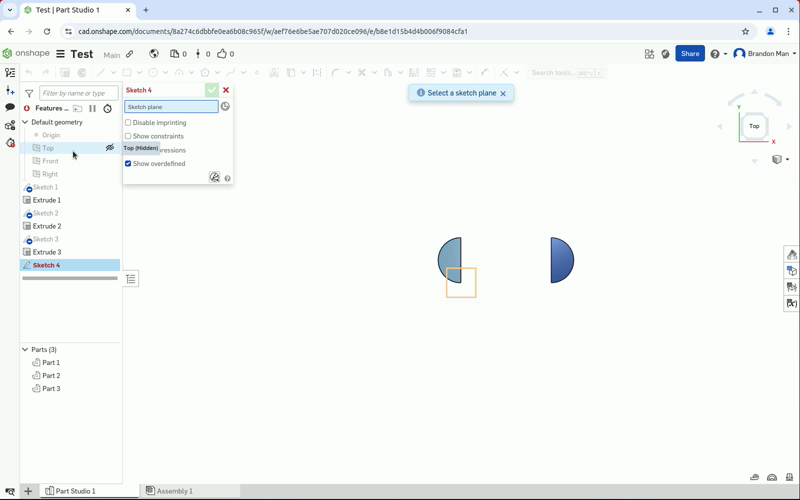
click(73, 150)
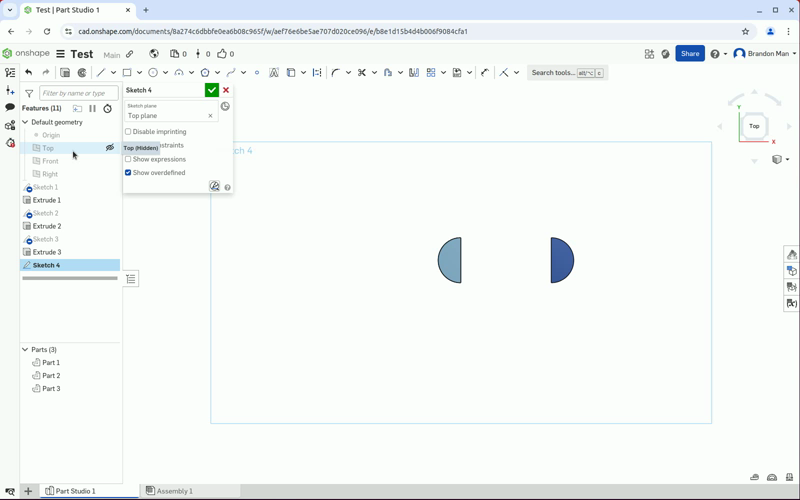
mouse_move(73, 352)
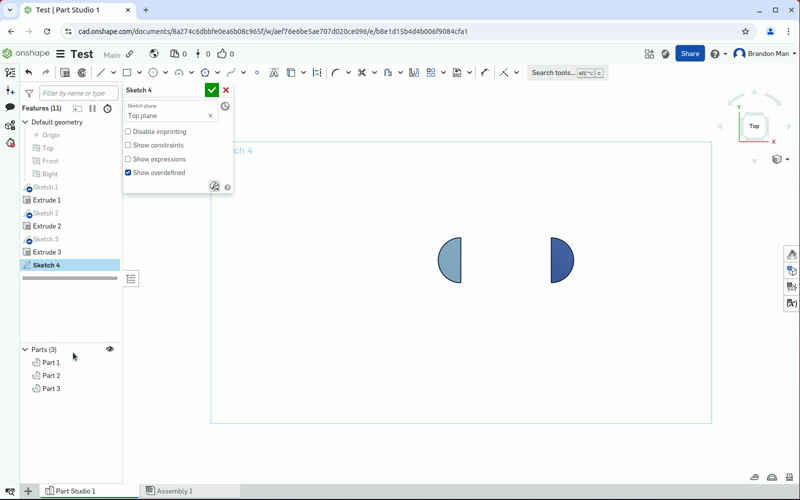
key(y)
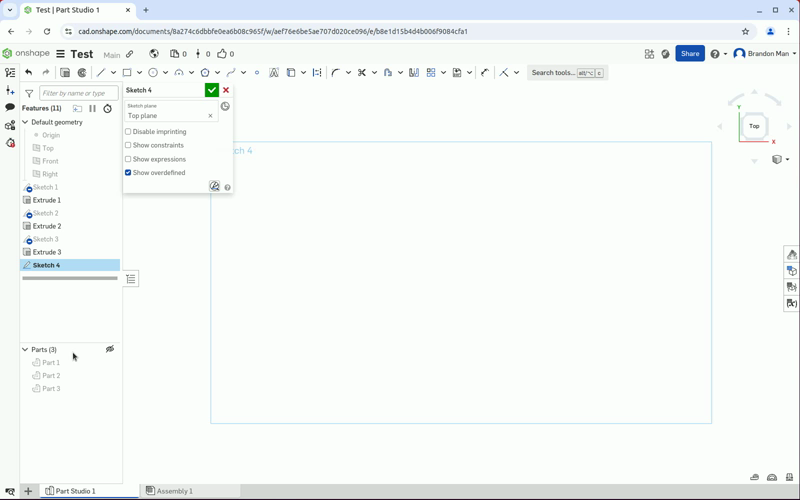
key(l)
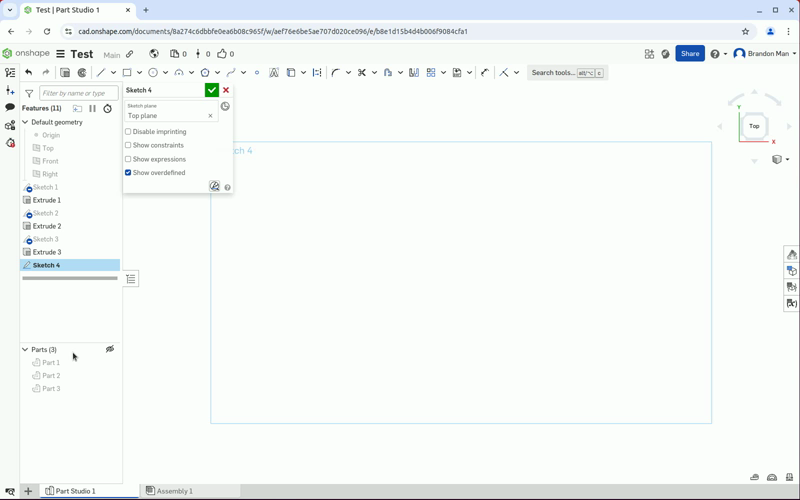
key_down(shift)
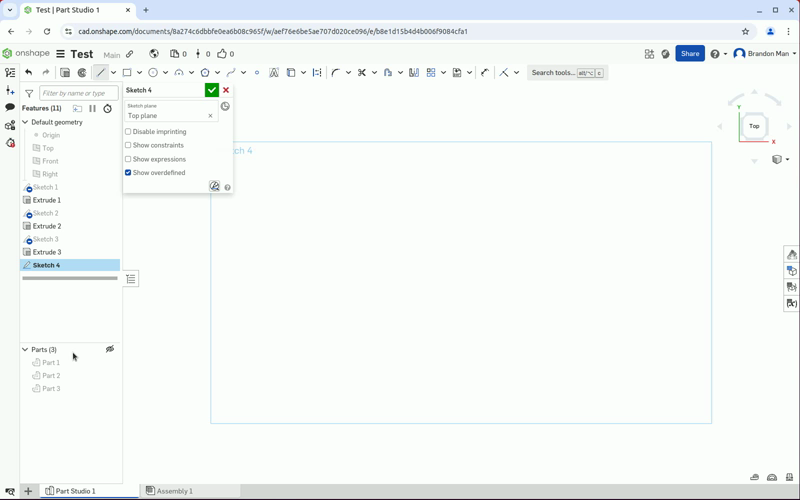
mouse_move(460, 282)
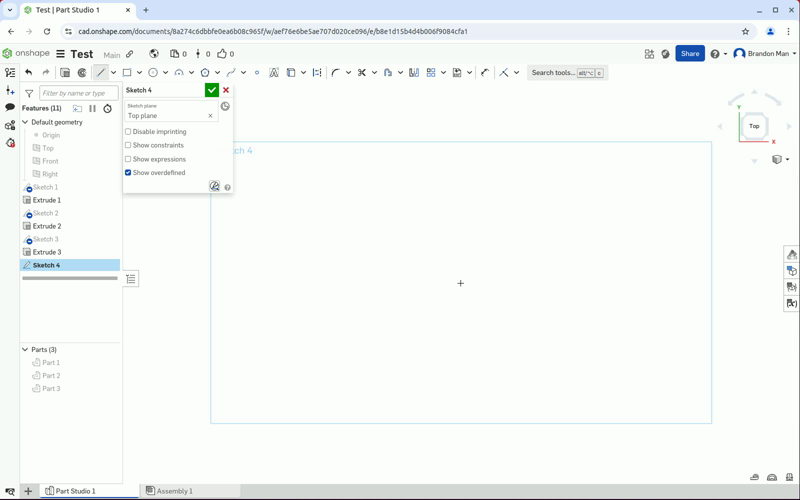
click(460, 282)
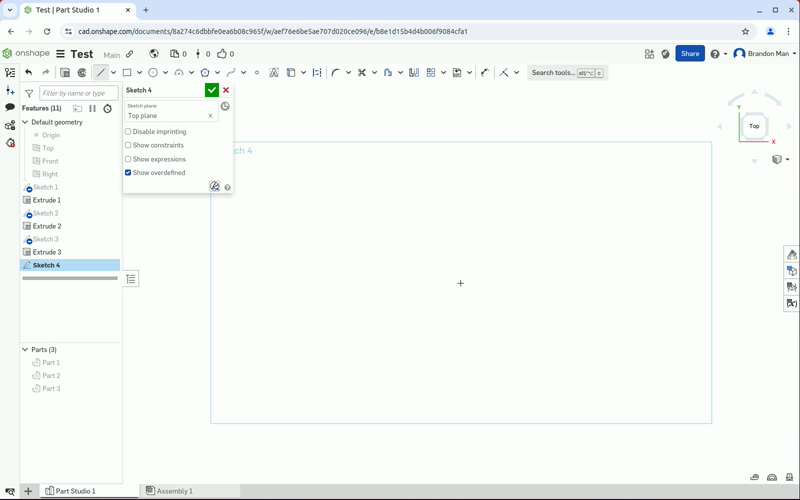
key_up(shift)
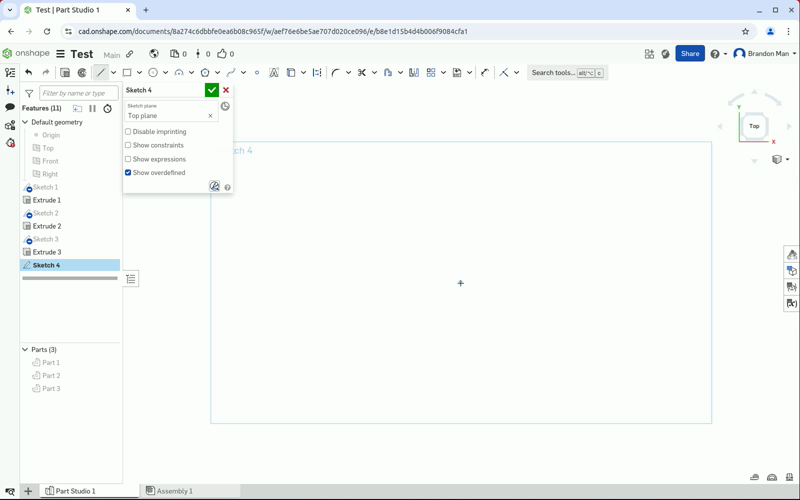
key_down(shift)
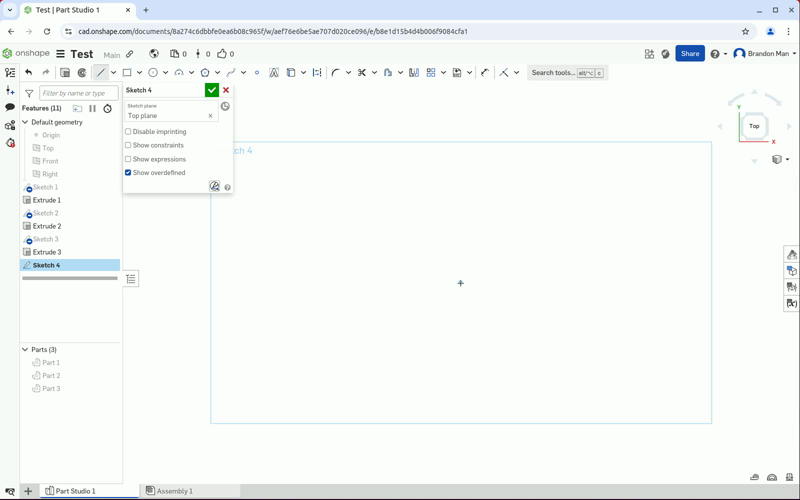
mouse_move(551, 282)
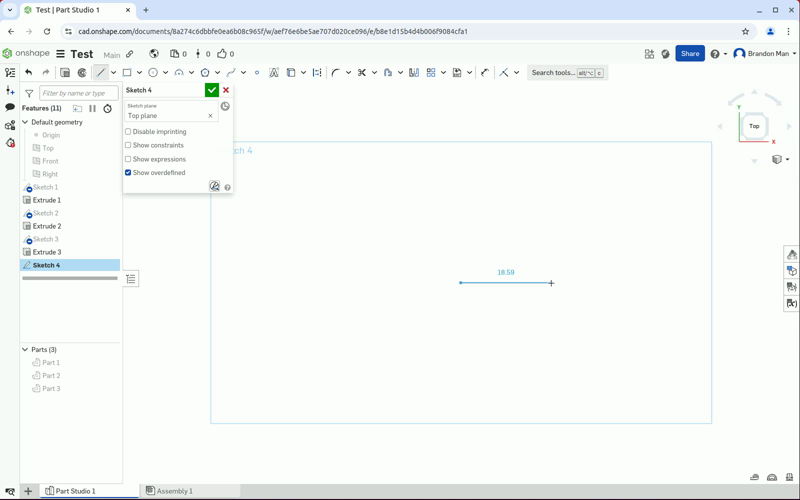
click(551, 282)
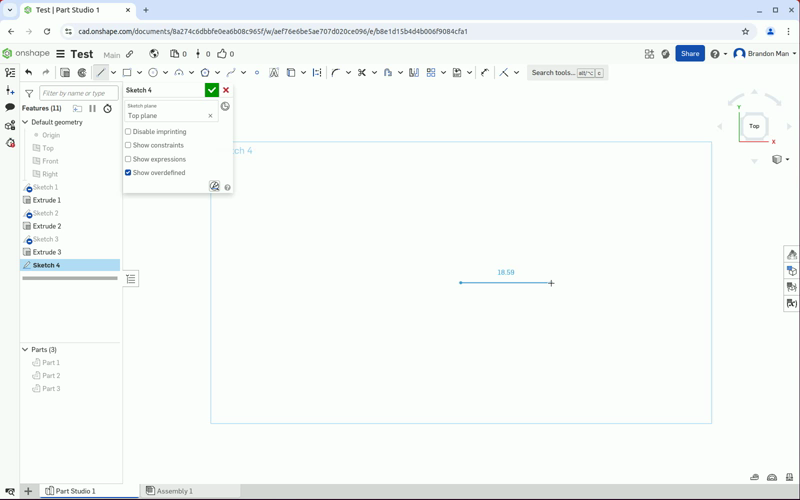
key_up(shift)
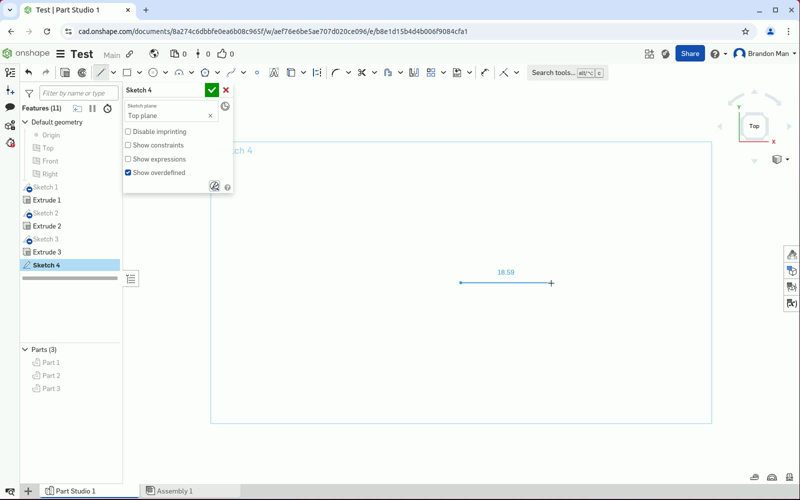
key_down(shift)
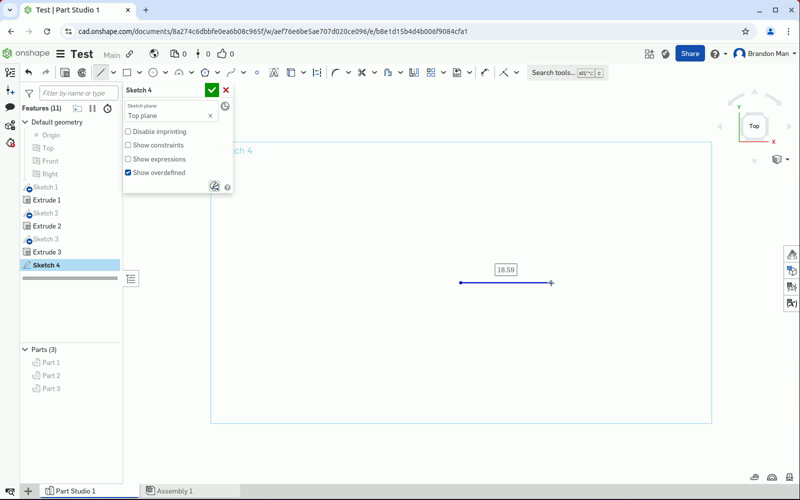
mouse_move(581, 282)
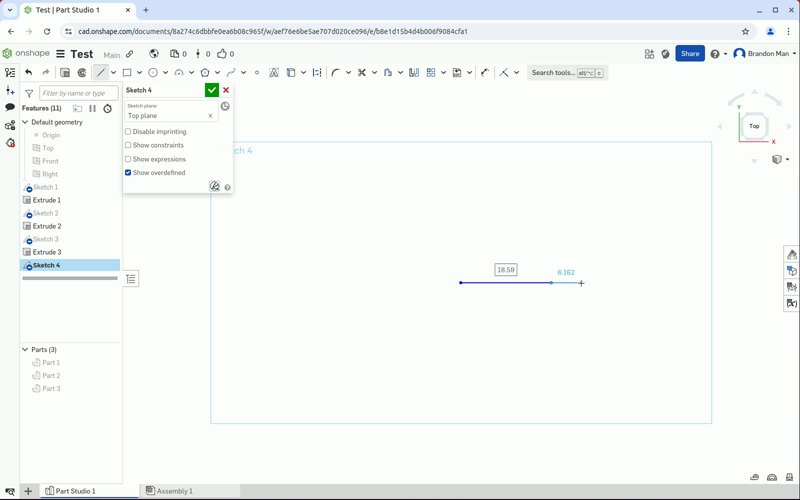
mouse_move(551, 237)
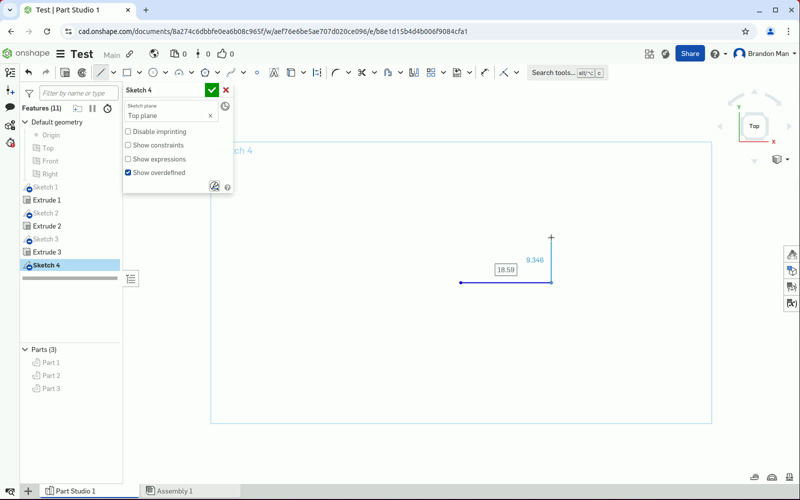
click(551, 237)
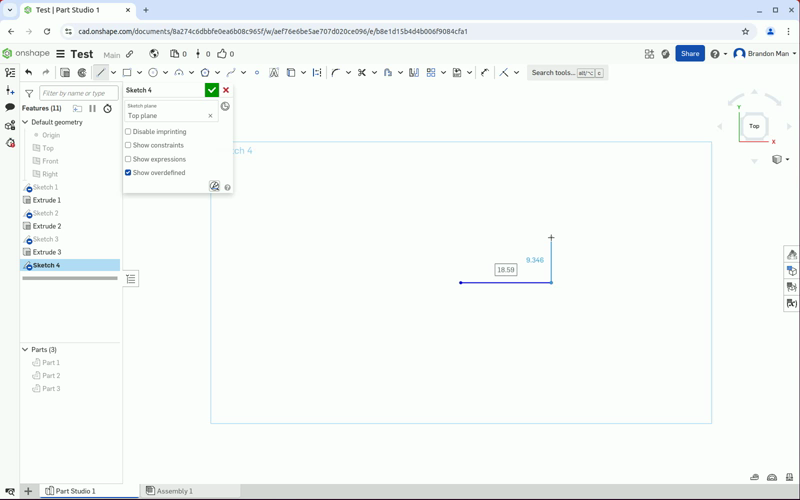
key_up(shift)
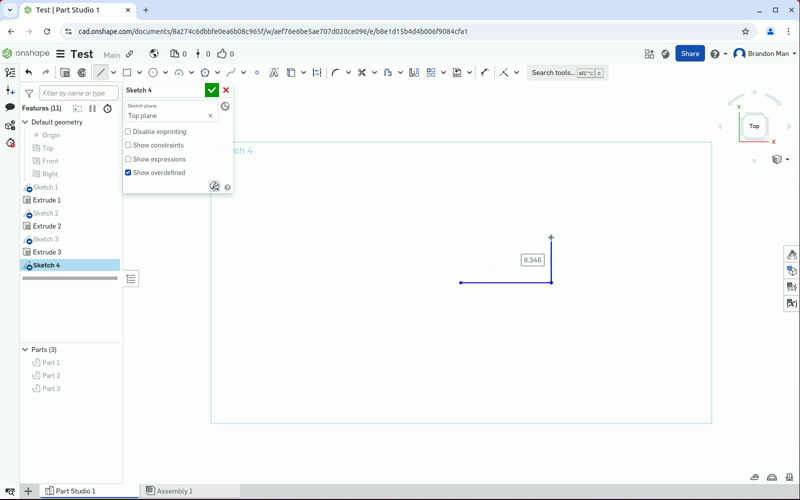
key_down(shift)
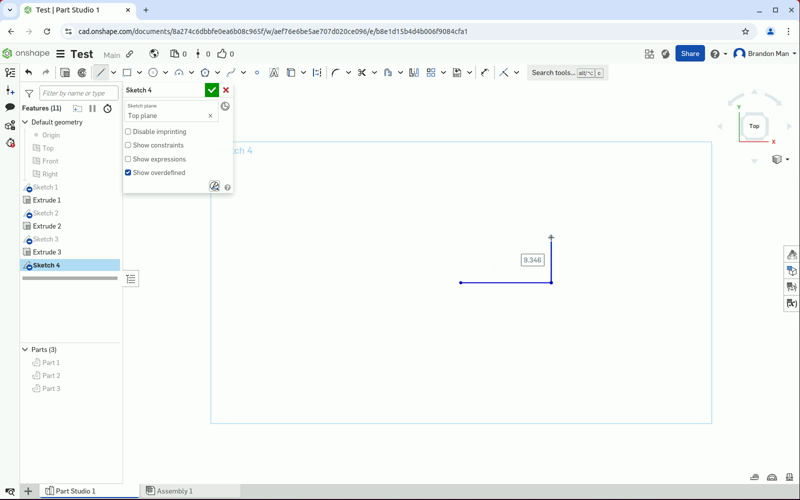
mouse_move(460, 237)
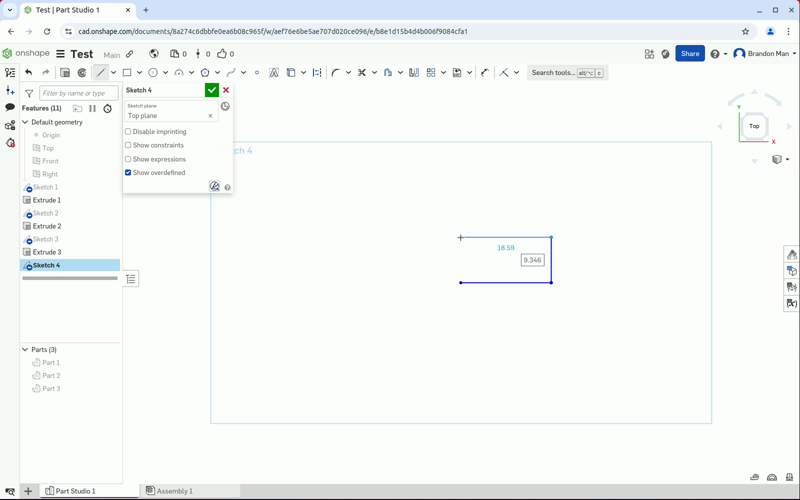
click(460, 237)
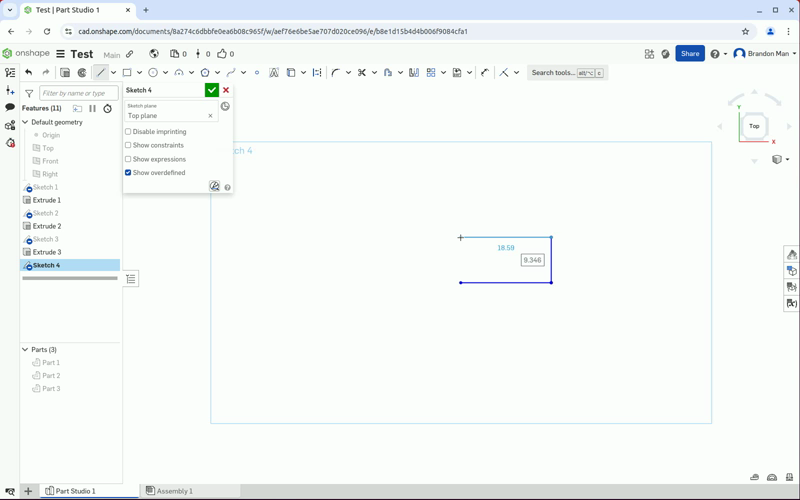
key_up(shift)
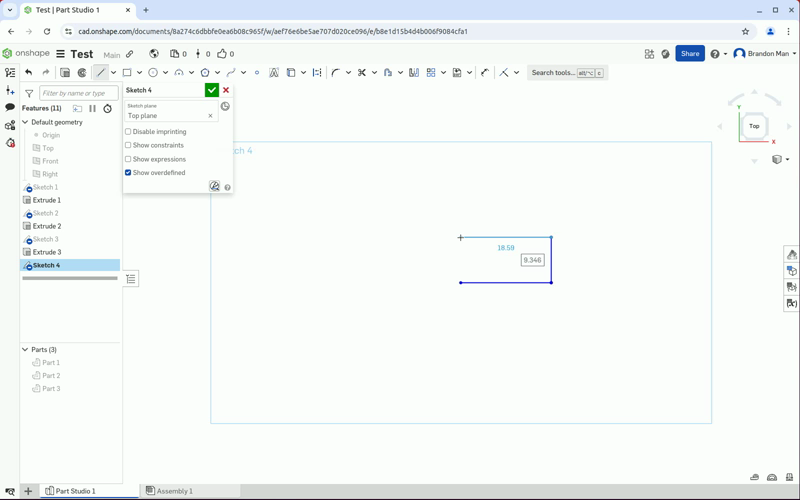
mouse_move(490, 237)
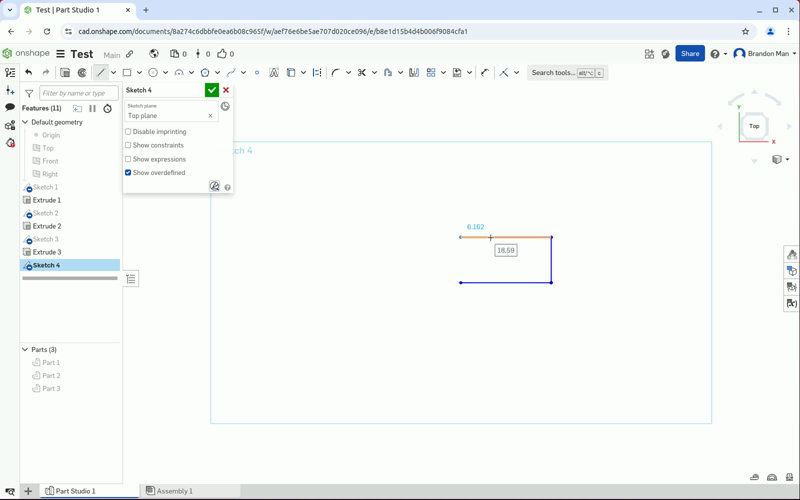
key_down(shift)
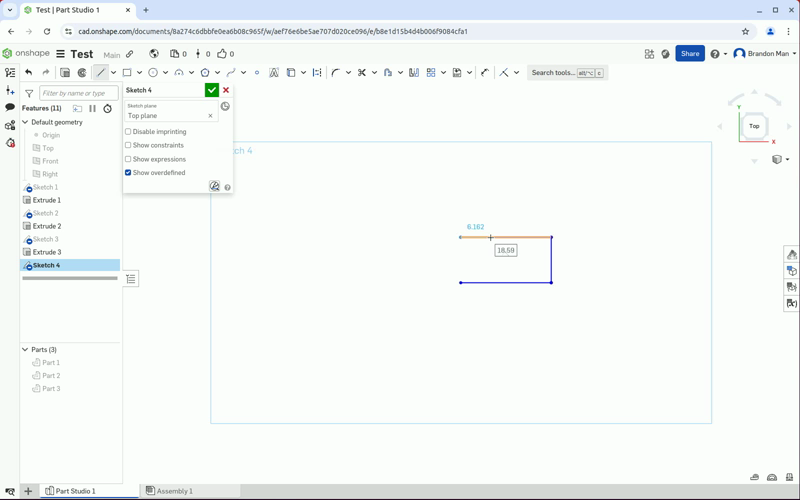
mouse_move(460, 282)
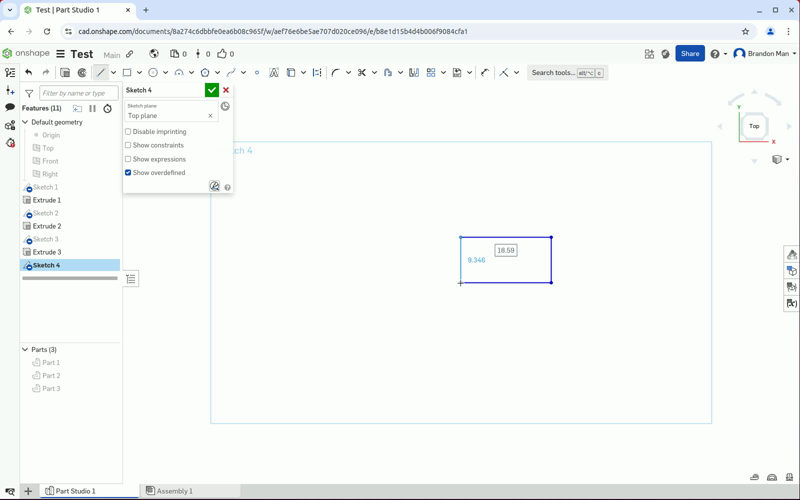
key_up(shift)
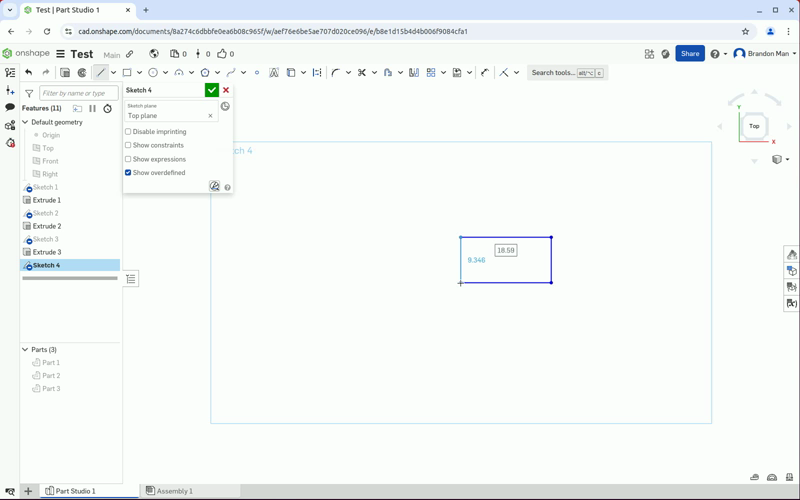
click(460, 282)
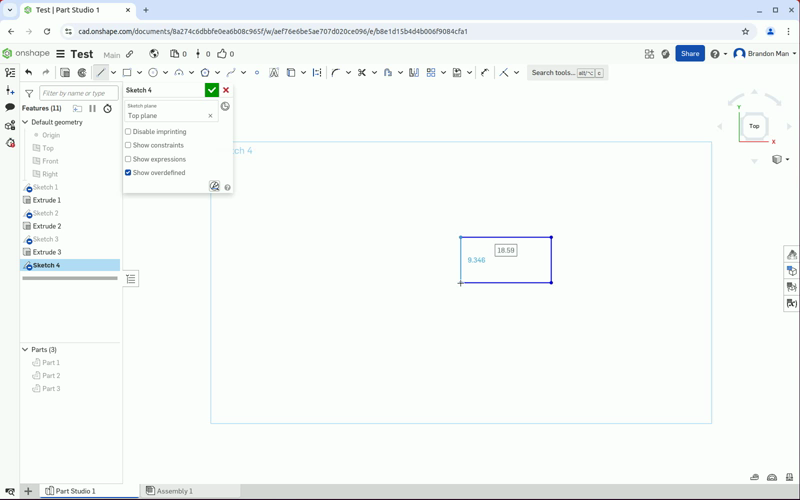
key(esc)
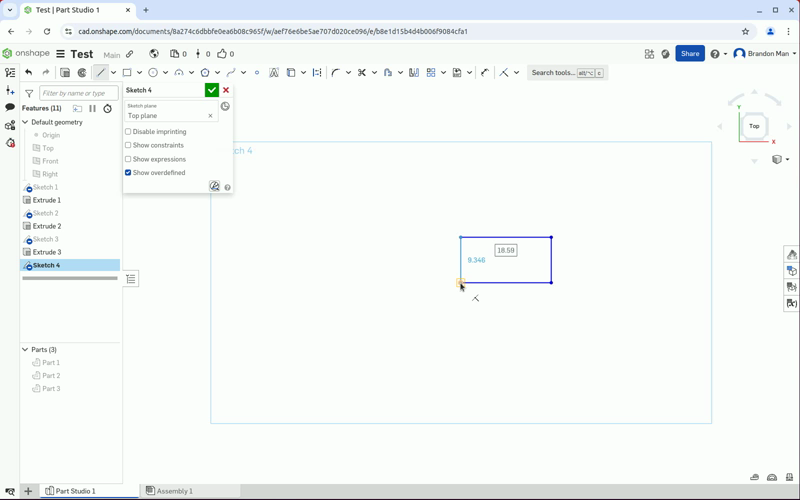
mouse_move(544, 263)
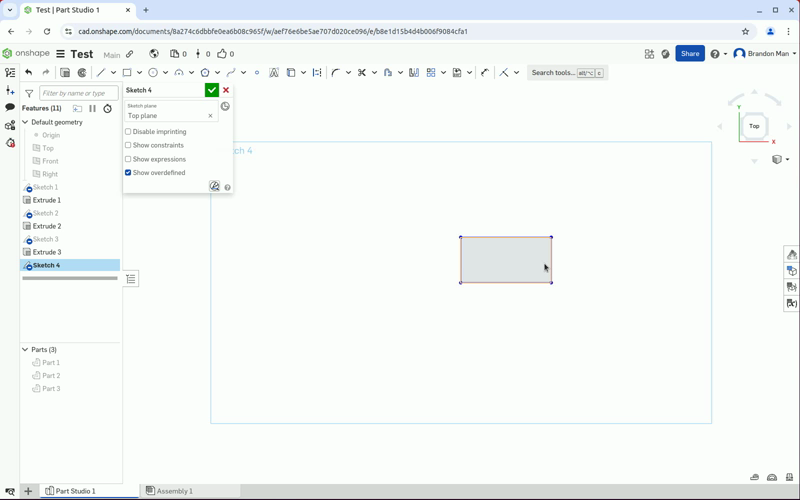
click(544, 263)
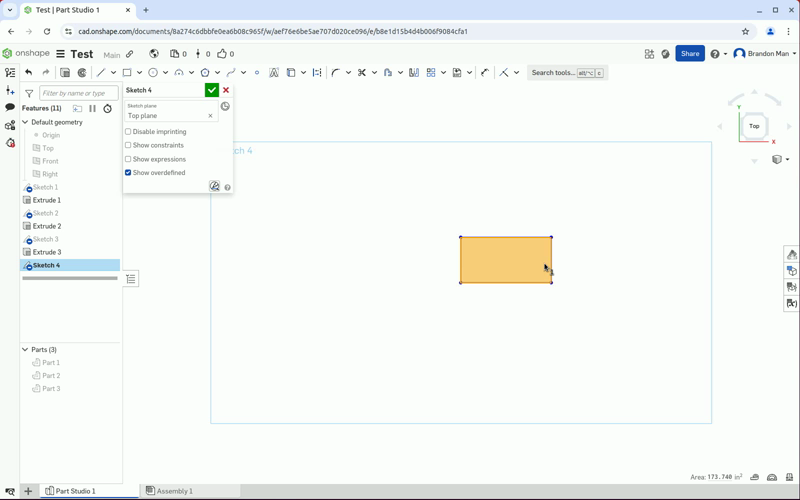
mouse_move(73, 352)
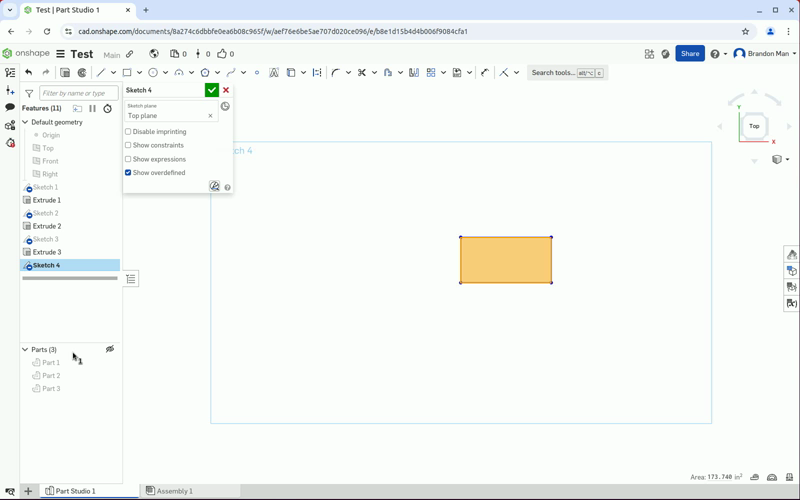
key(shift+y)
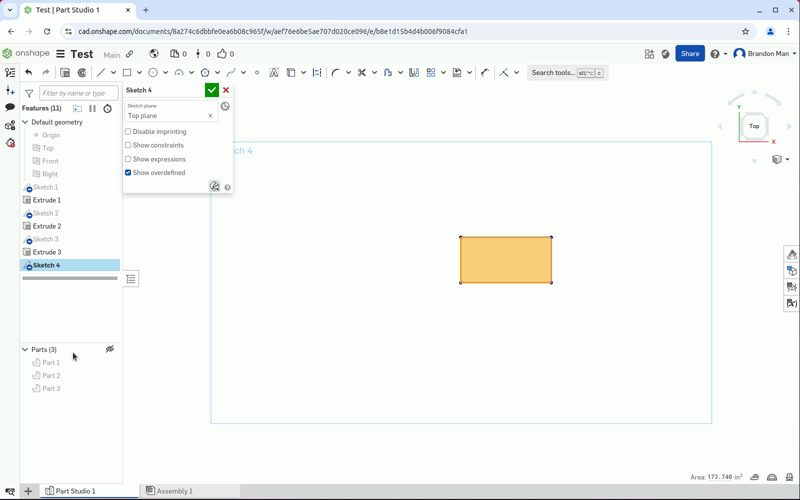
key(shift+e)
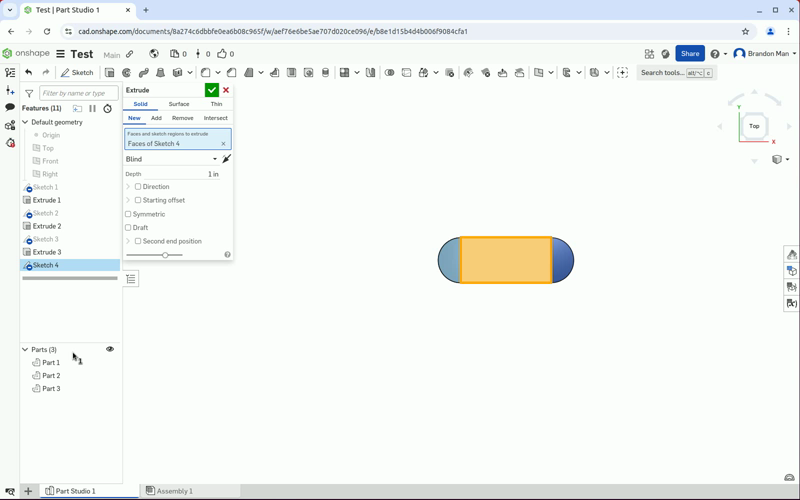
mouse_move(143, 106)
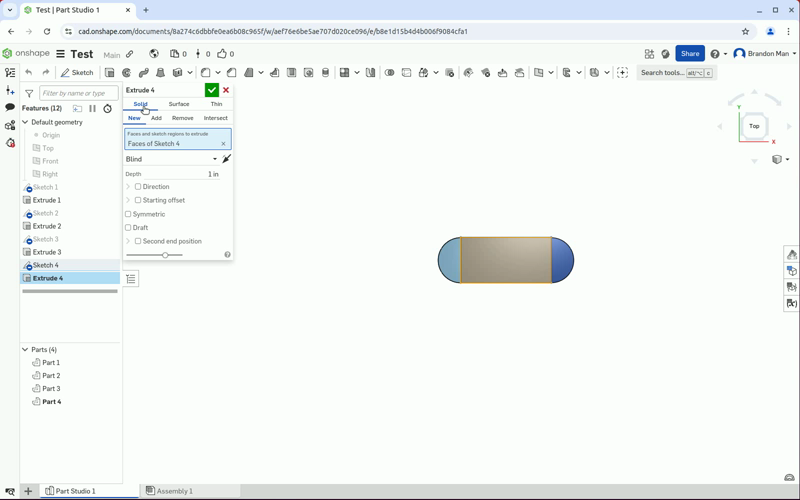
click(143, 106)
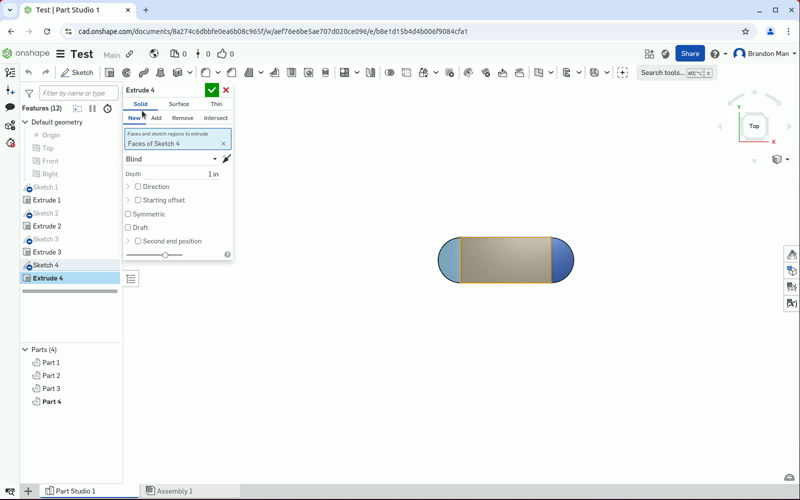
mouse_move(137, 120)
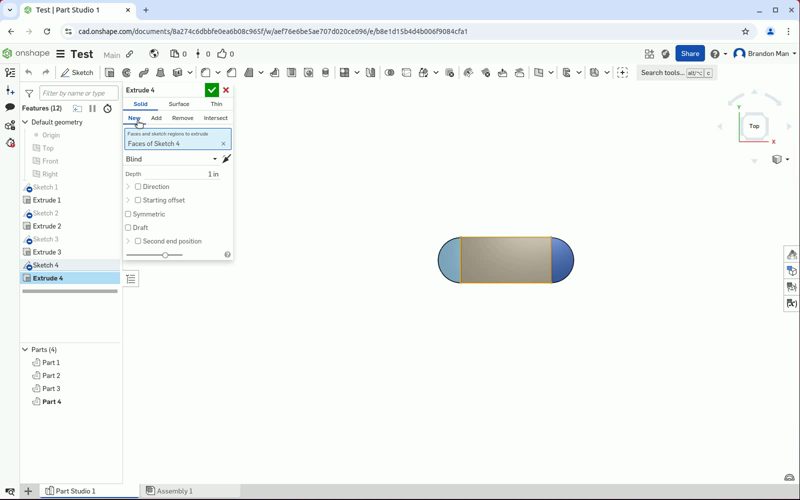
click(137, 120)
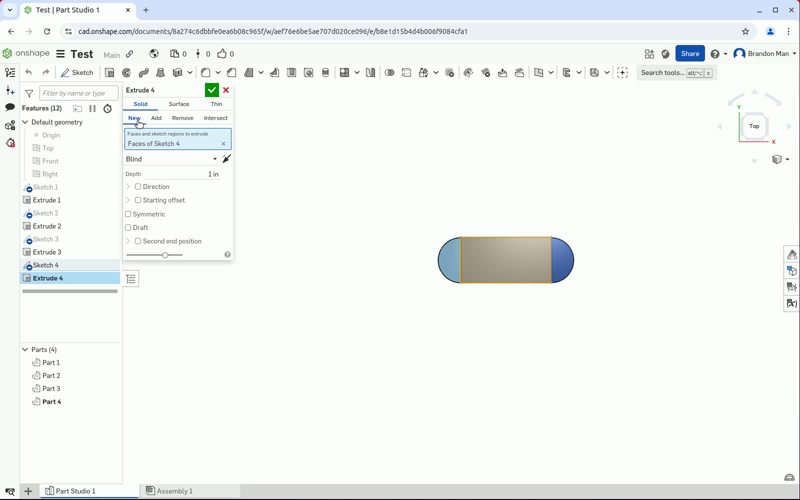
key(tab, 4)
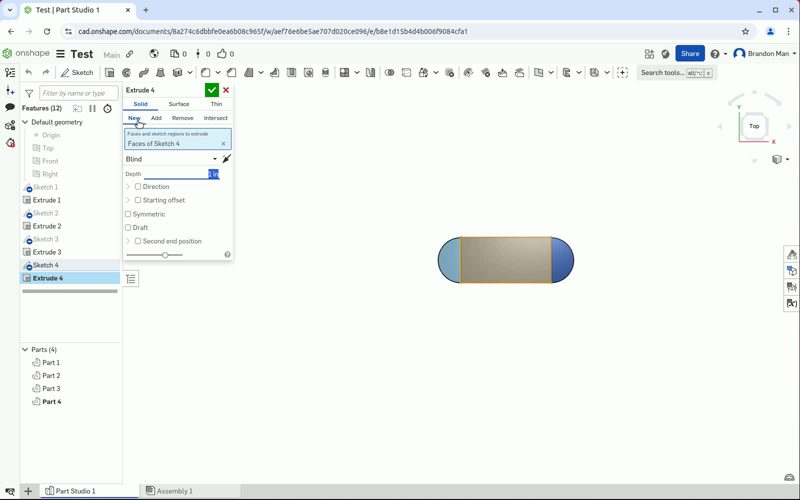
text(4.574)
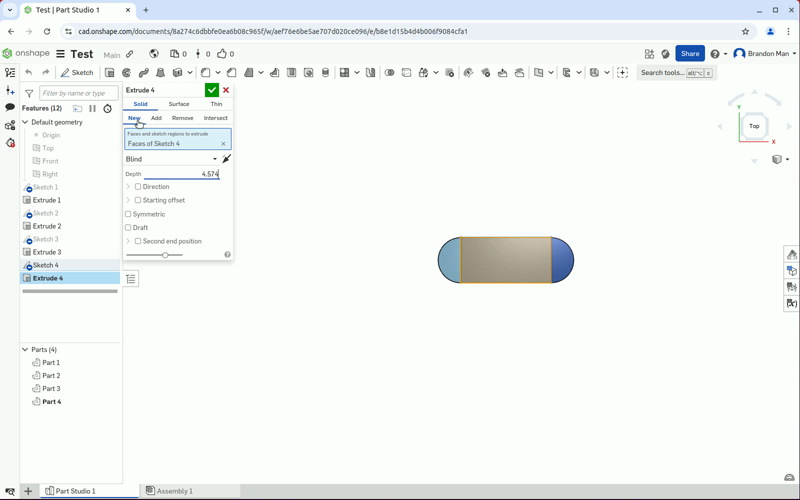
key(enter)
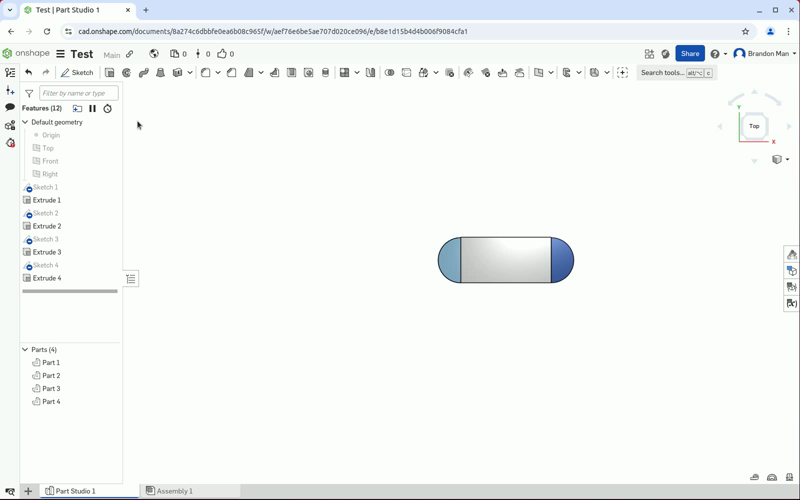
key(shift+h)
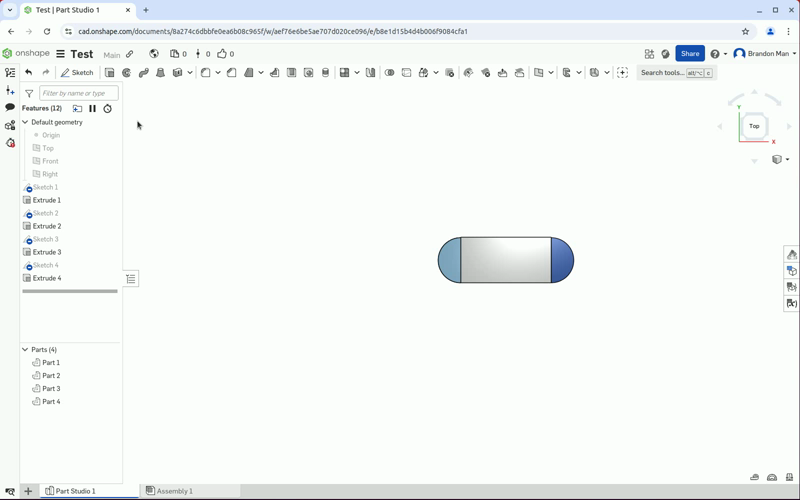
key(shift+h)
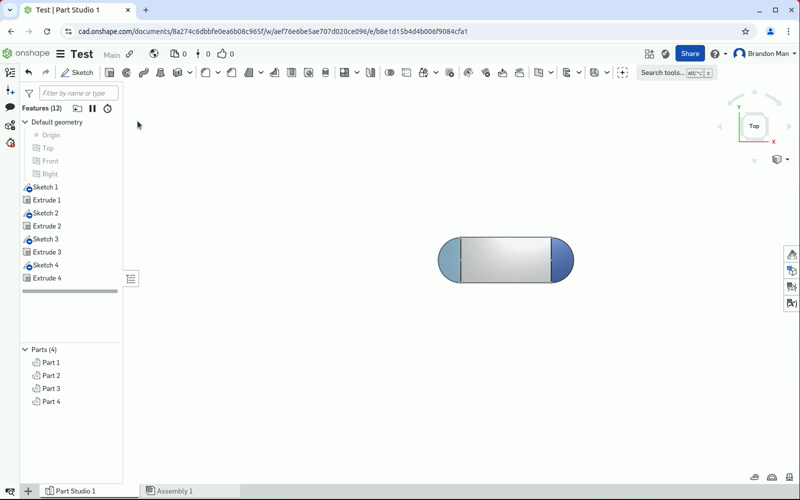
key(shift+7)
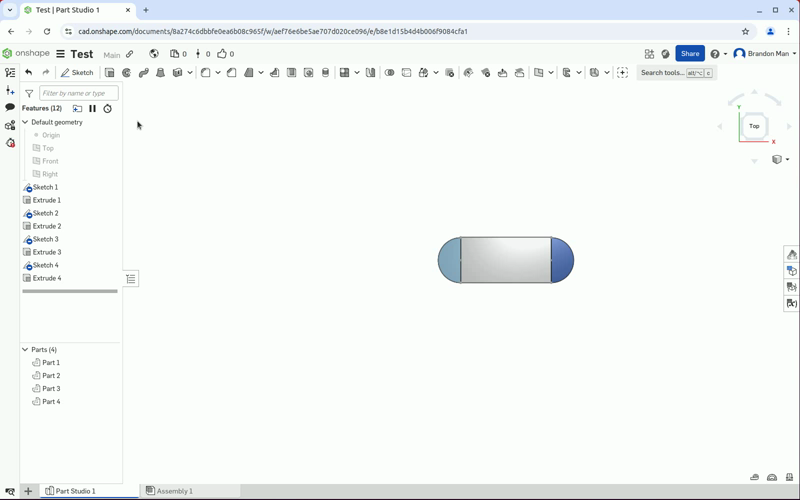
key(up, 3)
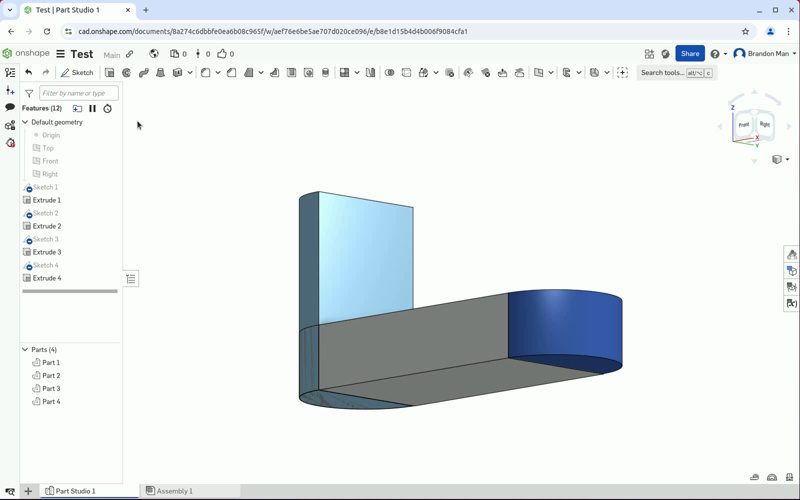
key(left, 3)
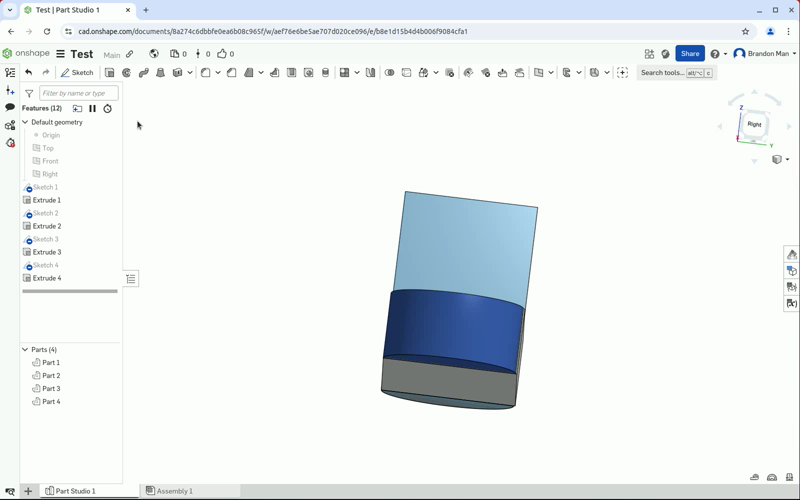
key(right, 3)
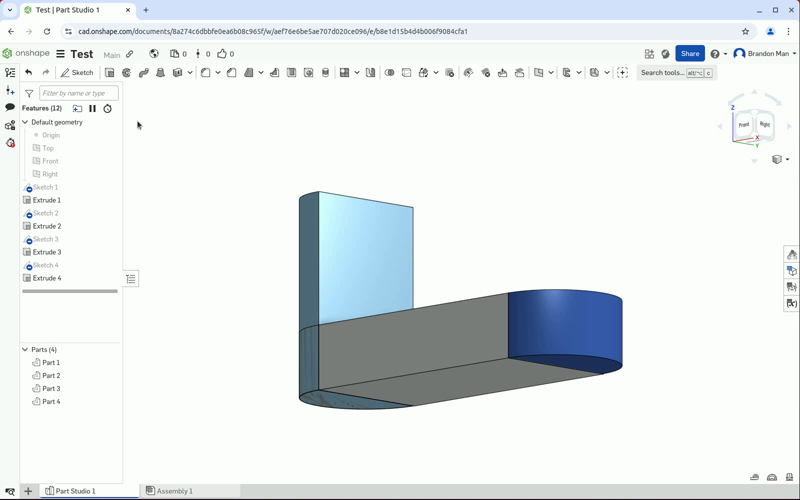
key(down, 3)
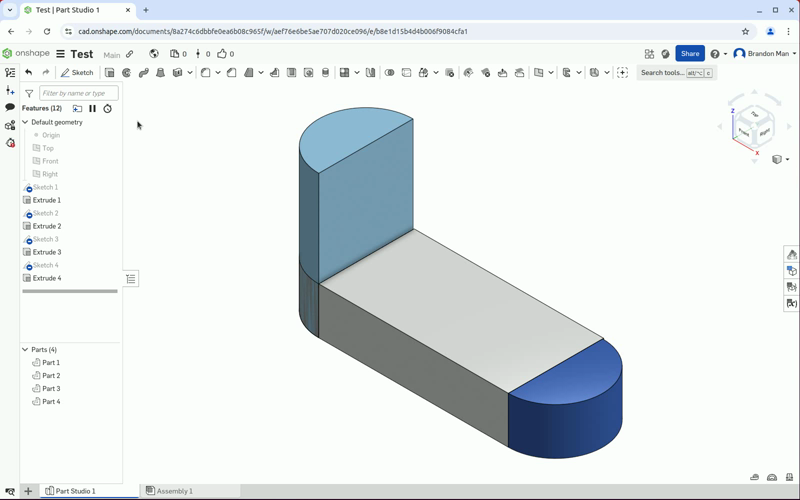
mouse_move(73, 189)
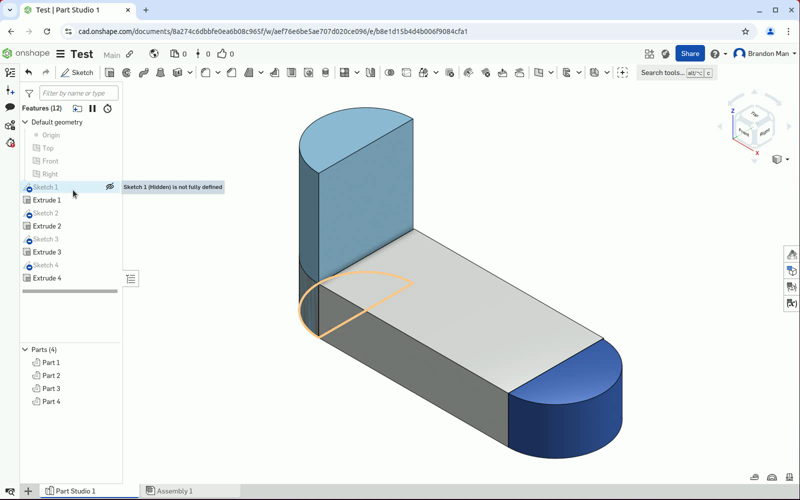
click(73, 189)